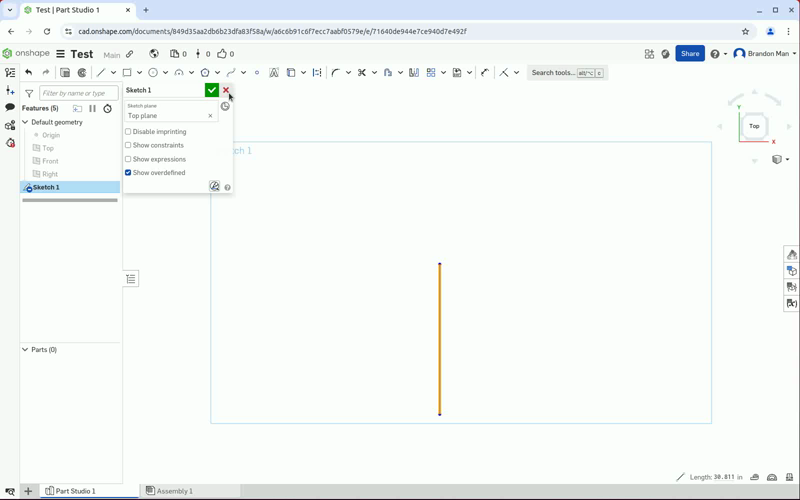
key(shift+h)
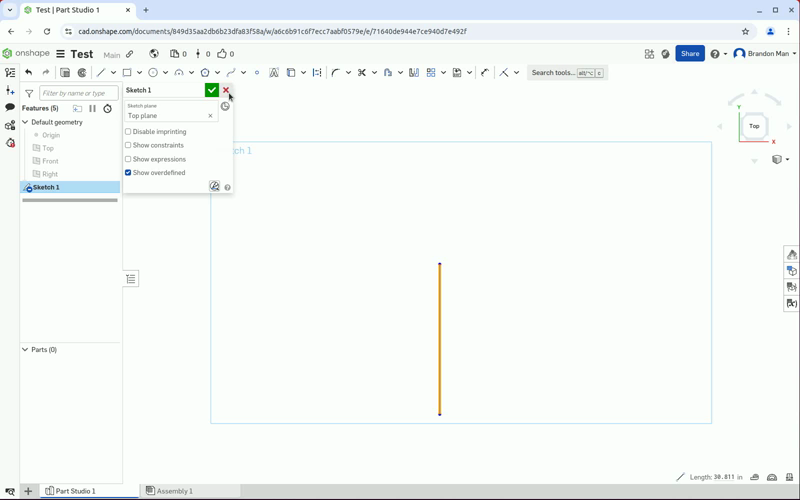
key(shift+s)
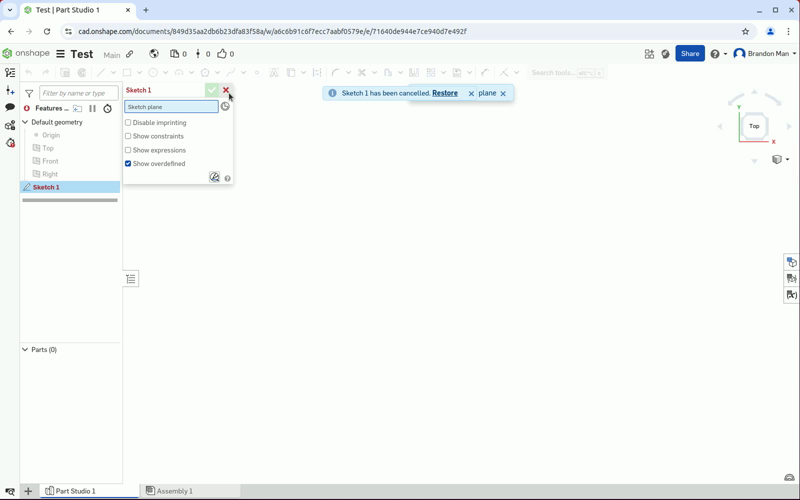
mouse_move(73, 150)
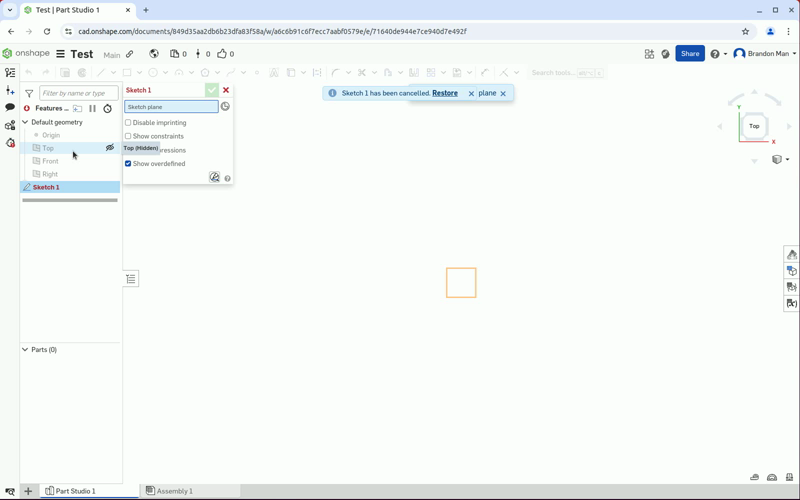
click(73, 150)
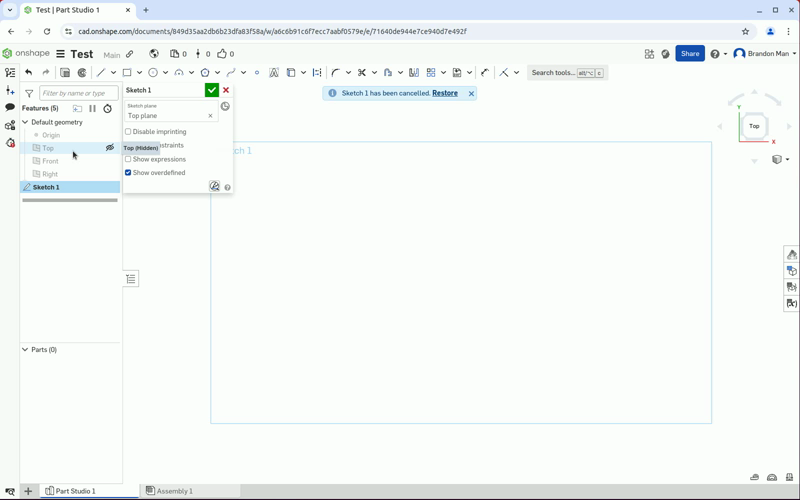
mouse_move(73, 352)
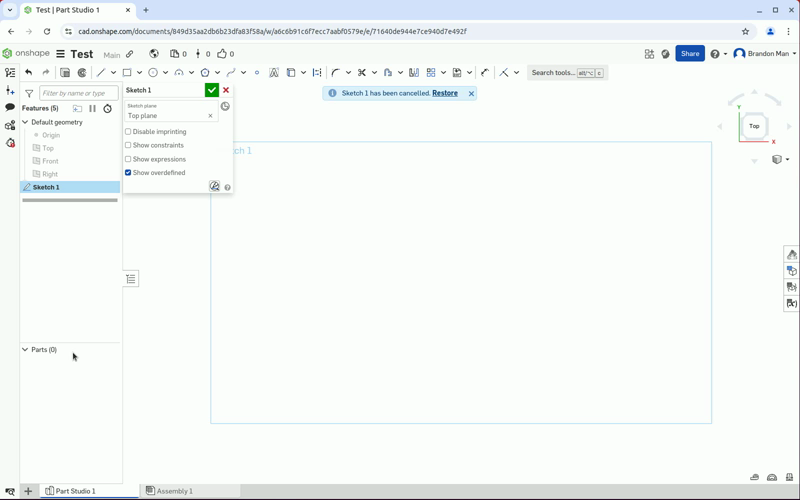
key(y)
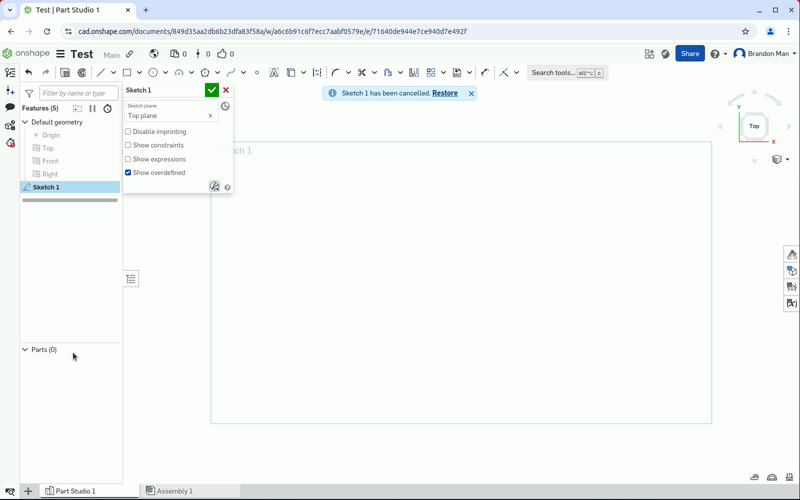
key(l)
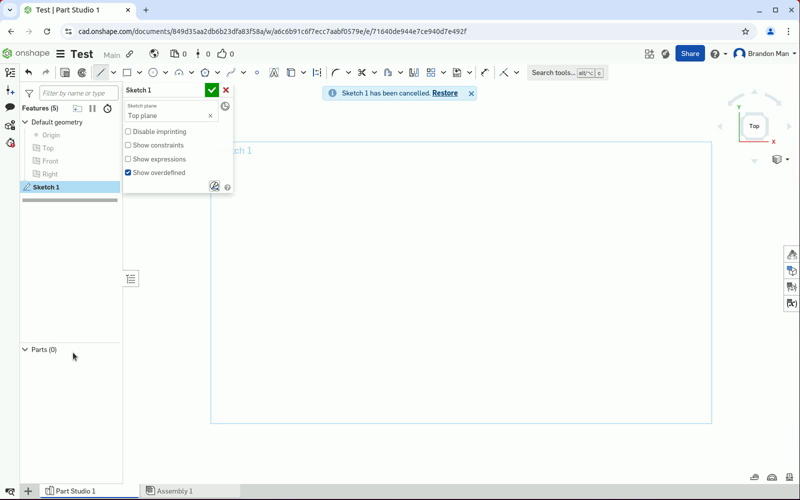
key_down(shift)
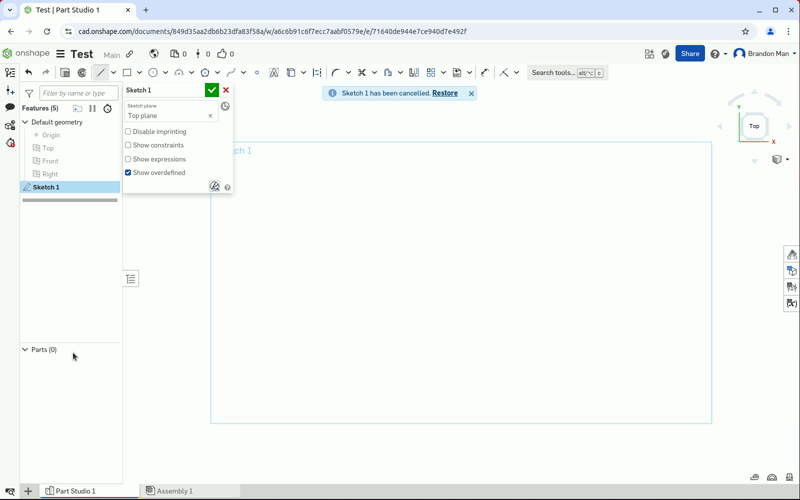
mouse_move(382, 395)
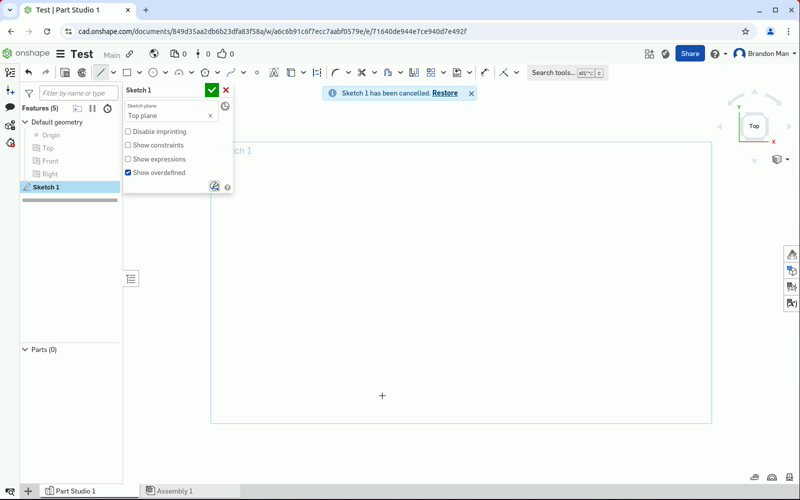
click(382, 395)
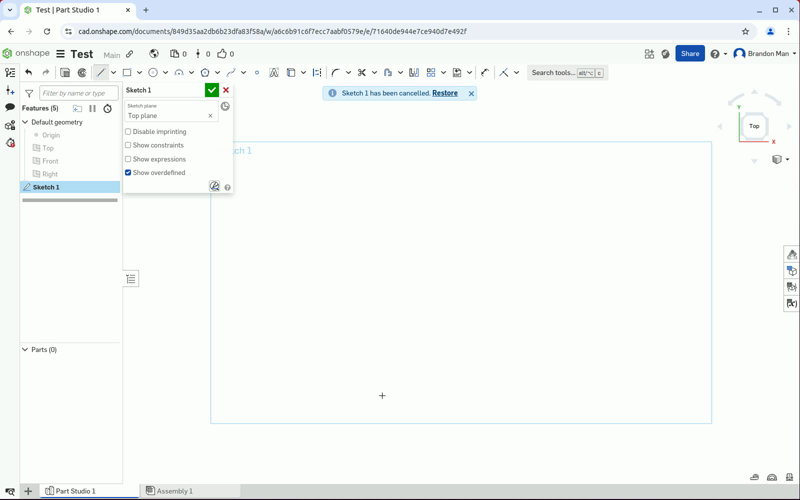
key_up(shift)
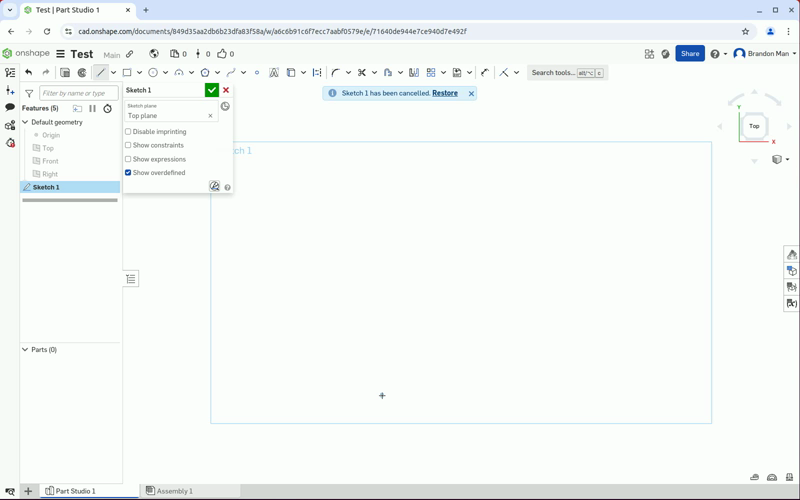
key_down(shift)
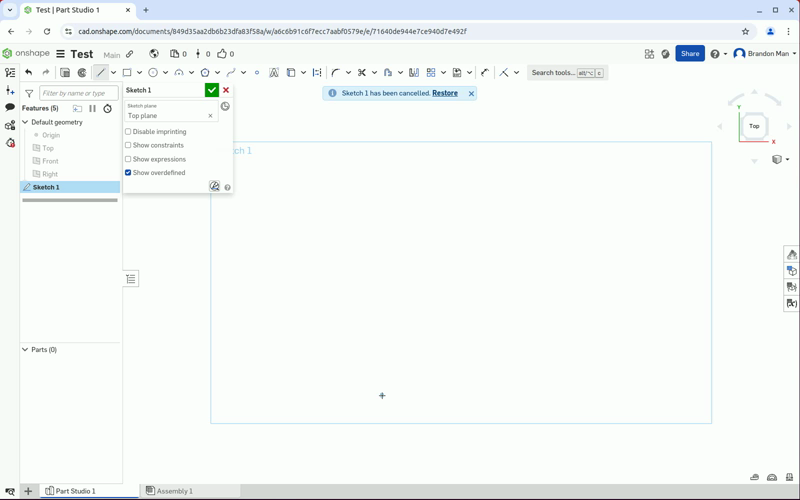
mouse_move(537, 395)
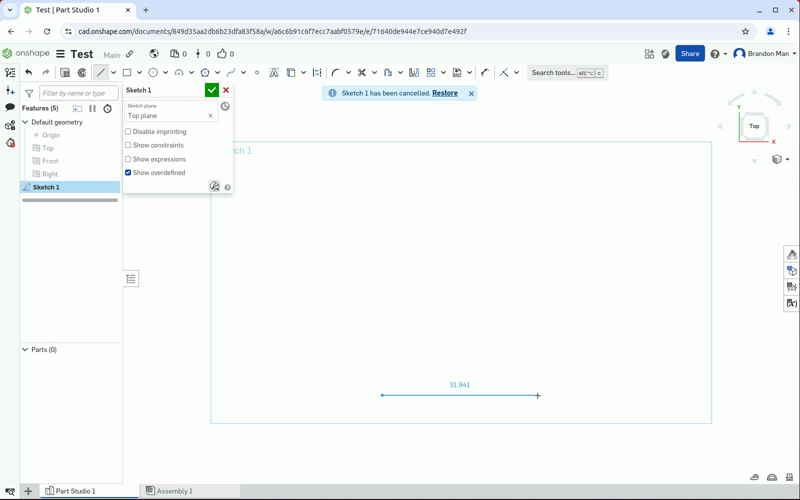
click(537, 395)
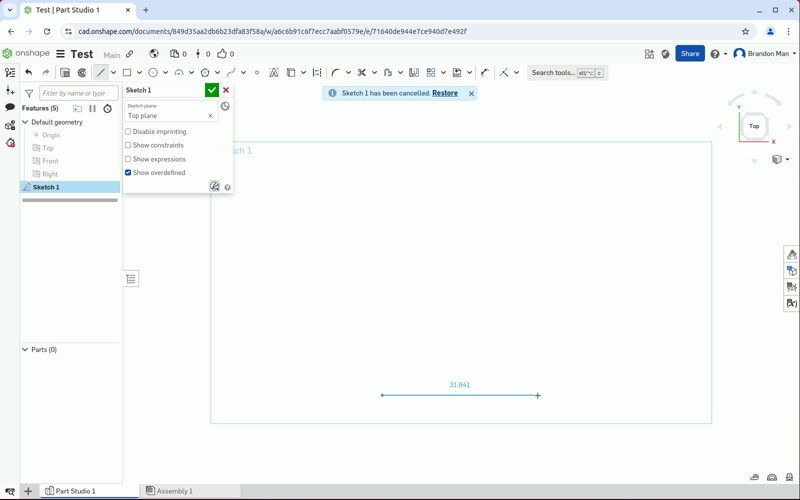
key_up(shift)
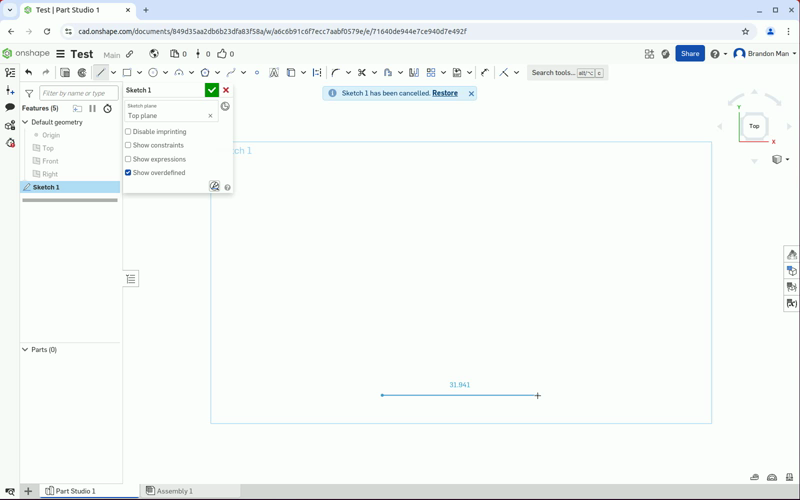
key_down(shift)
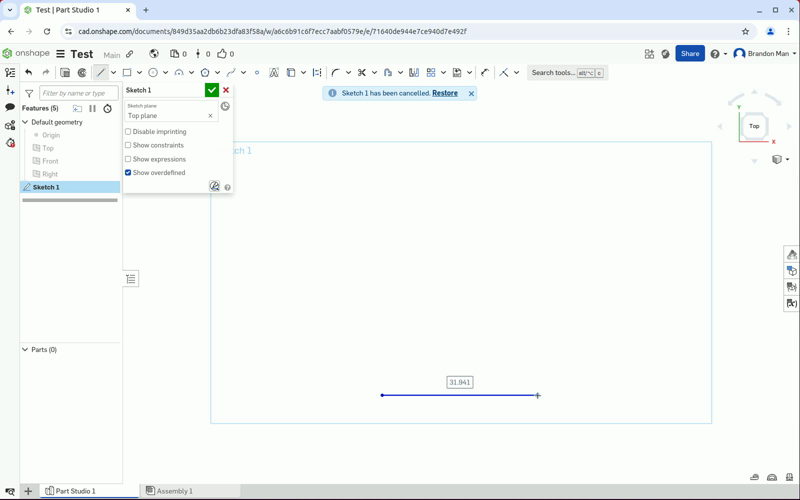
mouse_move(537, 171)
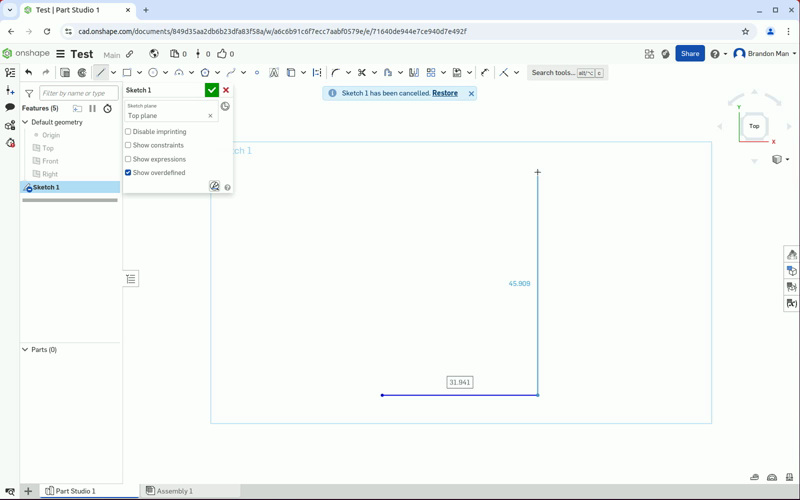
click(537, 171)
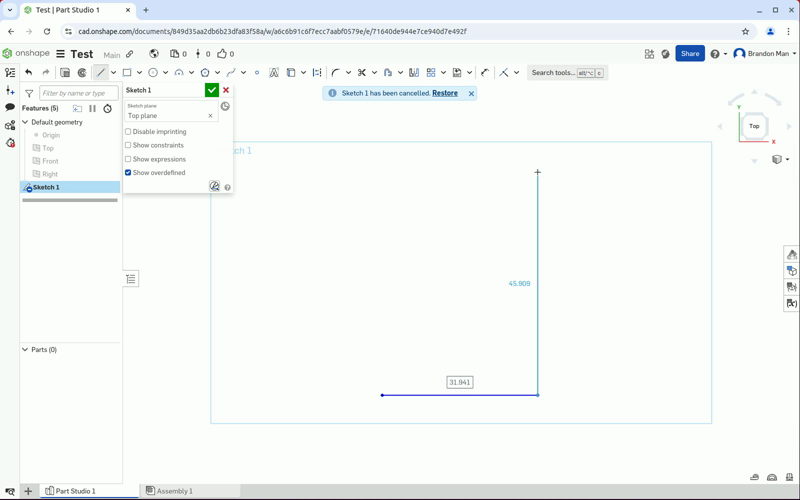
key_up(shift)
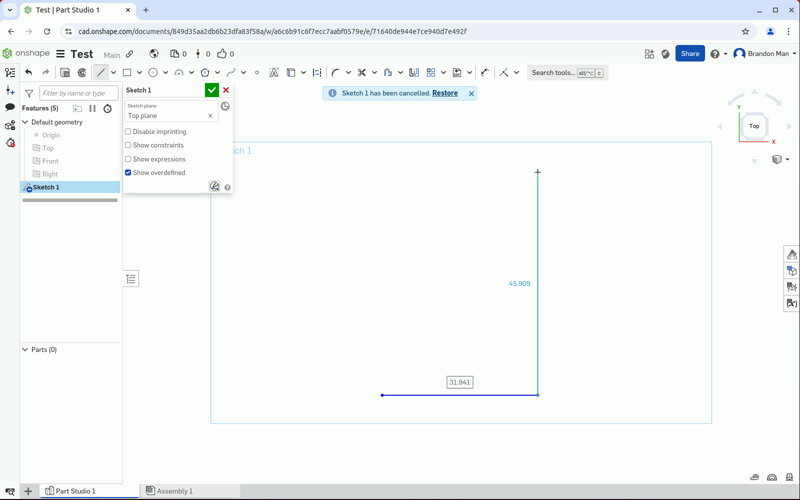
key_down(shift)
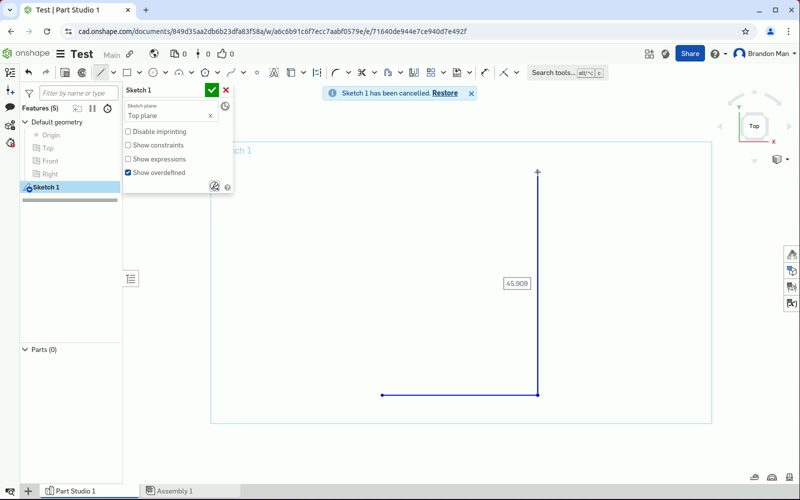
mouse_move(382, 171)
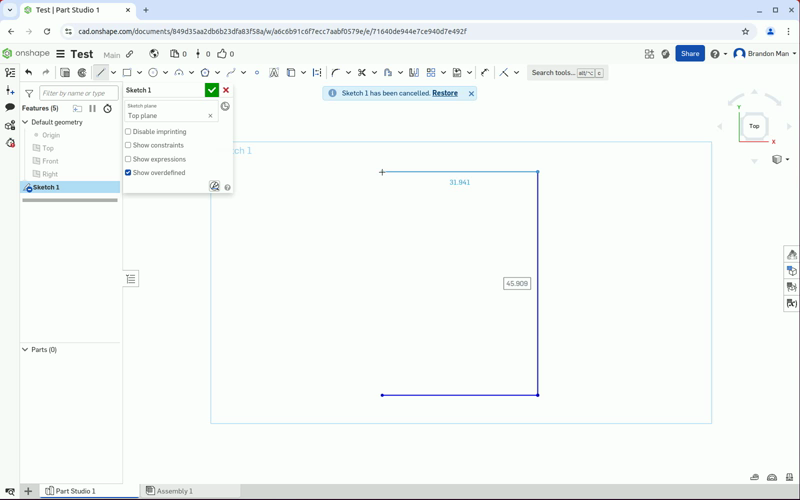
click(382, 171)
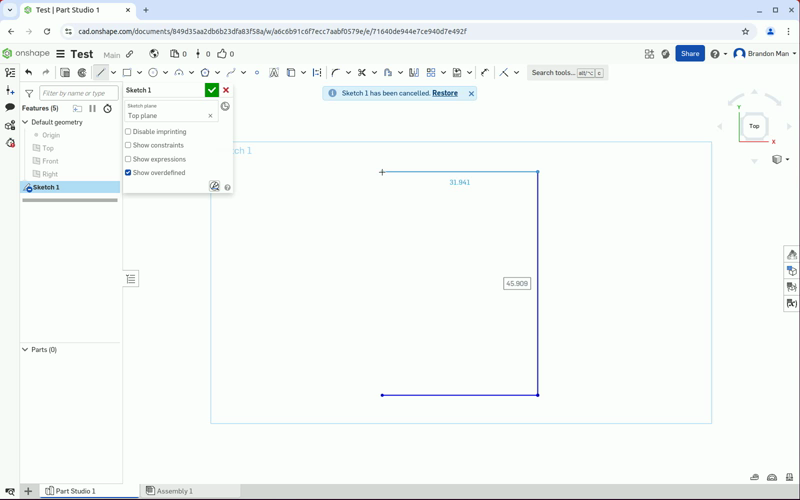
key_up(shift)
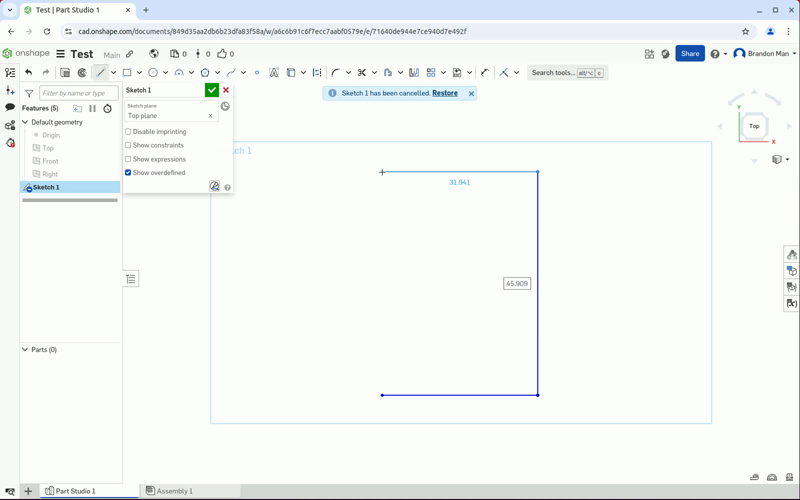
key_down(shift)
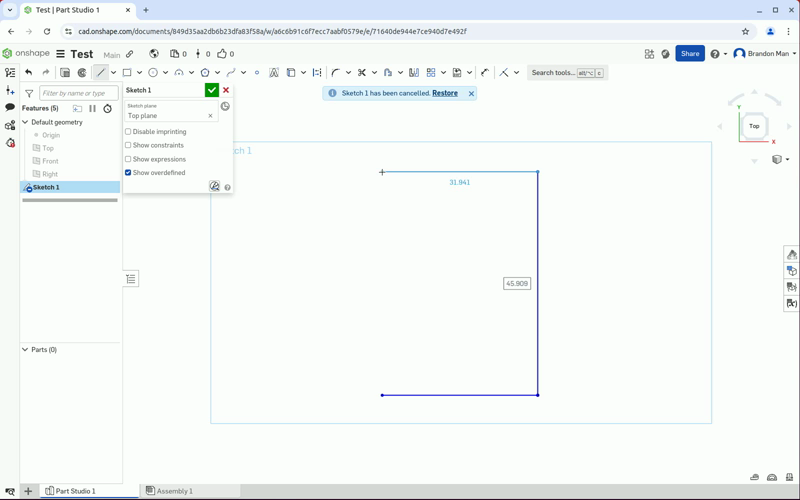
mouse_move(382, 395)
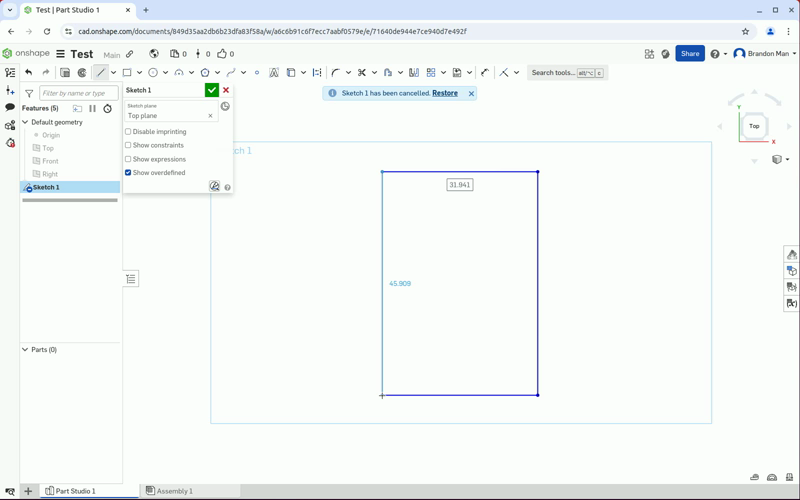
key_up(shift)
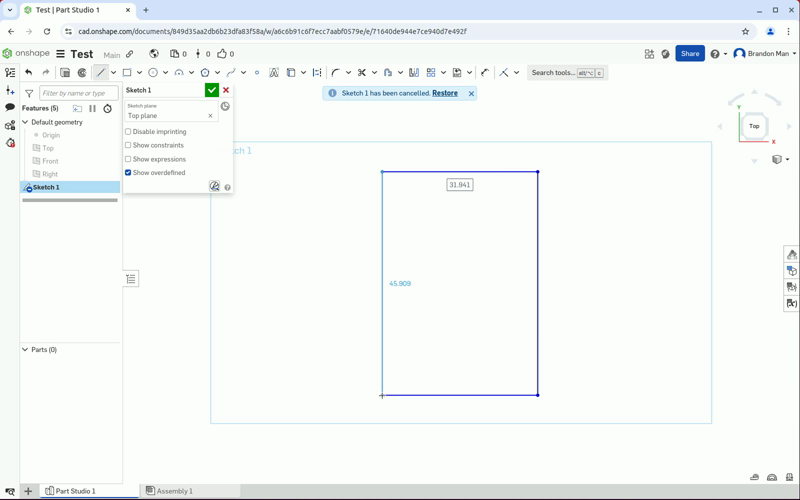
click(382, 395)
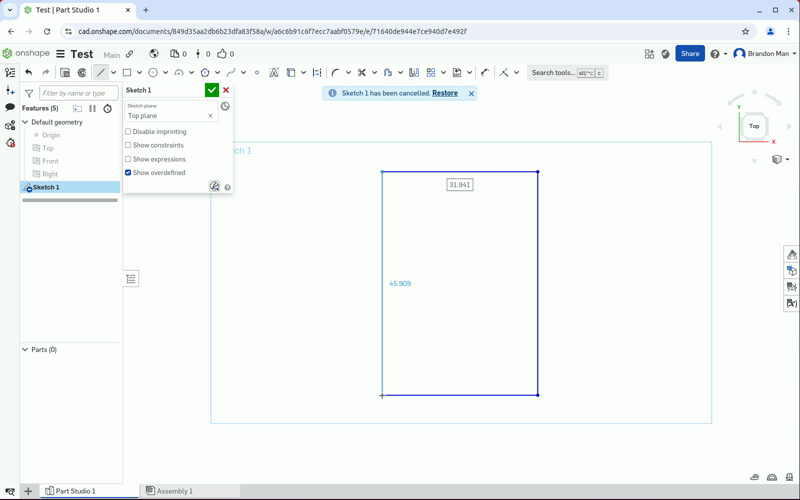
key(esc)
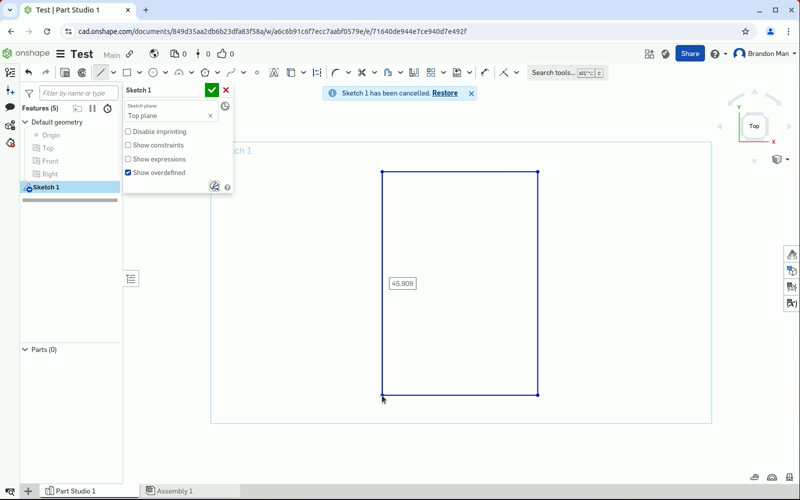
key(c)
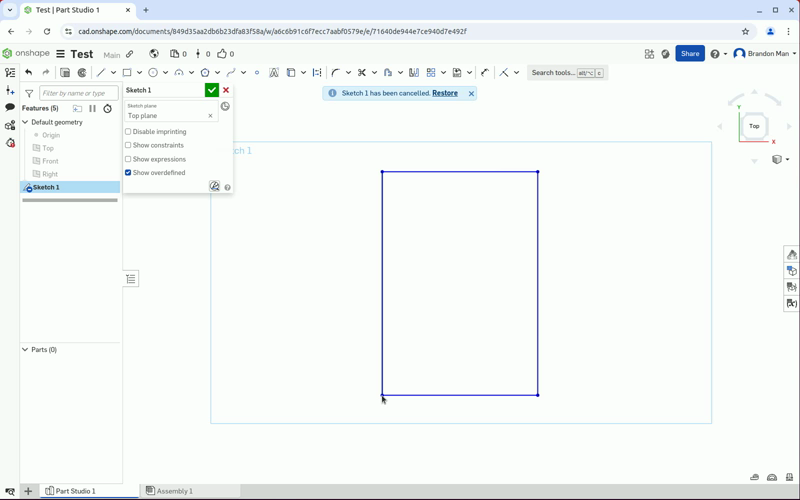
key_down(shift)
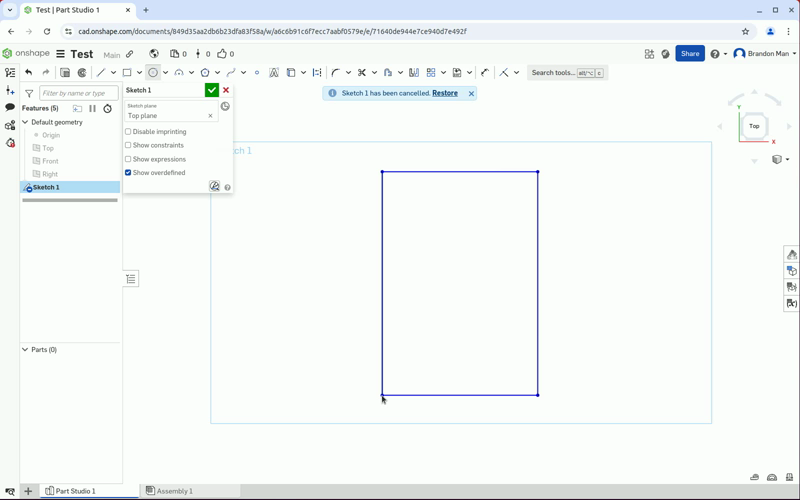
mouse_move(460, 369)
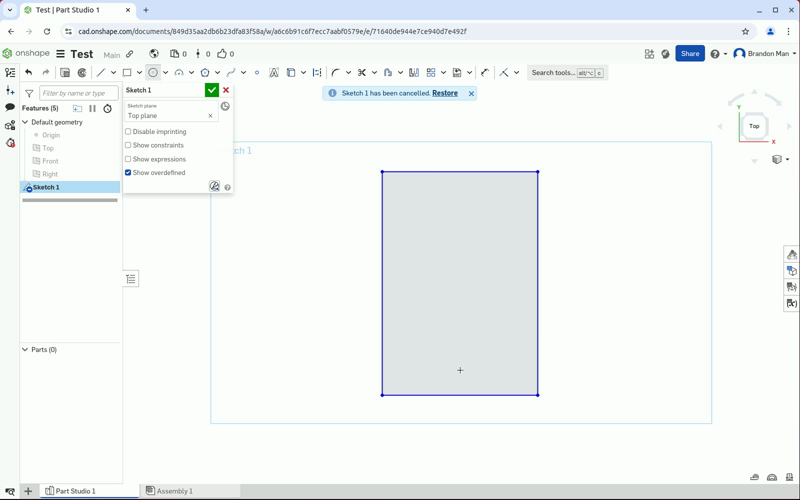
click(460, 369)
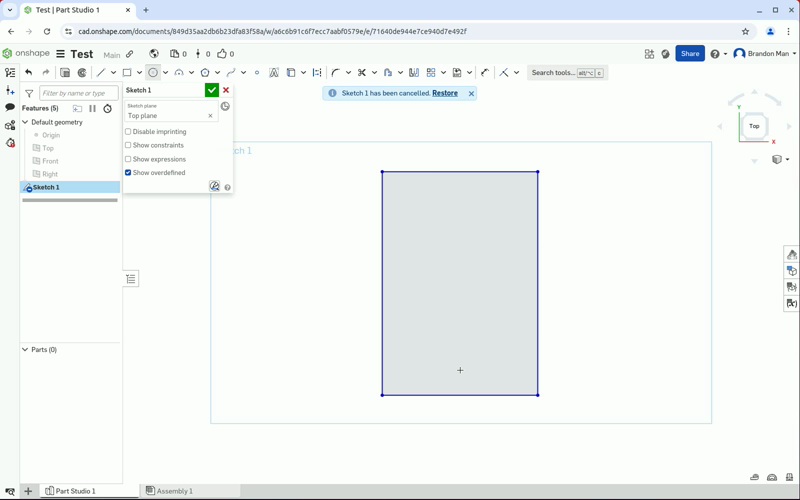
key_up(shift)
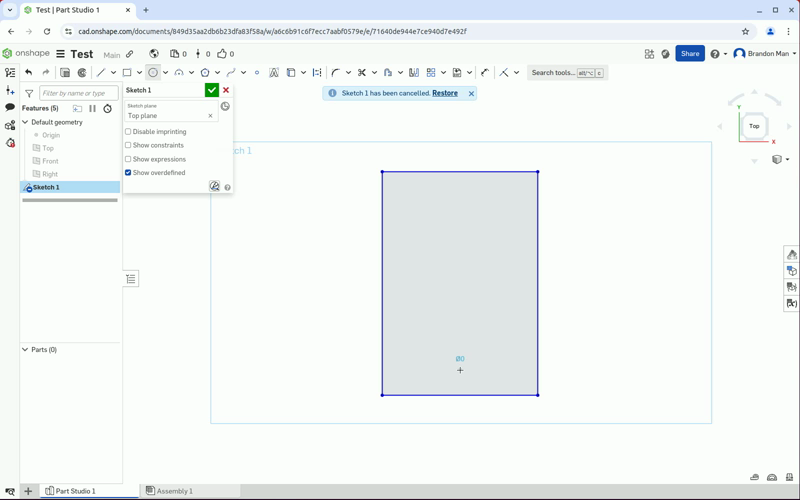
mouse_move(467, 369)
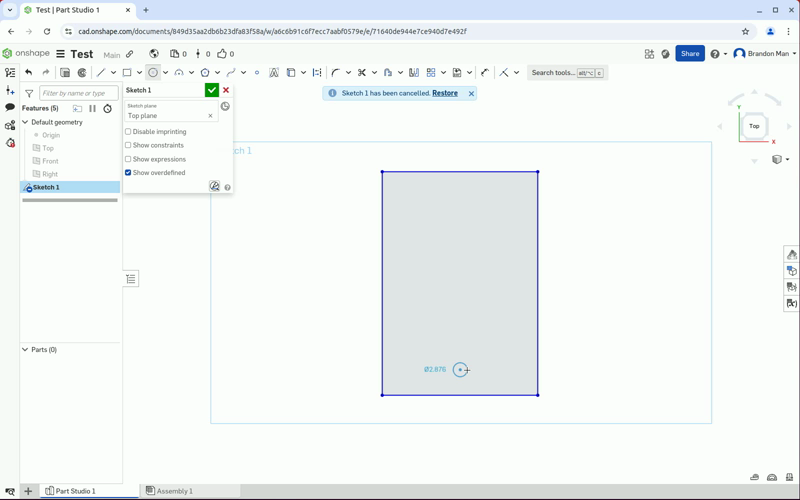
click(467, 369)
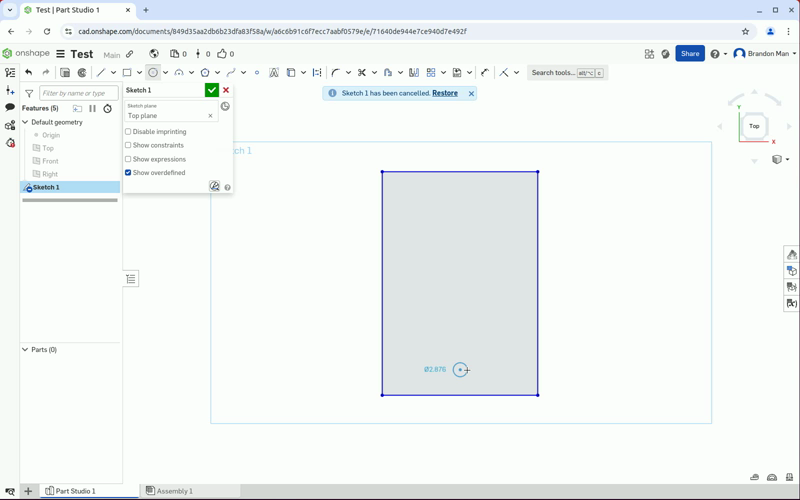
key(esc)
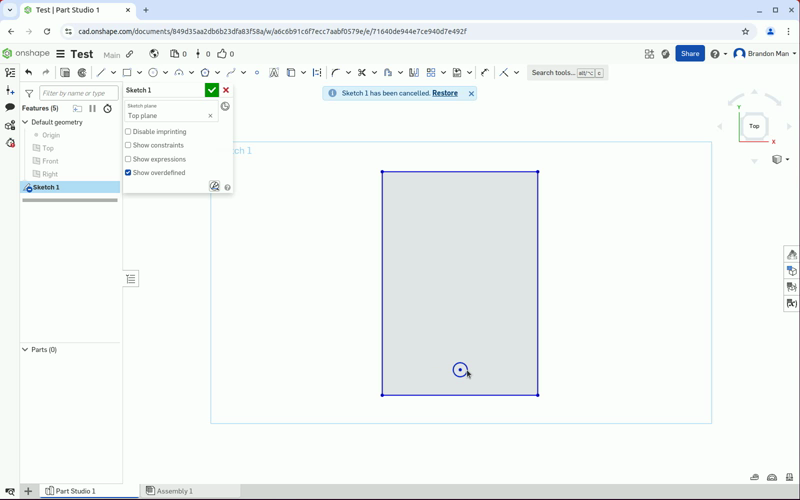
key(c)
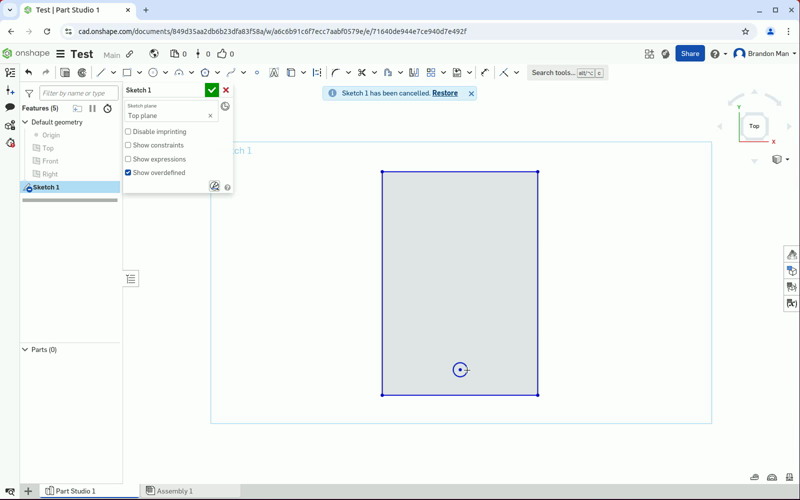
key_down(shift)
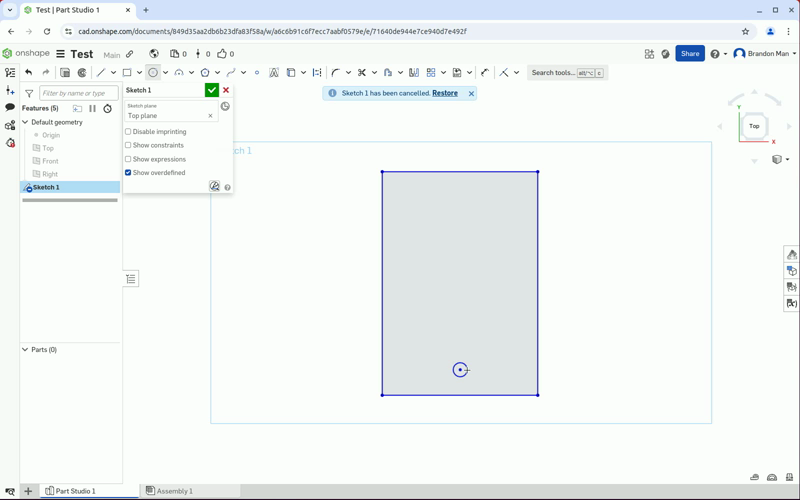
mouse_move(460, 197)
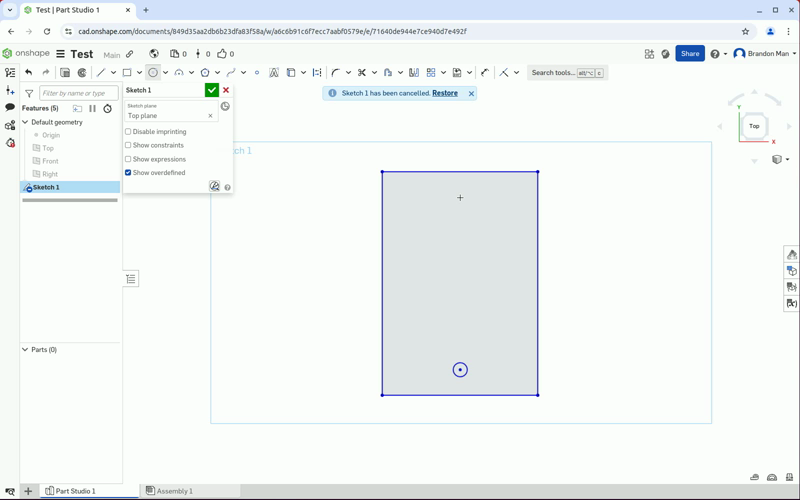
click(460, 197)
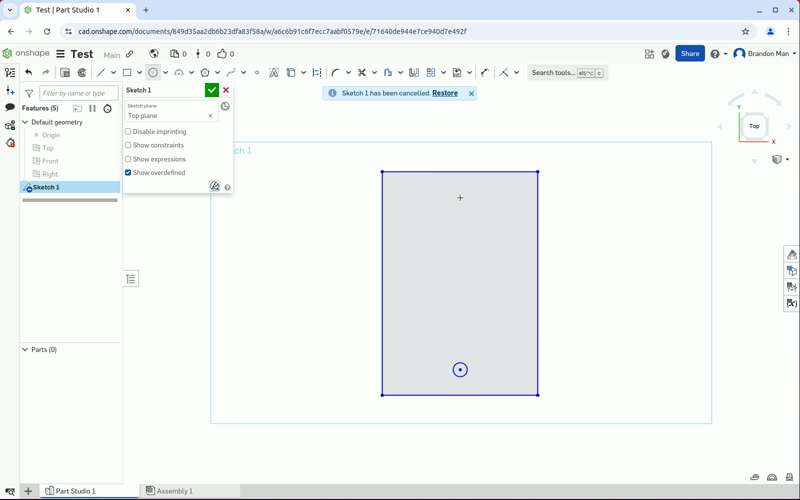
key_up(shift)
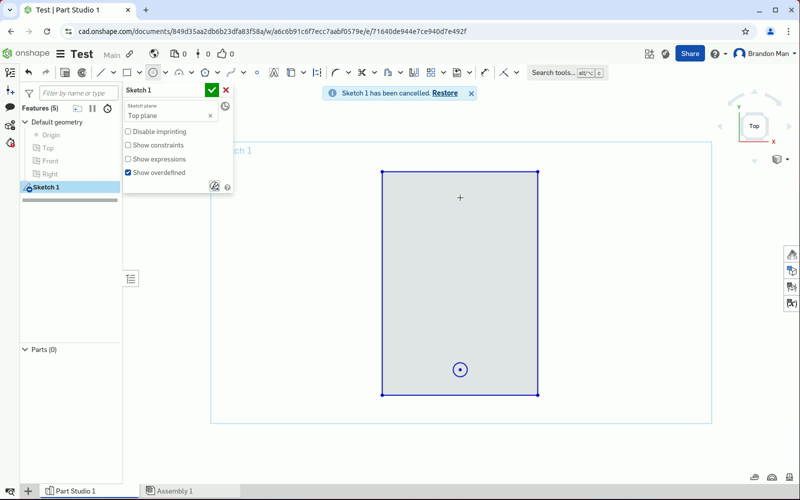
mouse_move(467, 197)
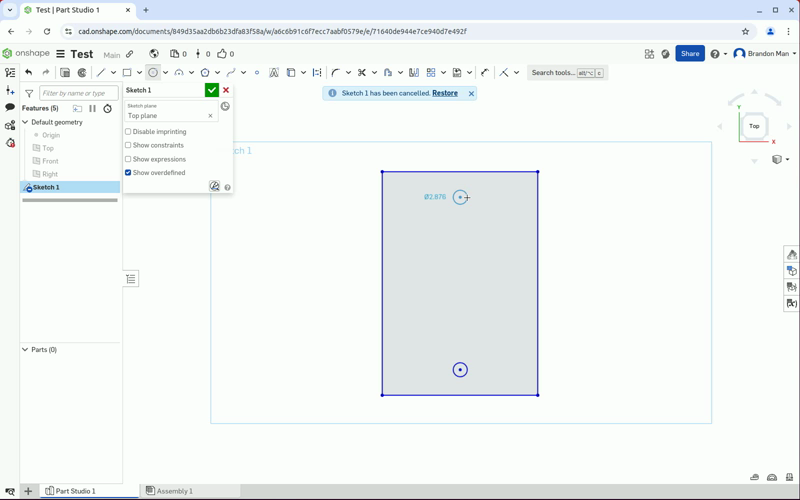
click(467, 197)
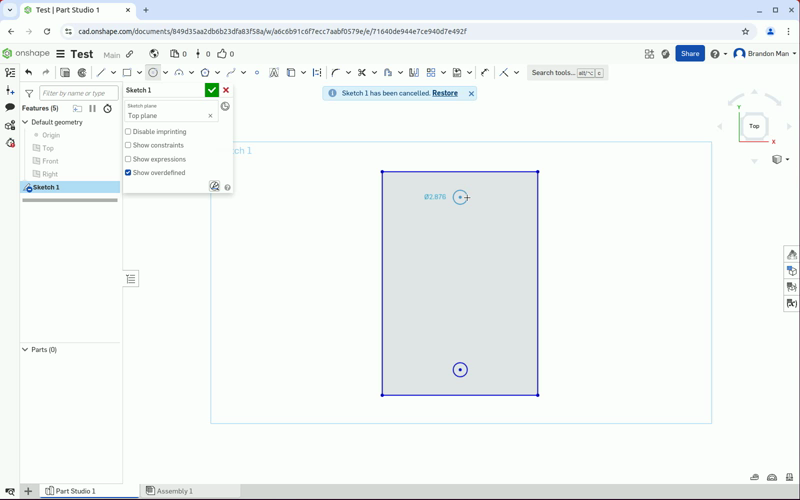
key(esc)
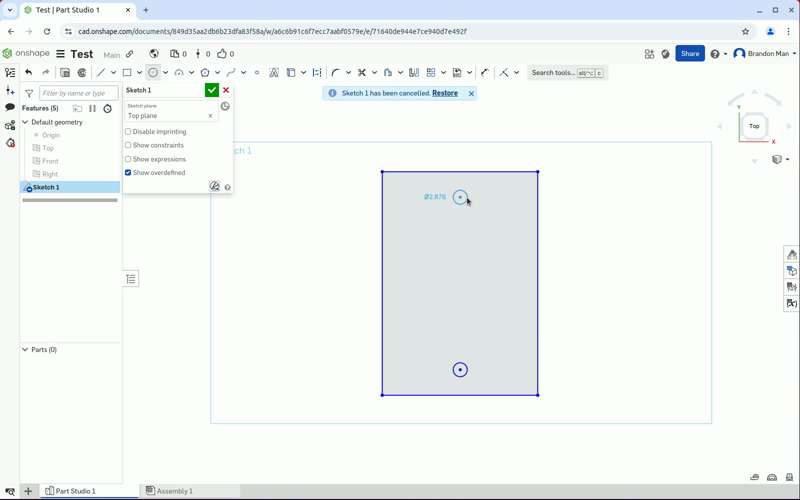
mouse_move(483, 300)
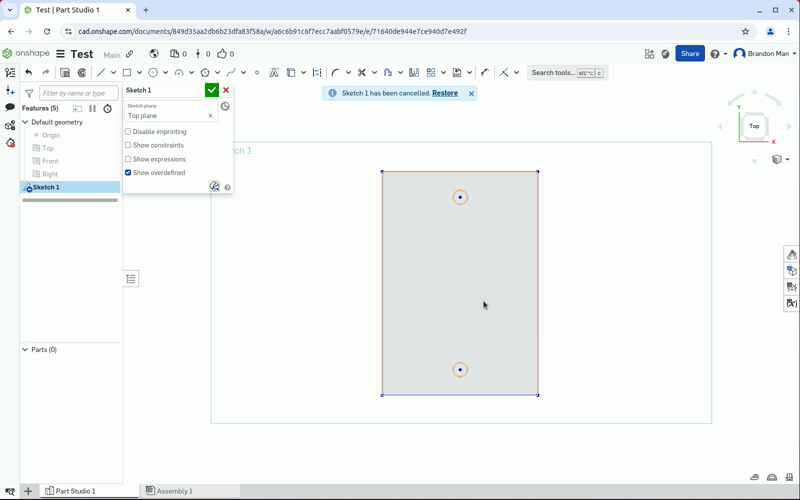
click(483, 300)
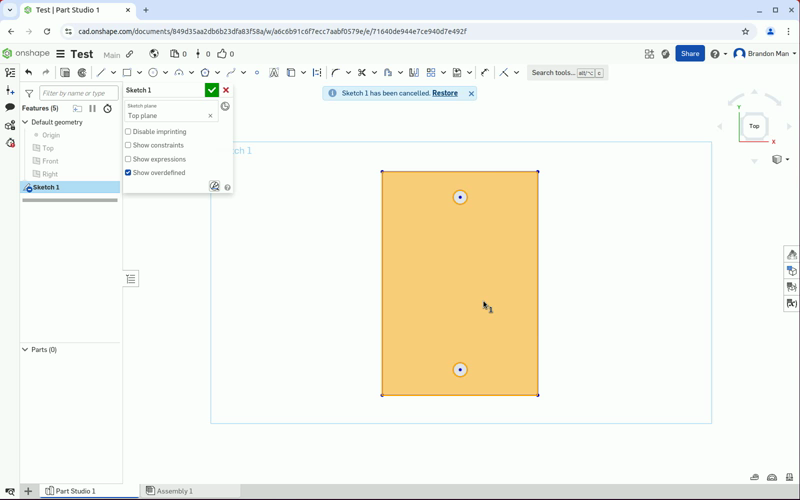
mouse_move(73, 352)
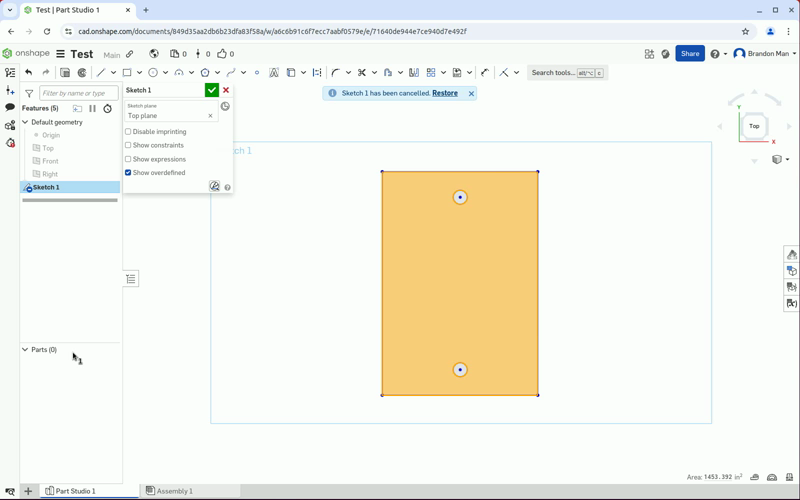
key(shift+y)
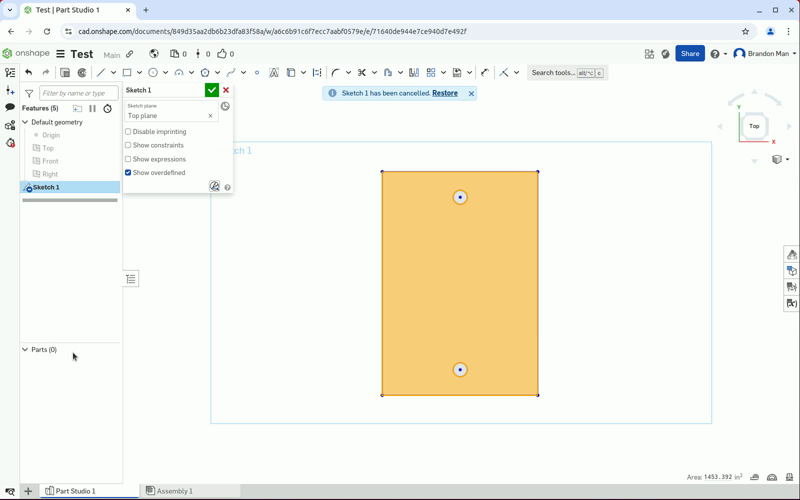
key(shift+e)
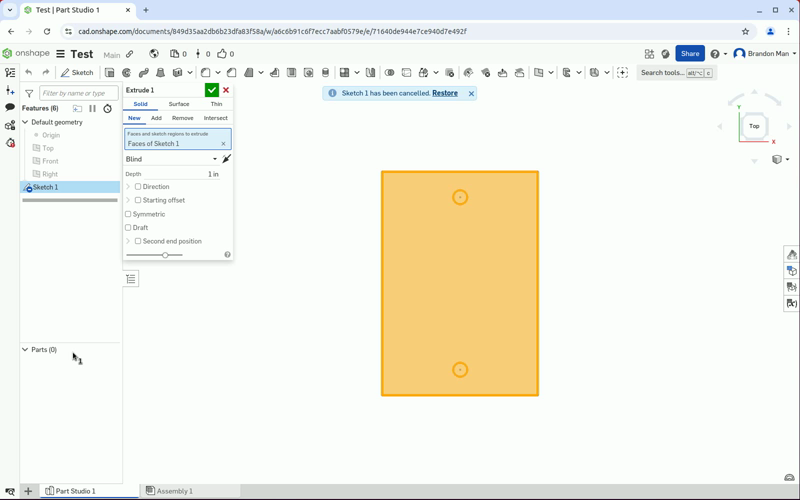
mouse_move(143, 106)
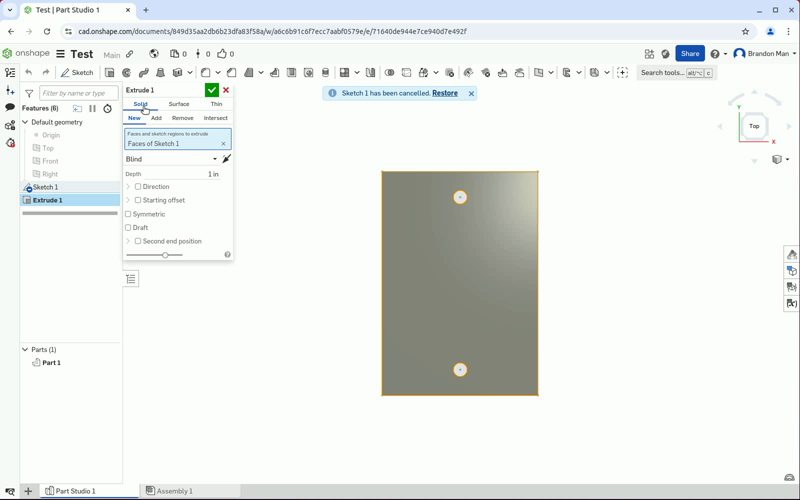
click(143, 106)
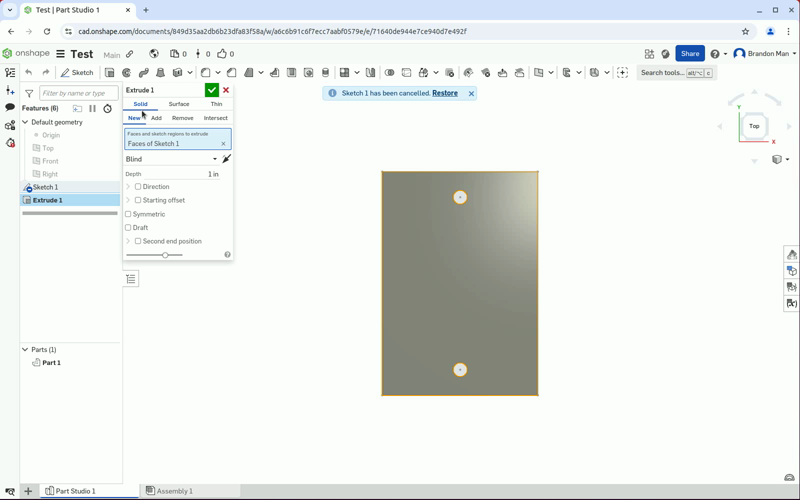
mouse_move(137, 120)
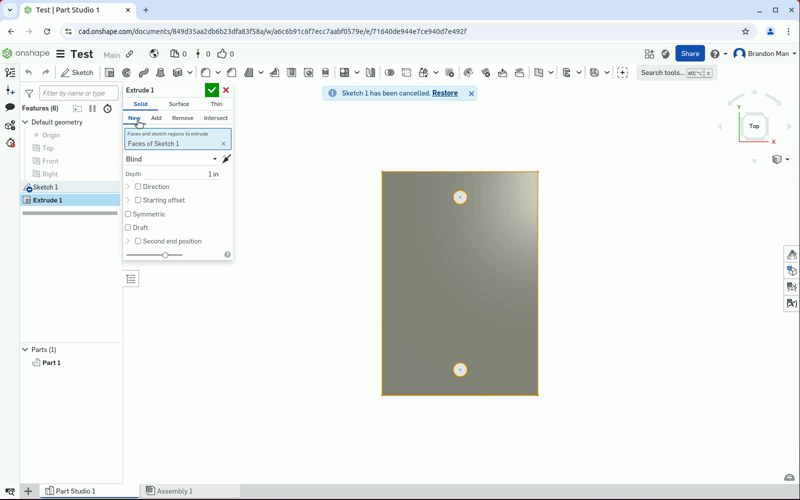
click(137, 120)
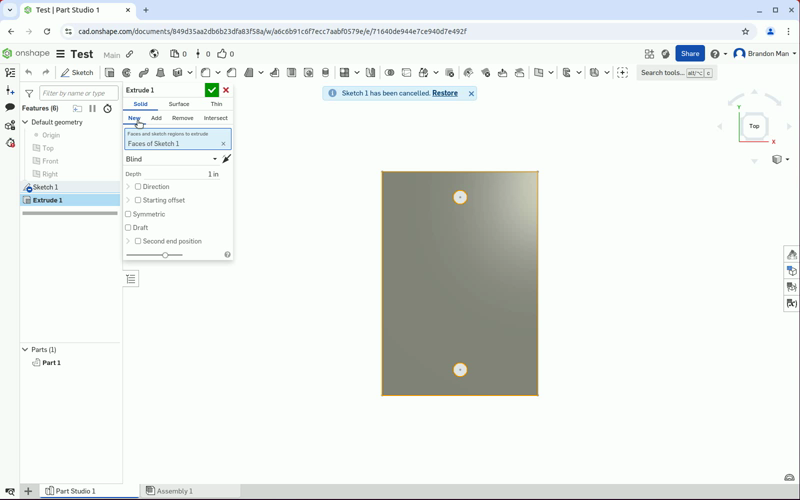
key(tab, 4)
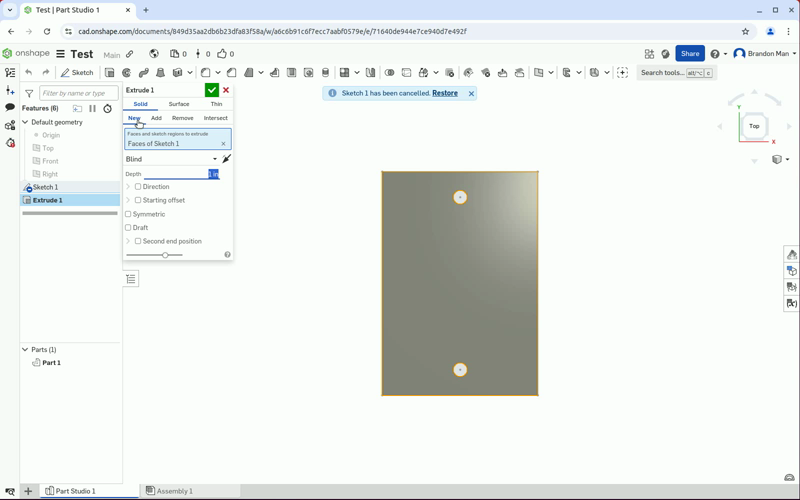
text(16.85)
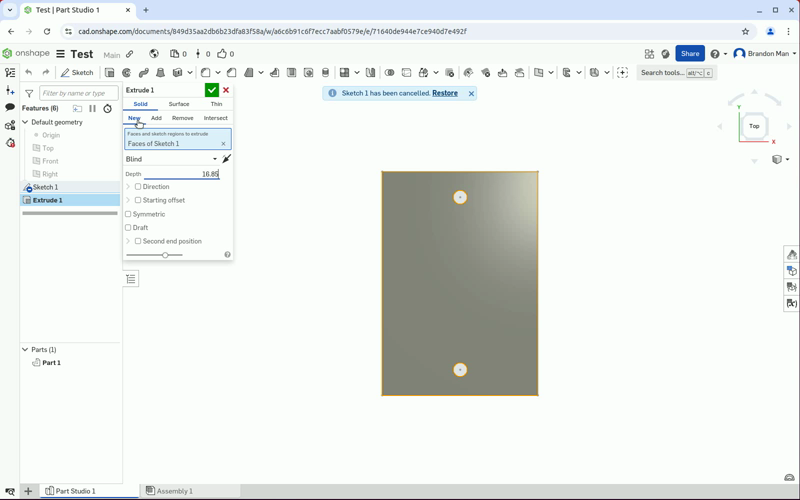
key(enter)
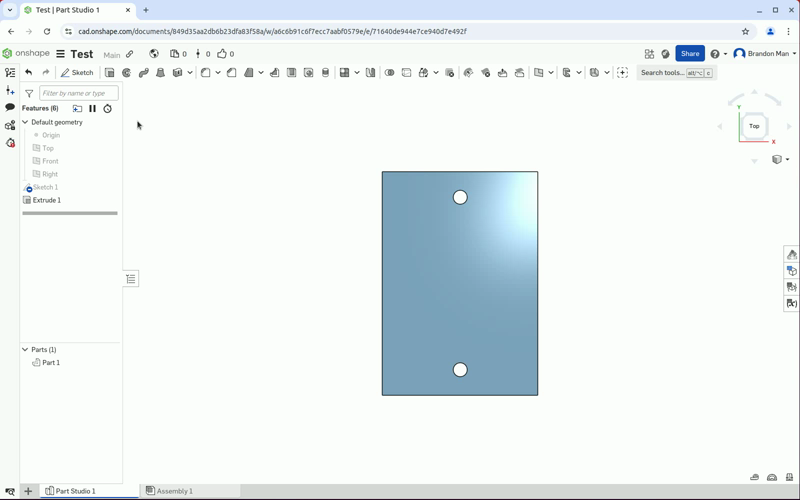
key(shift+h)
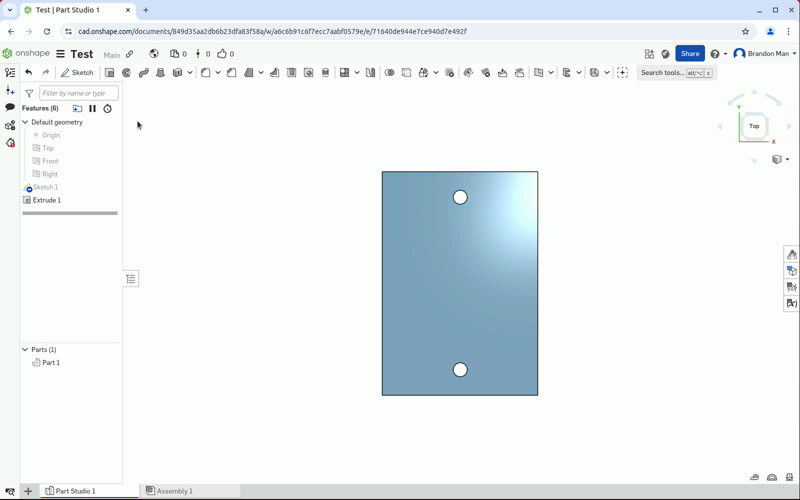
key(shift+h)
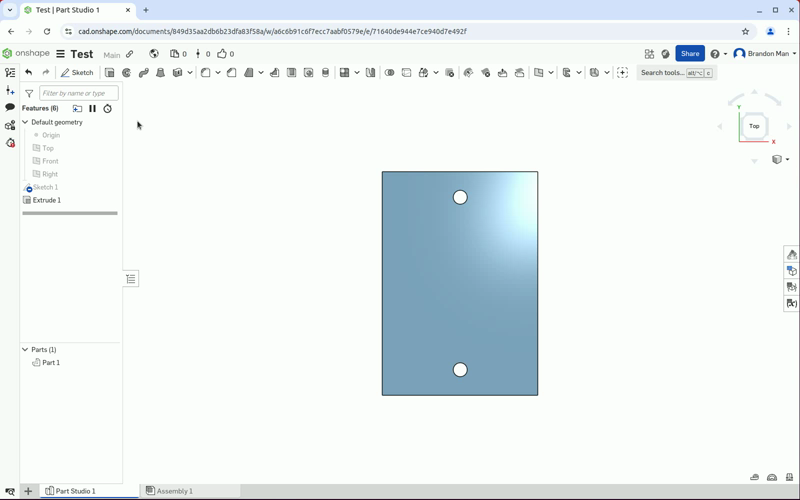
mouse_move(73, 189)
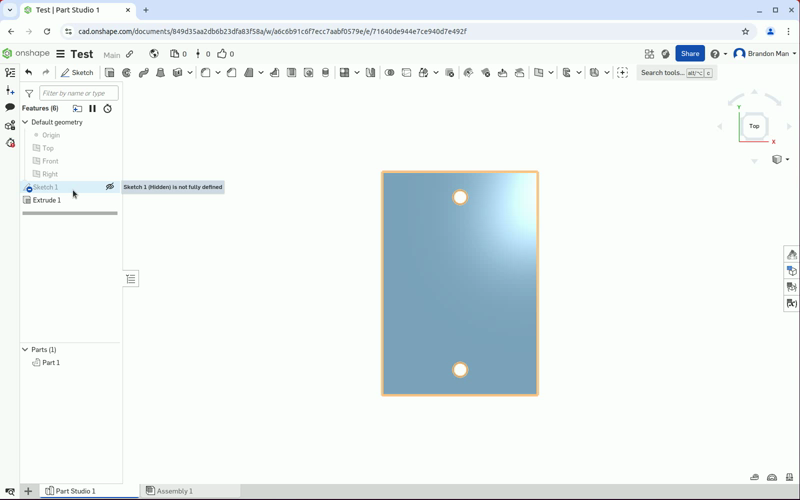
click(73, 189)
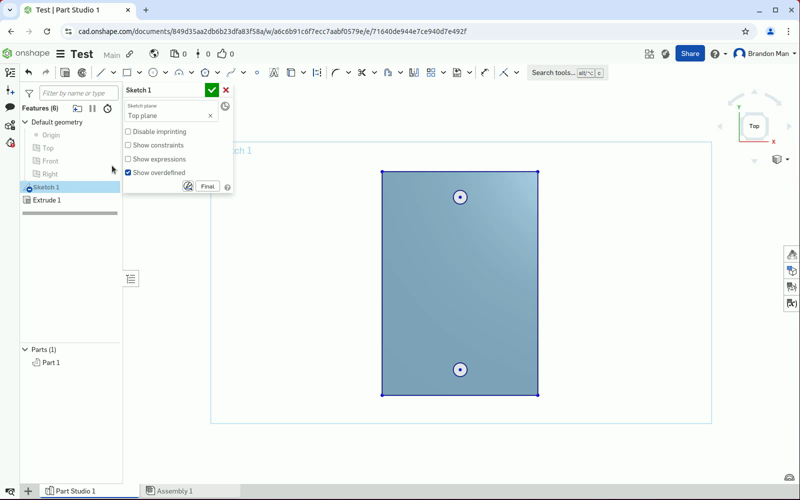
mouse_move(229, 92)
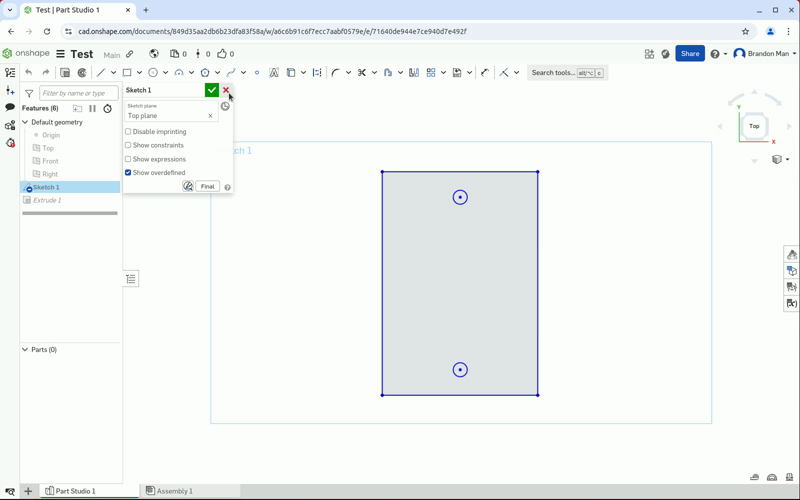
click(229, 92)
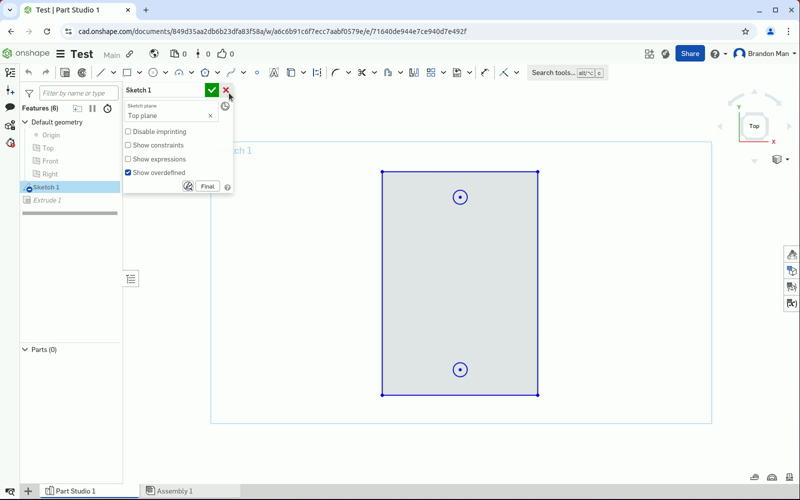
key(shift+s)
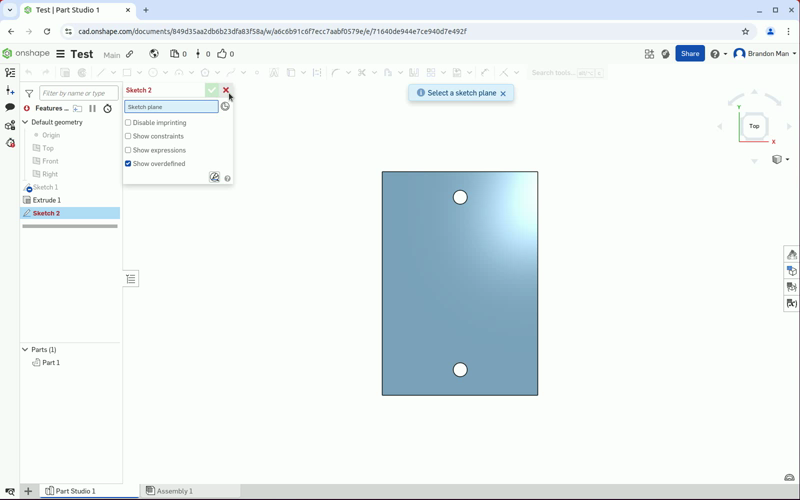
mouse_move(73, 150)
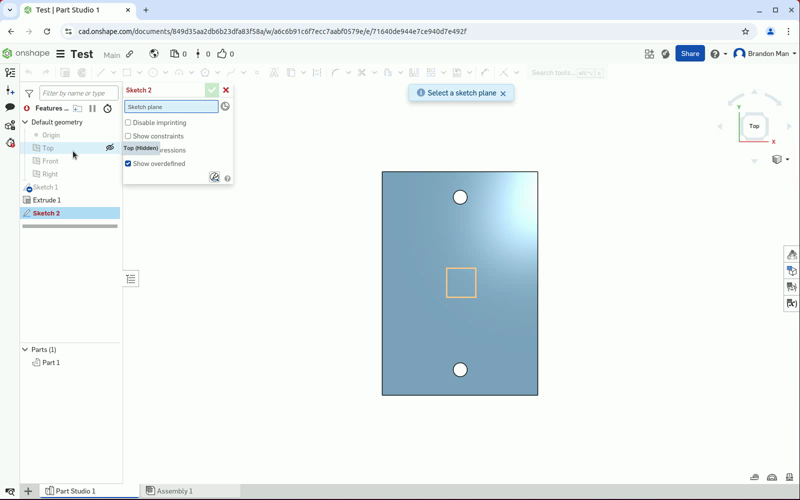
click(73, 150)
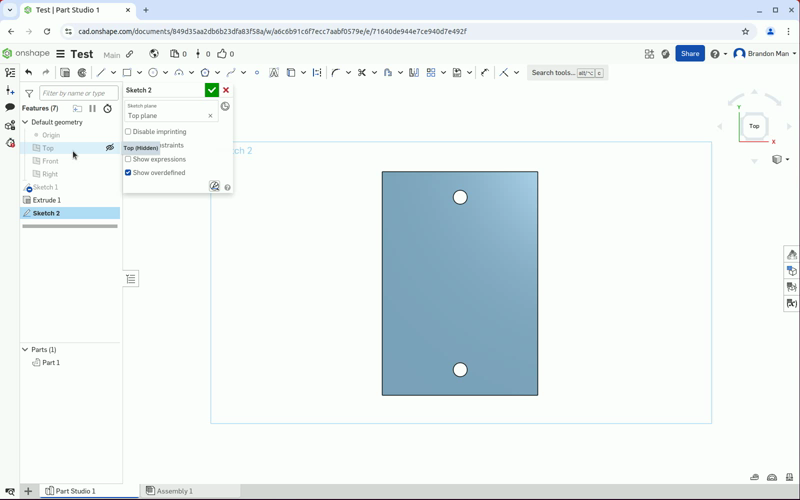
mouse_move(73, 352)
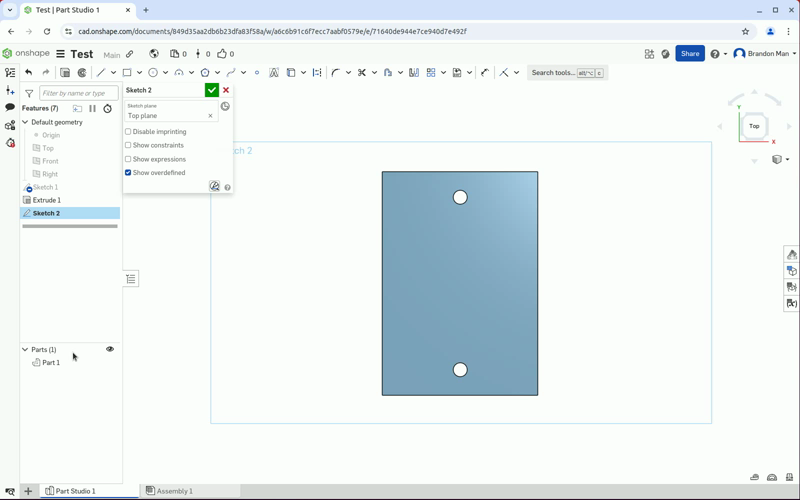
key(y)
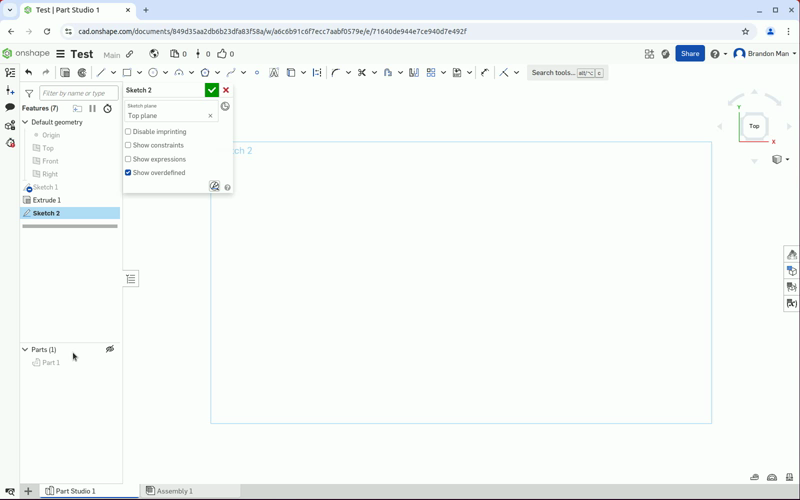
key(a)
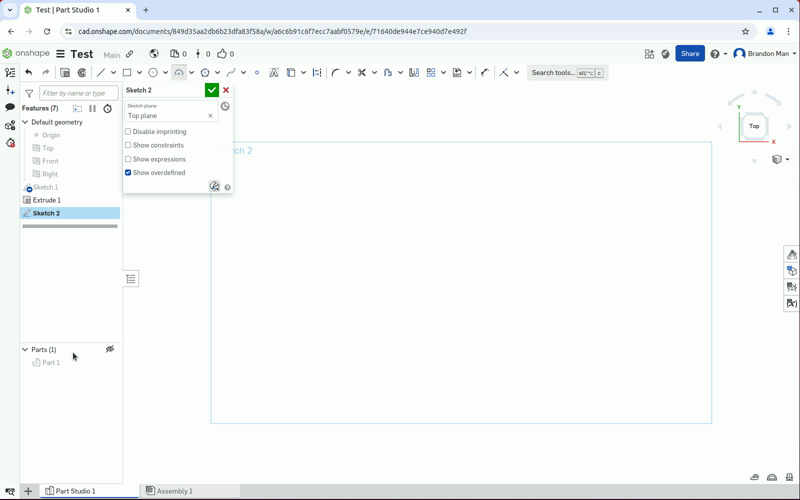
key_down(shift)
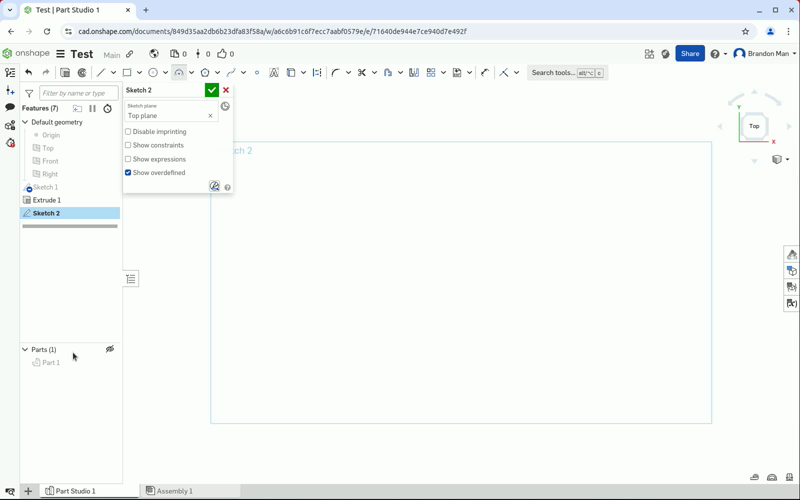
mouse_move(438, 193)
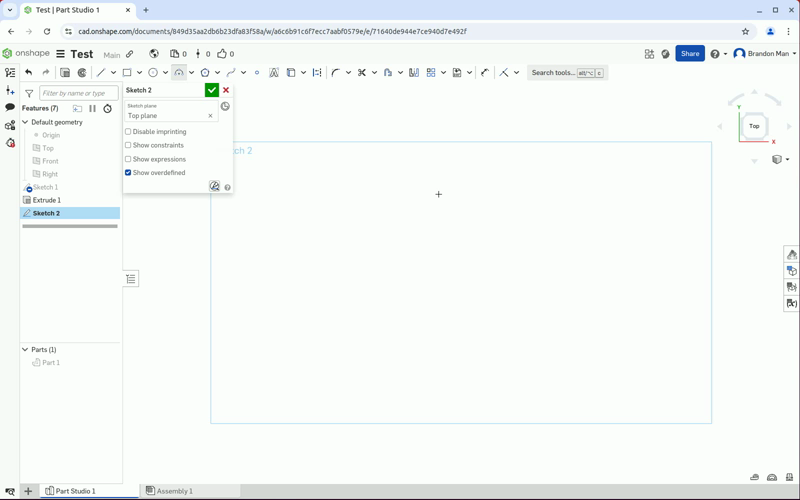
click(438, 193)
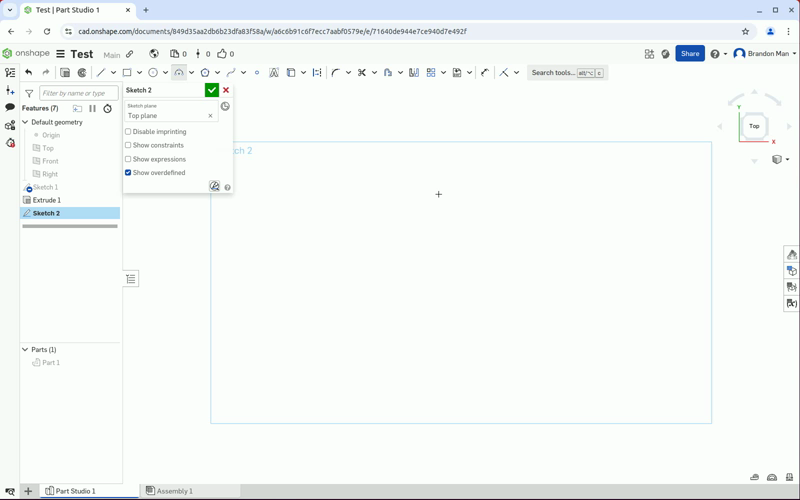
key_up(shift)
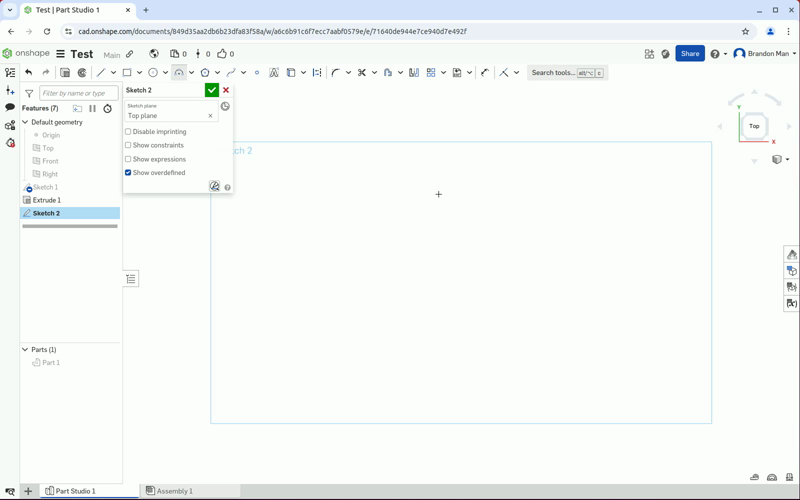
key_down(shift)
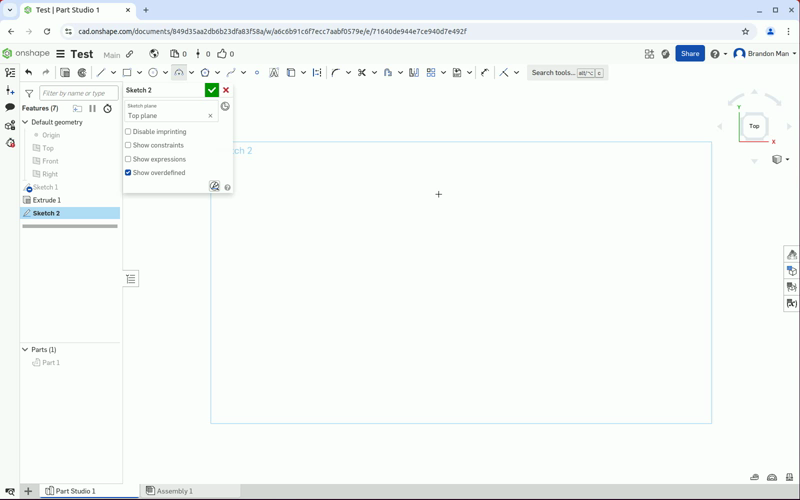
mouse_move(484, 193)
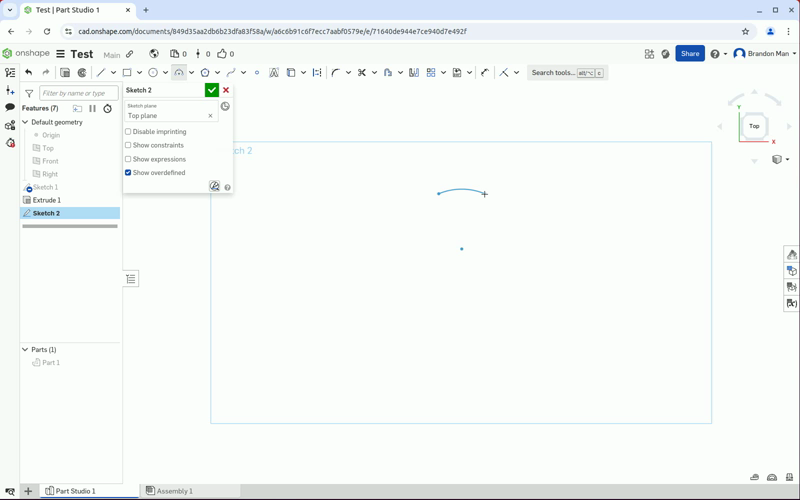
click(484, 193)
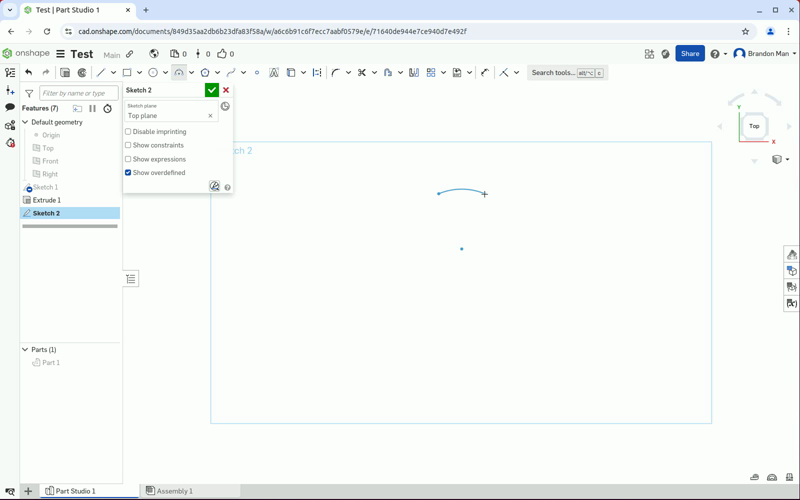
mouse_move(461, 216)
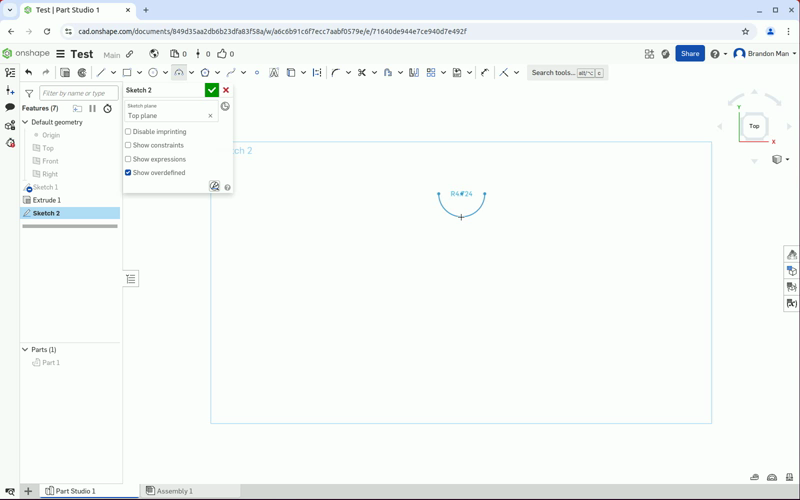
click(461, 216)
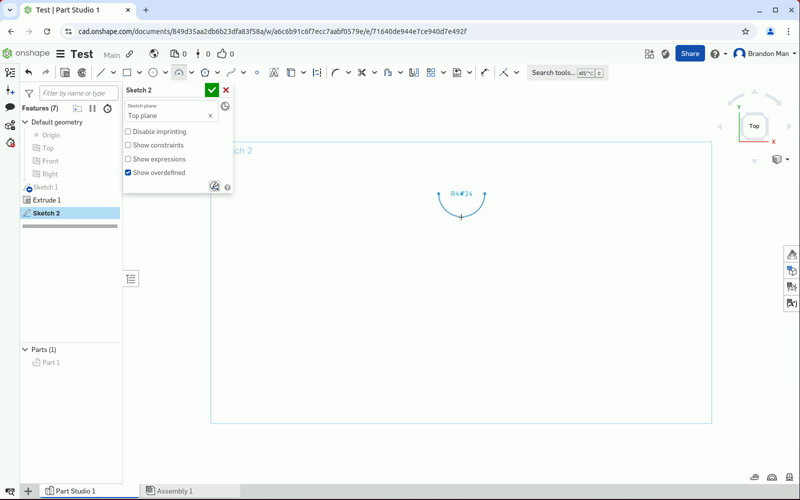
key_up(shift)
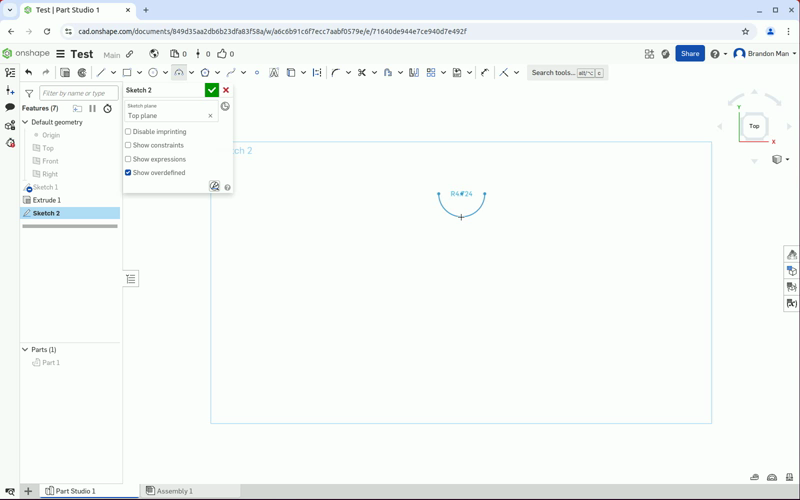
key(esc)
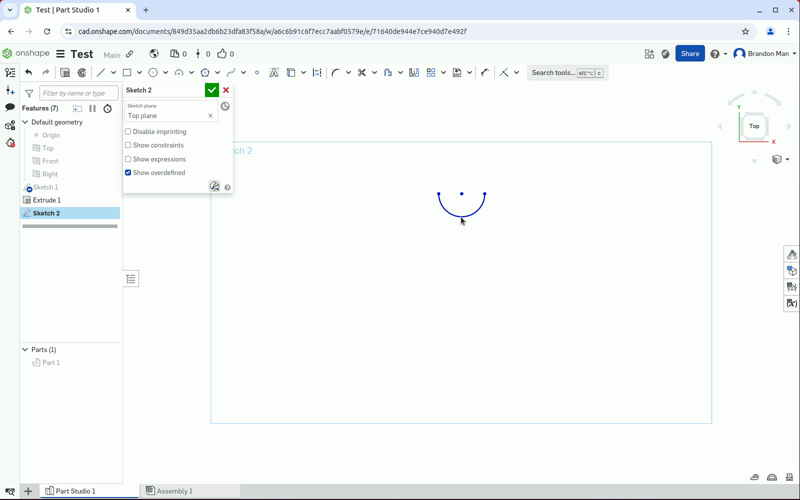
key(l)
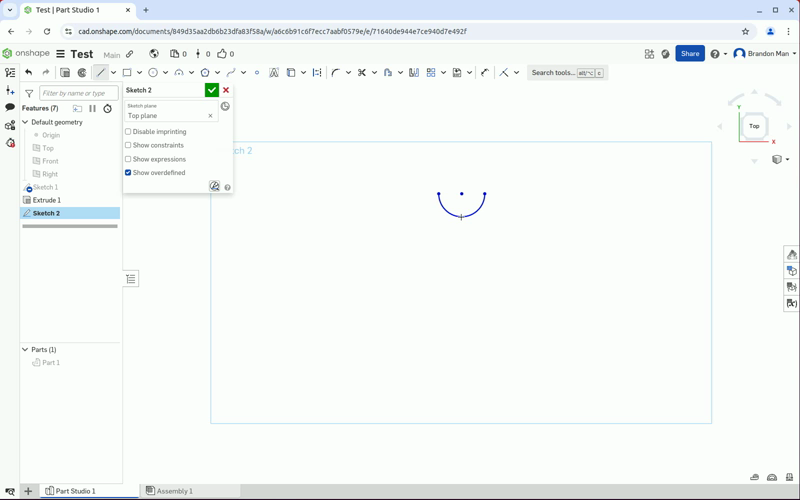
mouse_move(484, 193)
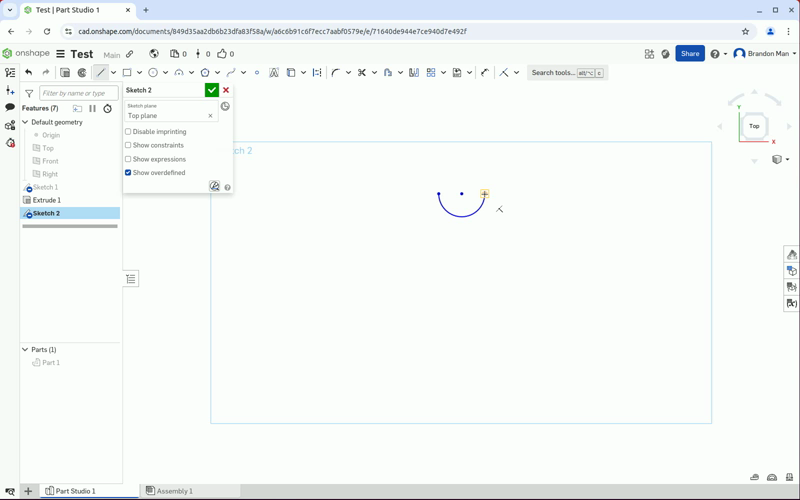
click(484, 193)
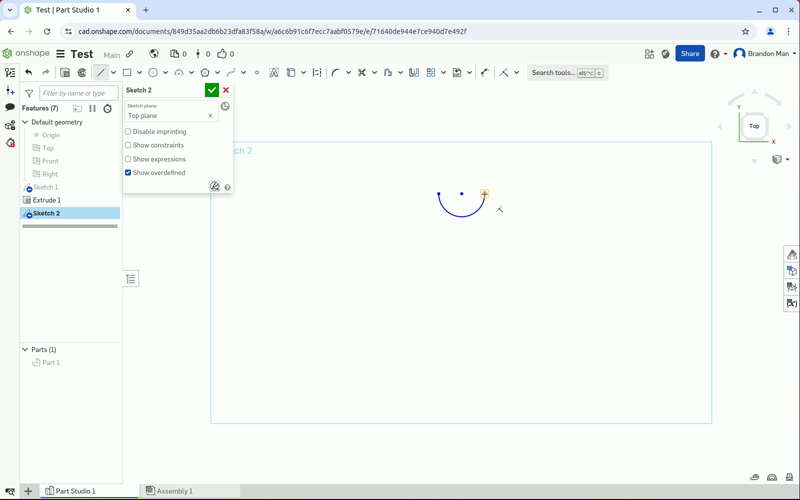
key_down(shift)
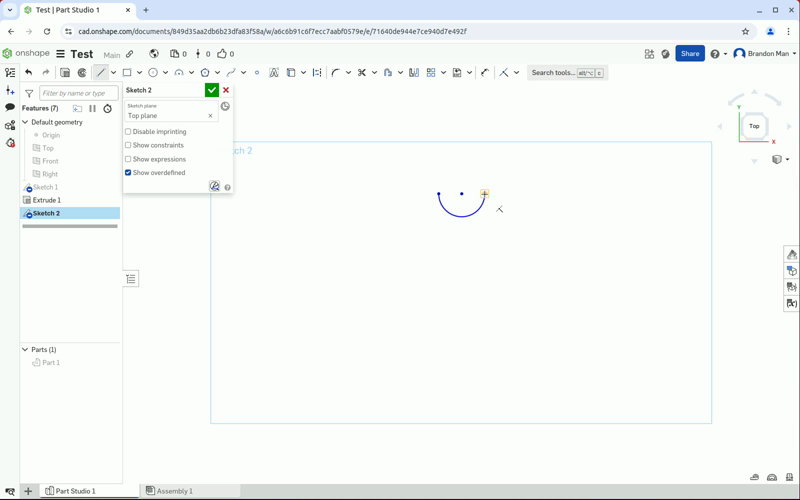
mouse_move(514, 193)
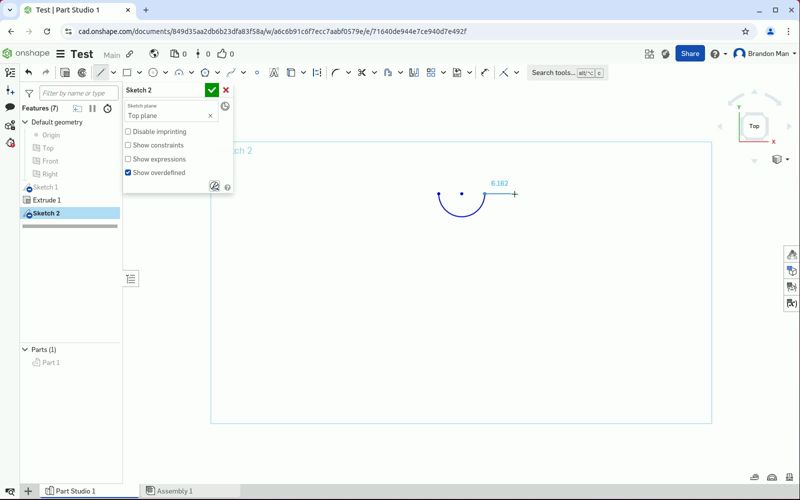
mouse_move(484, 170)
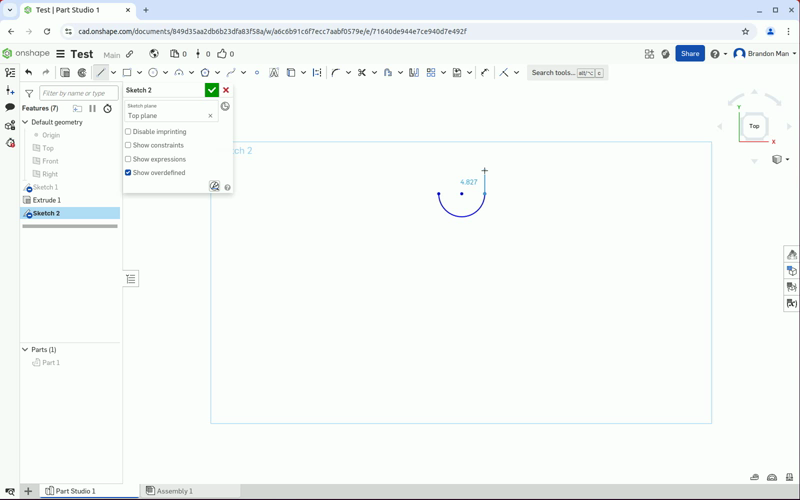
click(484, 170)
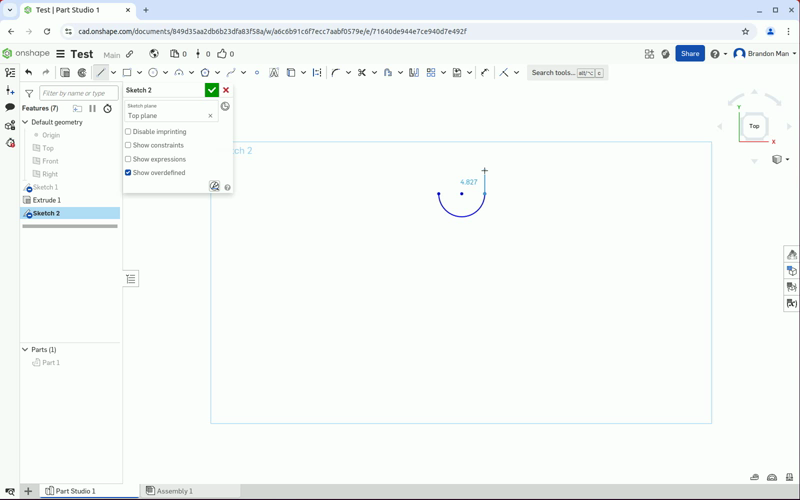
key_up(shift)
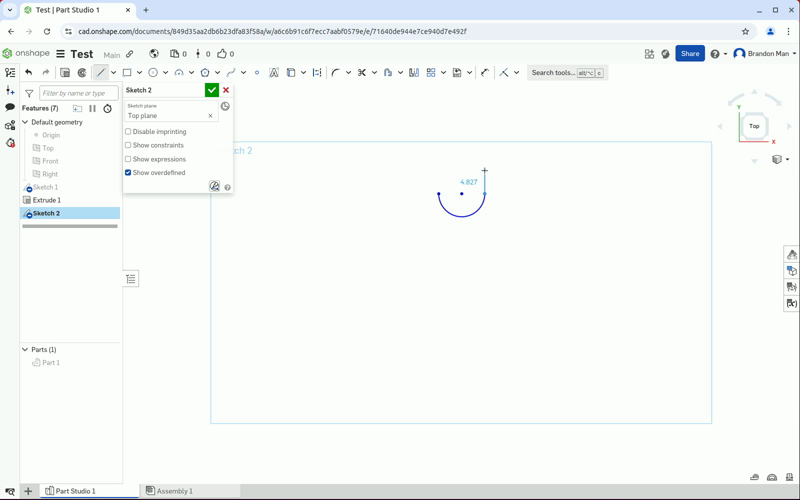
key_down(shift)
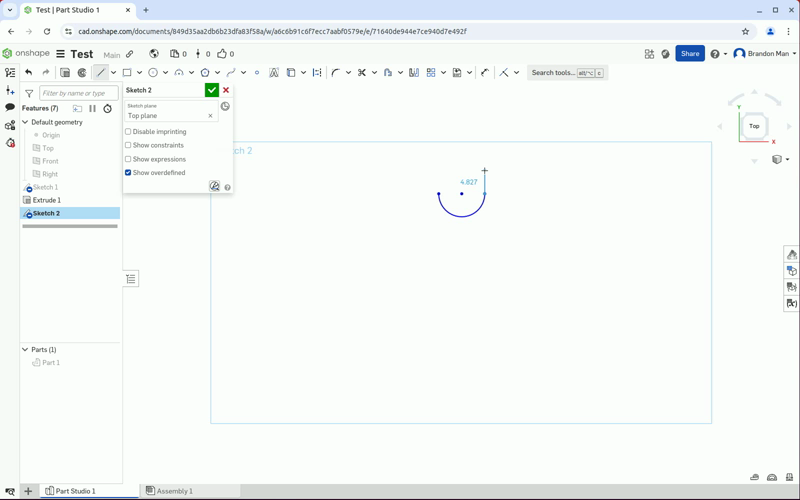
mouse_move(514, 170)
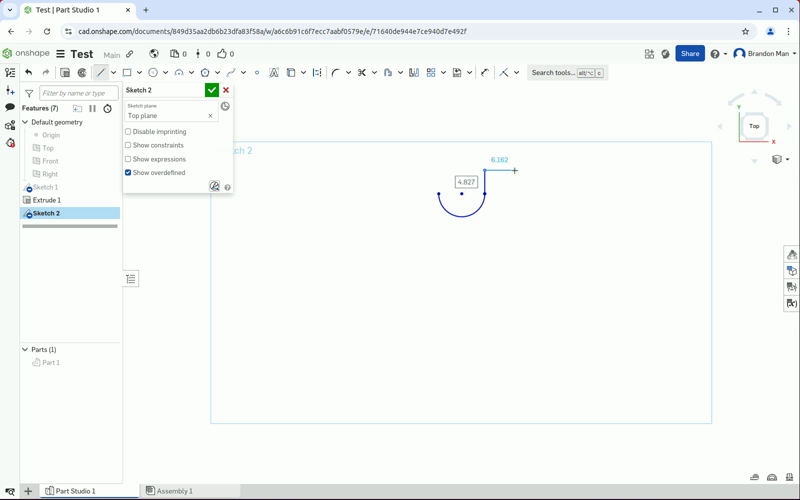
mouse_move(461, 170)
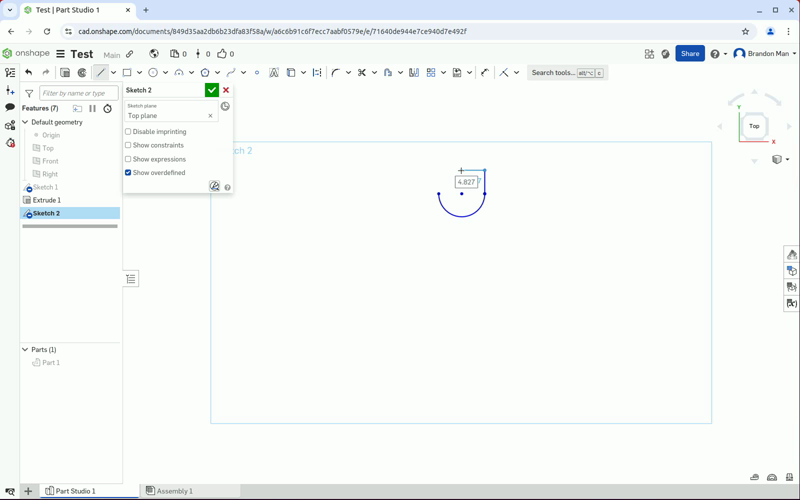
click(461, 170)
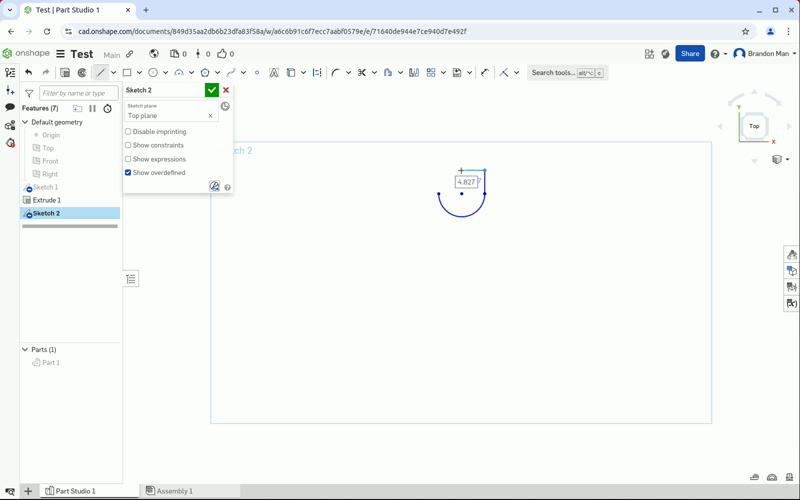
key_up(shift)
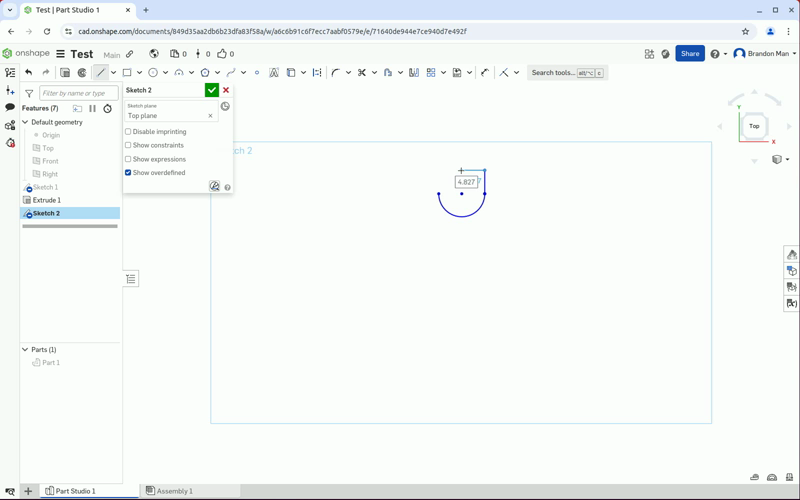
key_down(shift)
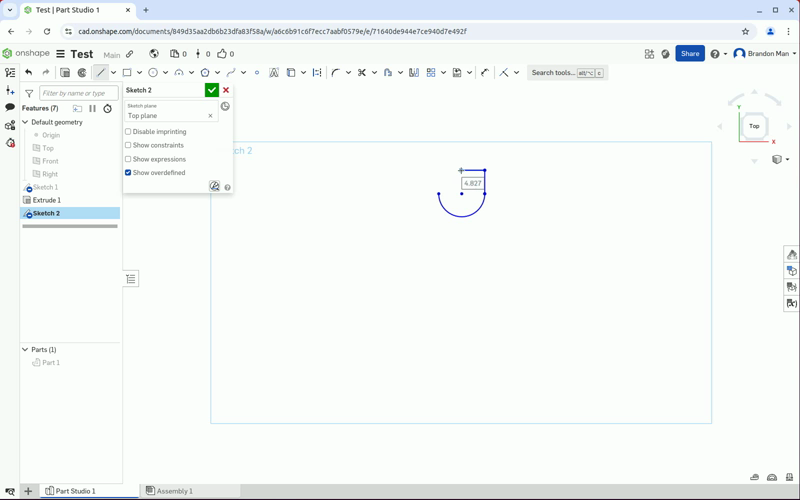
mouse_move(491, 170)
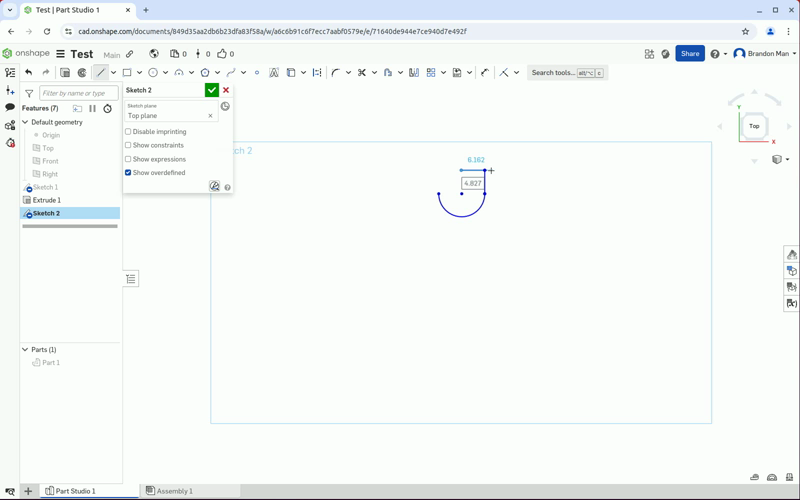
mouse_move(438, 170)
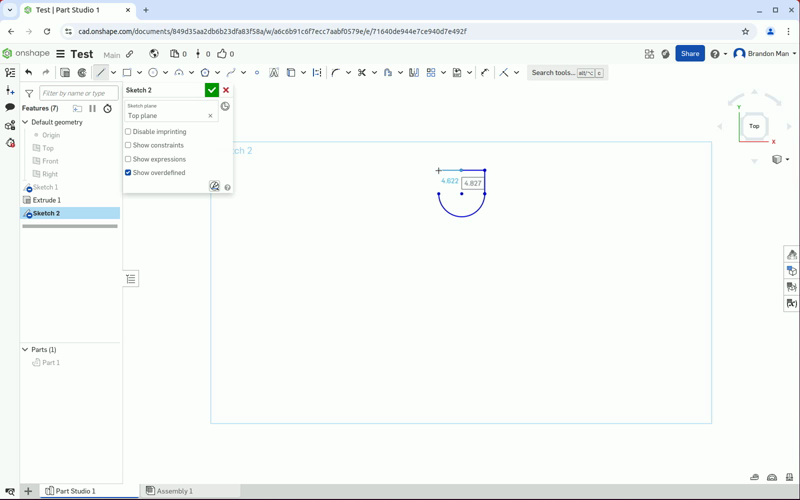
click(438, 170)
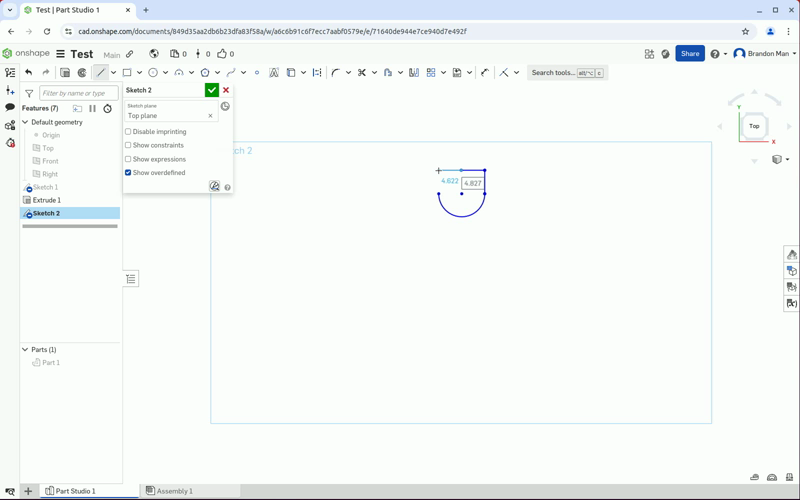
key_up(shift)
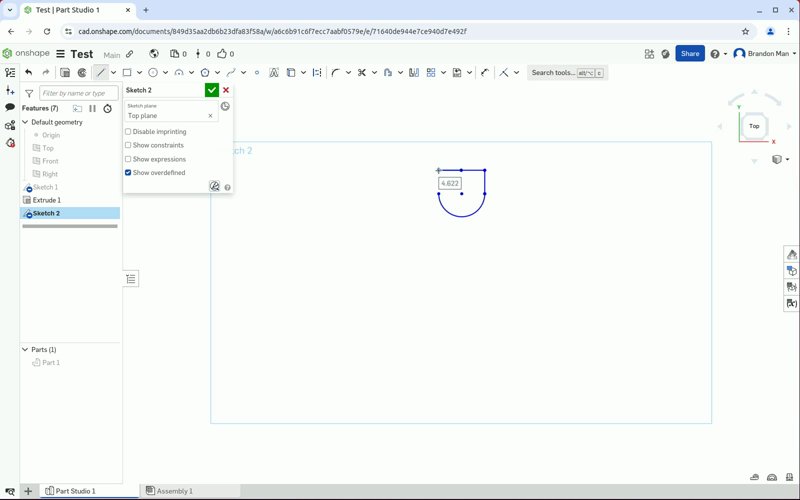
mouse_move(468, 170)
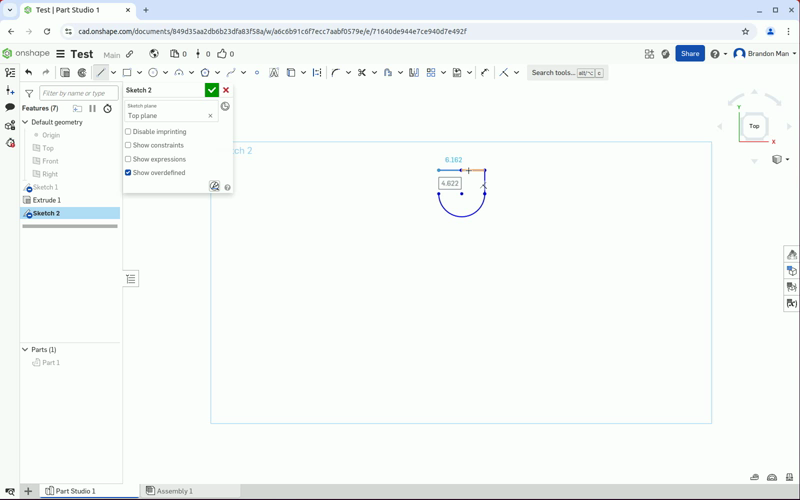
key_down(shift)
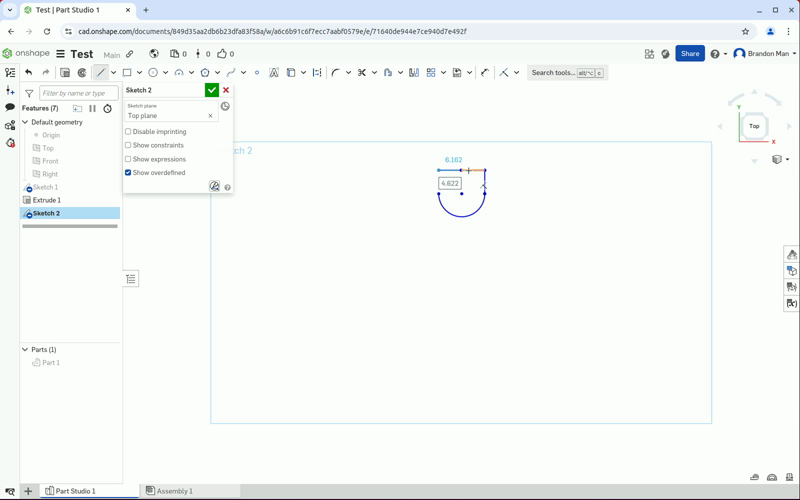
mouse_move(438, 193)
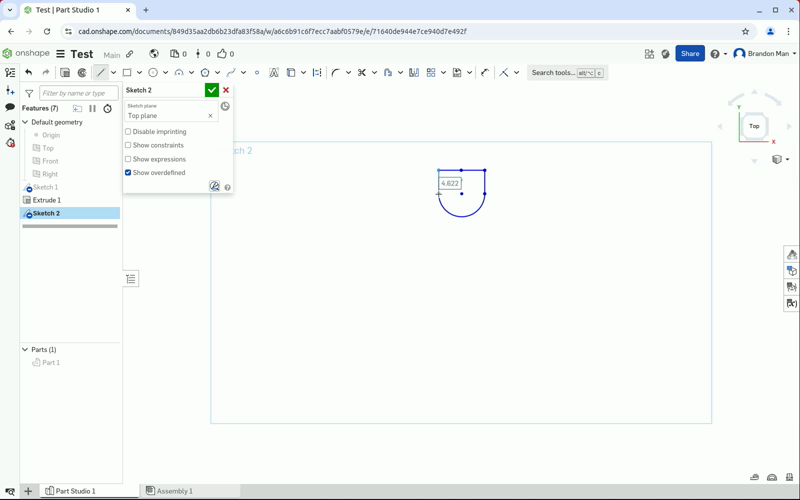
key_up(shift)
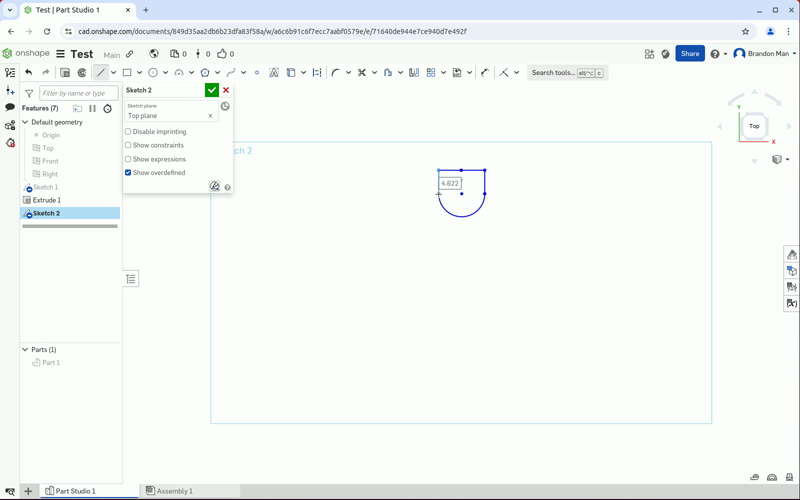
click(438, 193)
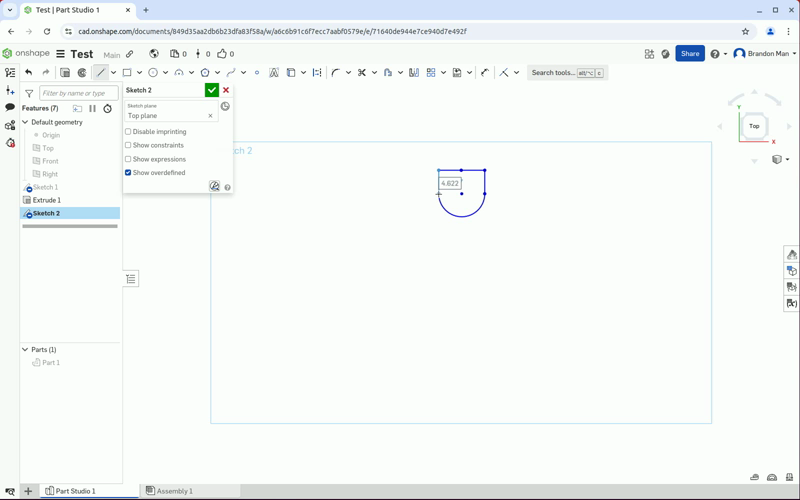
key(esc)
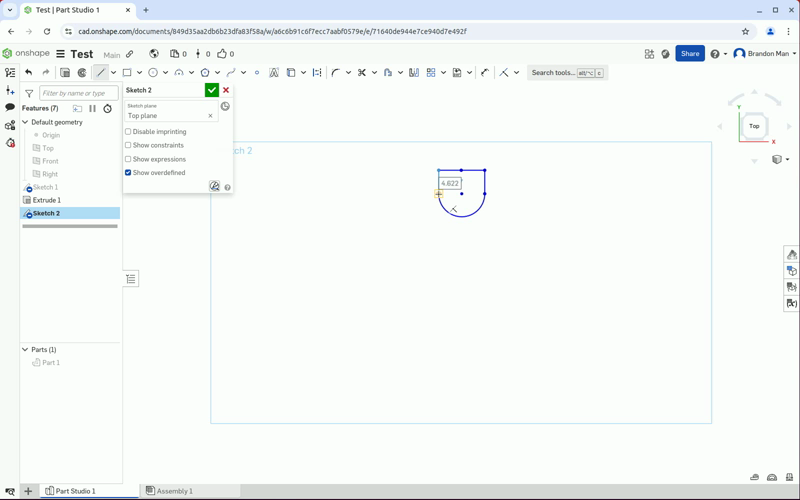
mouse_move(462, 213)
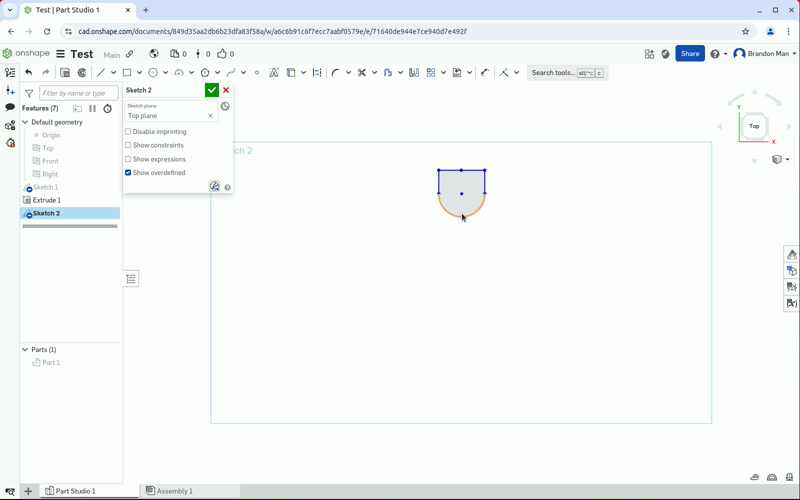
click(462, 213)
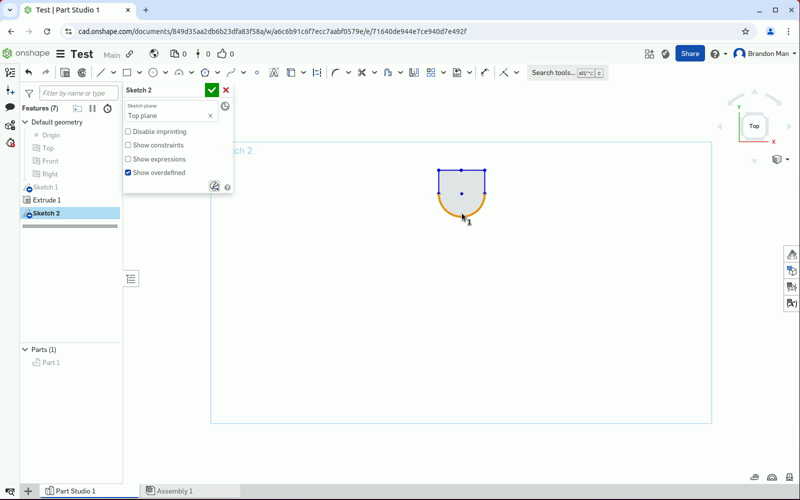
mouse_move(73, 352)
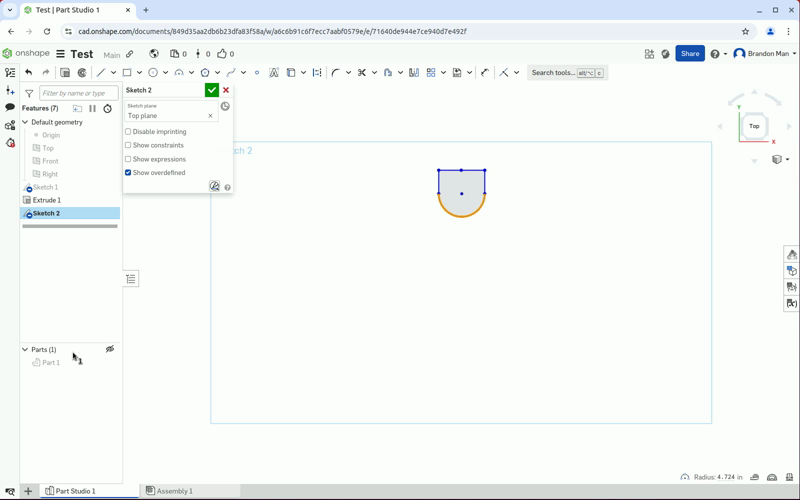
key(shift+y)
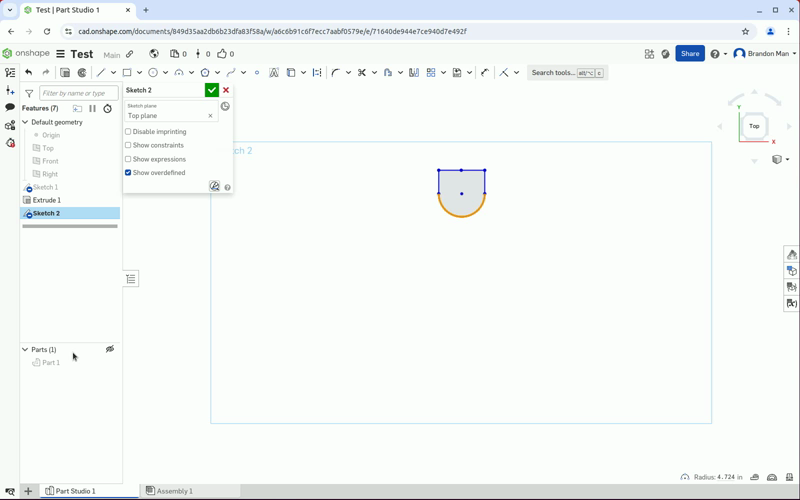
key(shift+e)
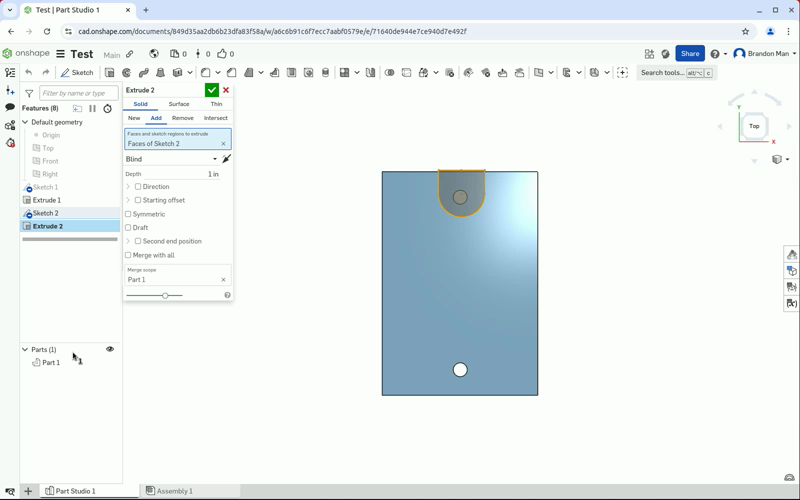
mouse_move(143, 106)
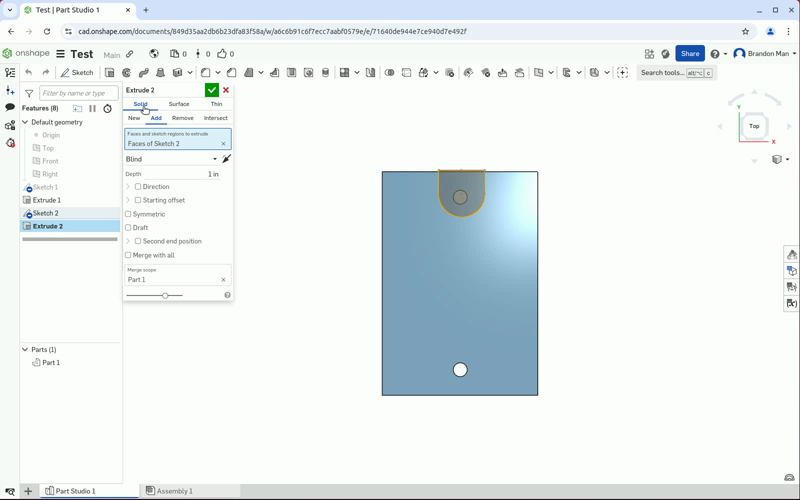
click(143, 106)
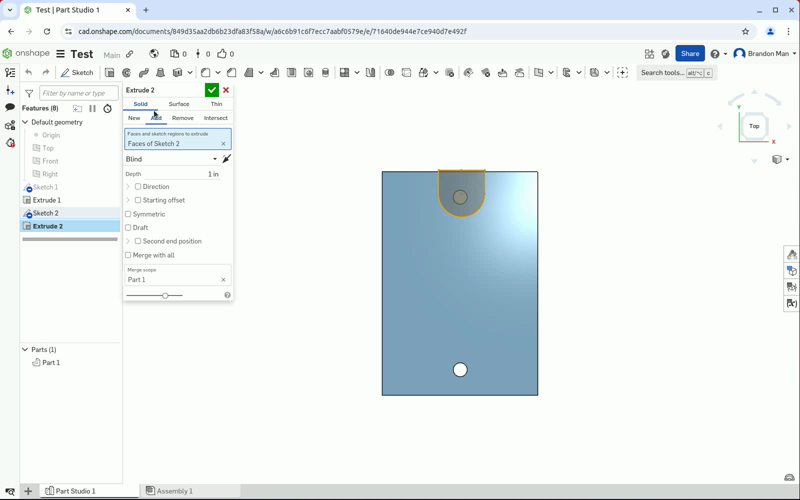
mouse_move(186, 120)
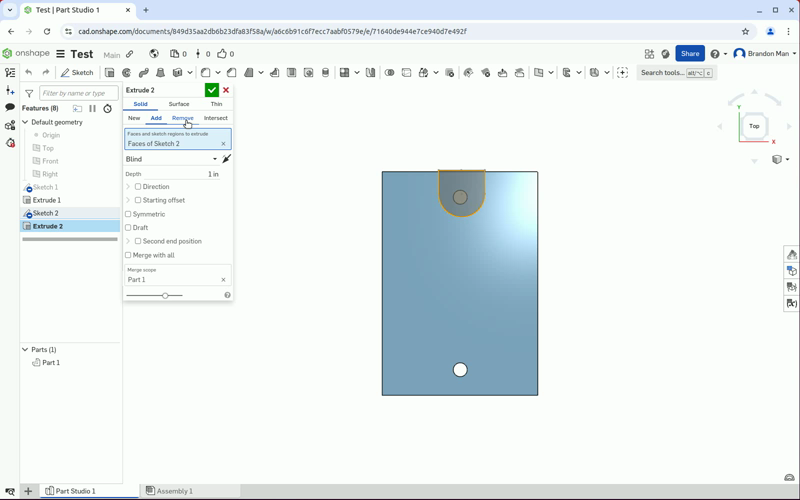
click(186, 120)
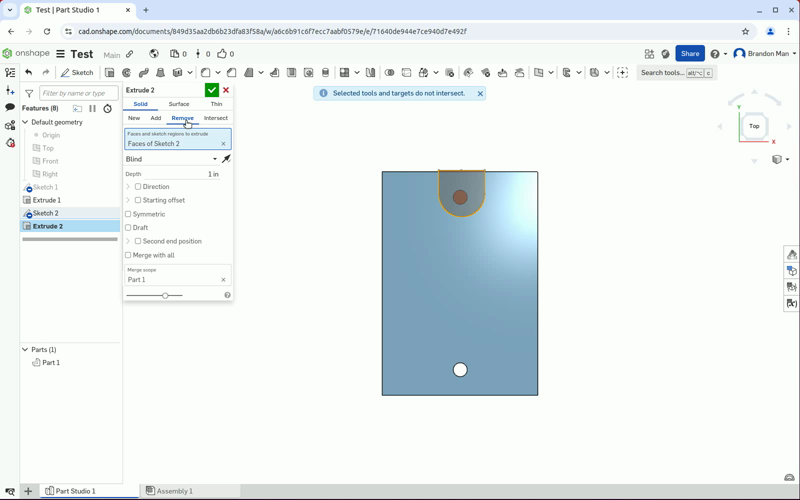
key(tab, 4)
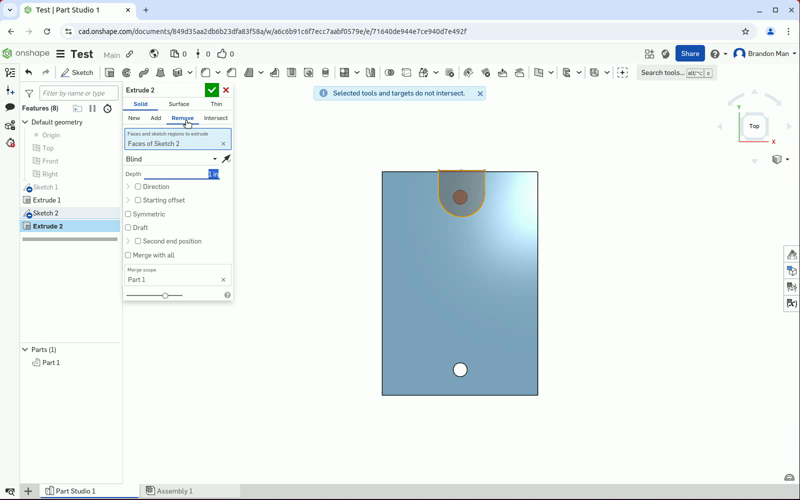
text(-14.683)
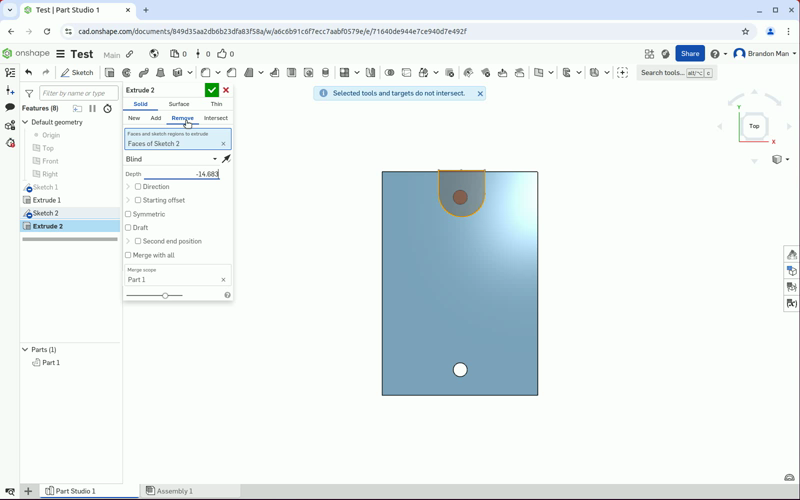
key(tab, 6)
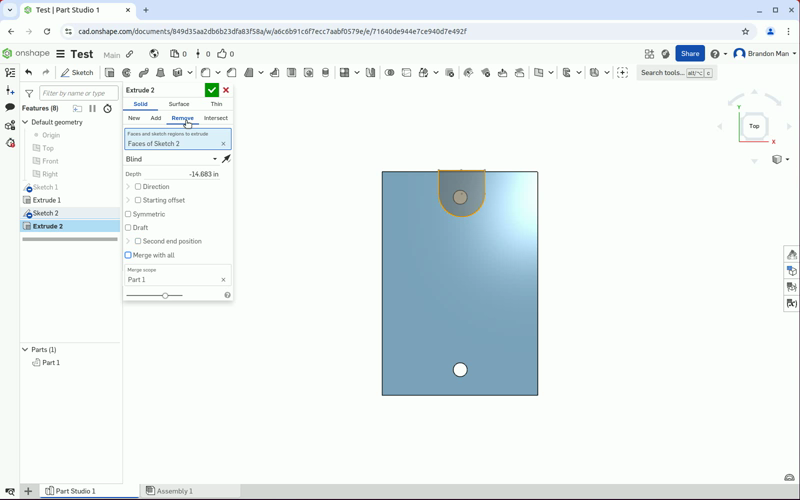
key(space)
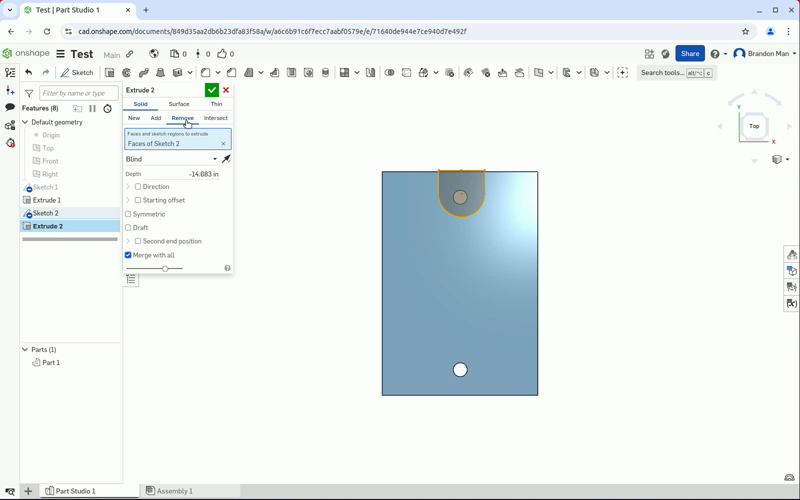
key(enter)
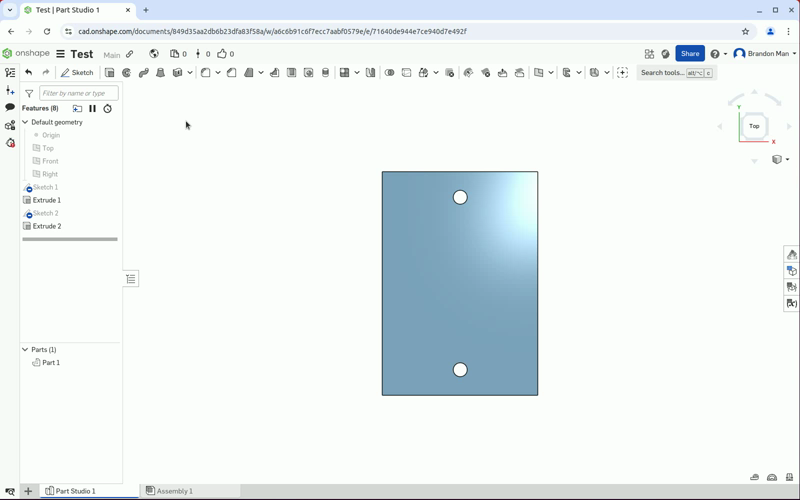
key(shift+h)
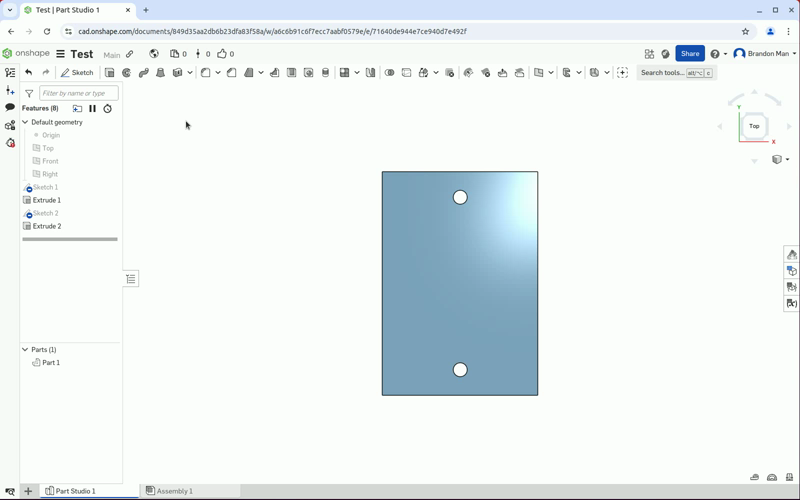
key(shift+h)
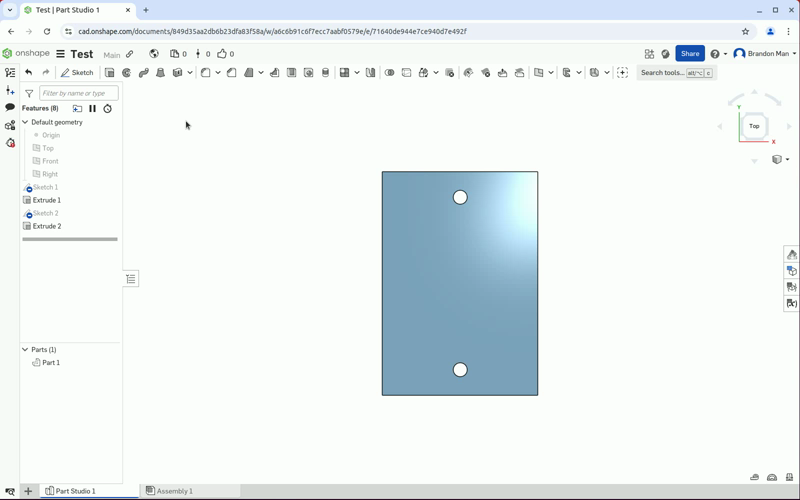
mouse_move(73, 189)
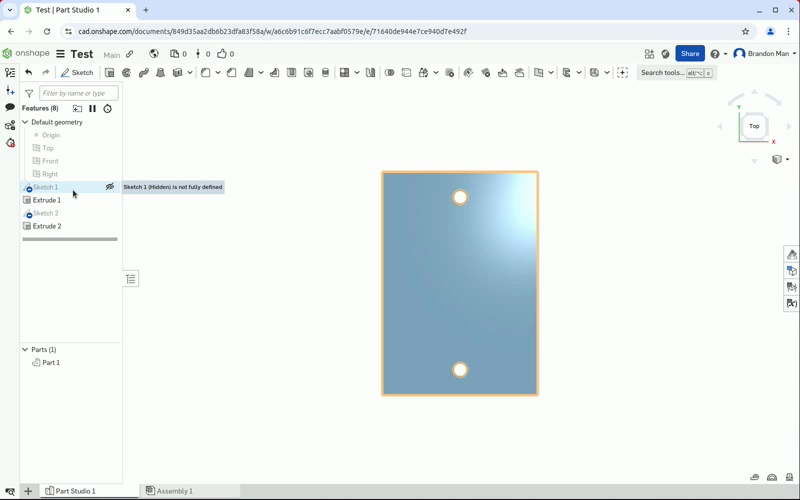
click(73, 189)
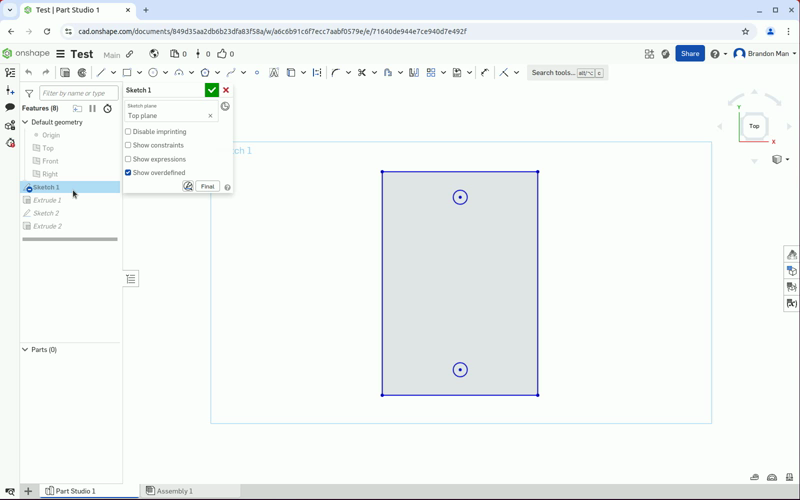
mouse_move(229, 92)
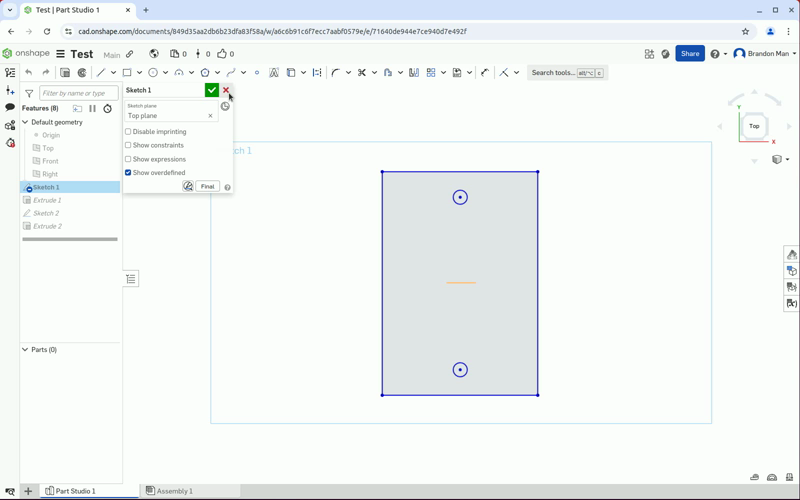
click(229, 92)
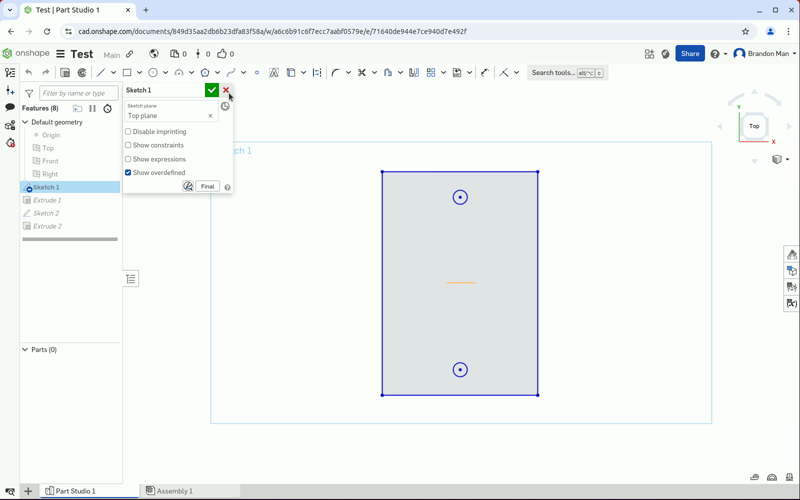
key(shift+s)
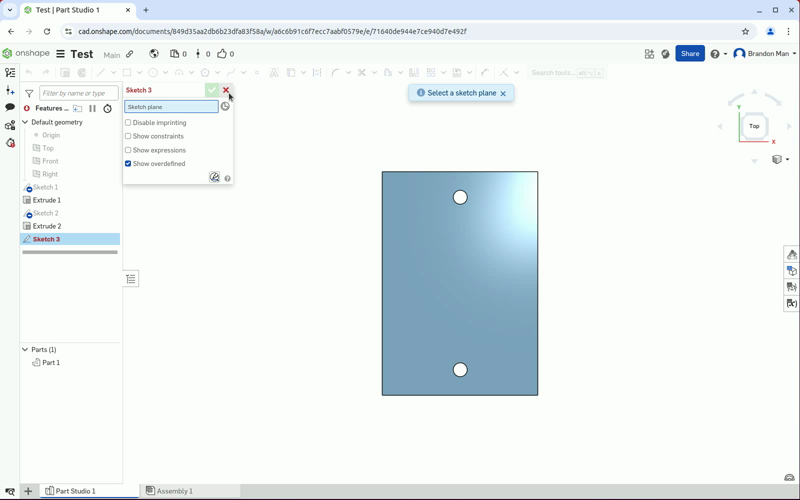
mouse_move(73, 150)
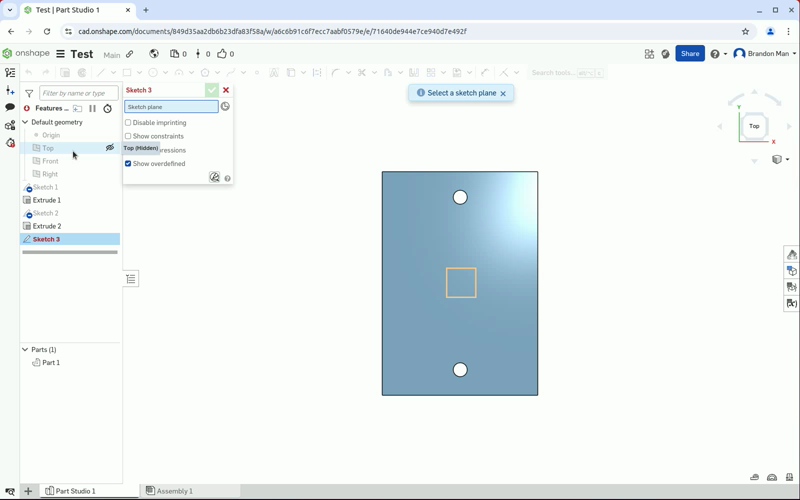
click(73, 150)
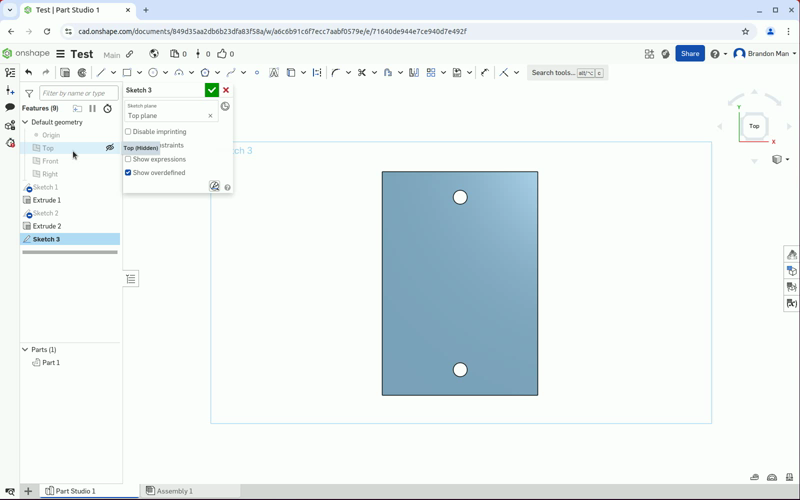
mouse_move(73, 352)
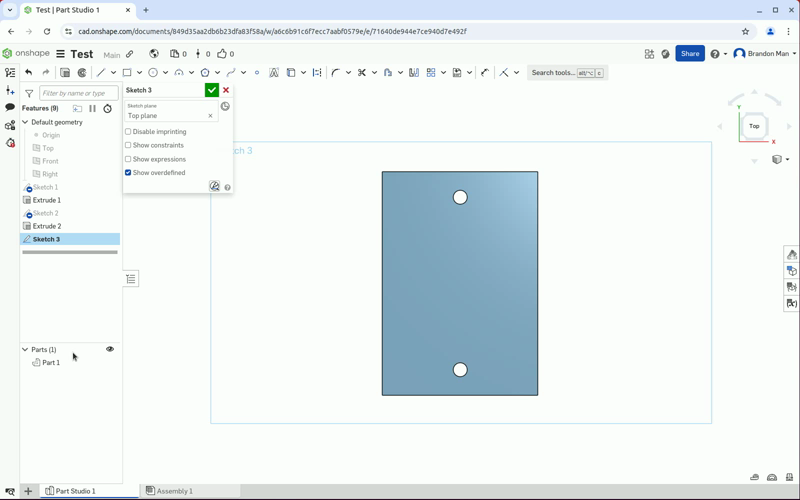
key(y)
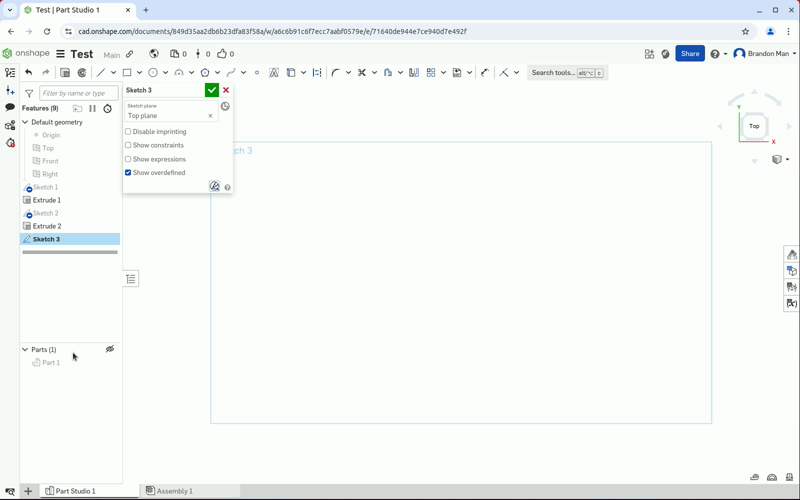
key(l)
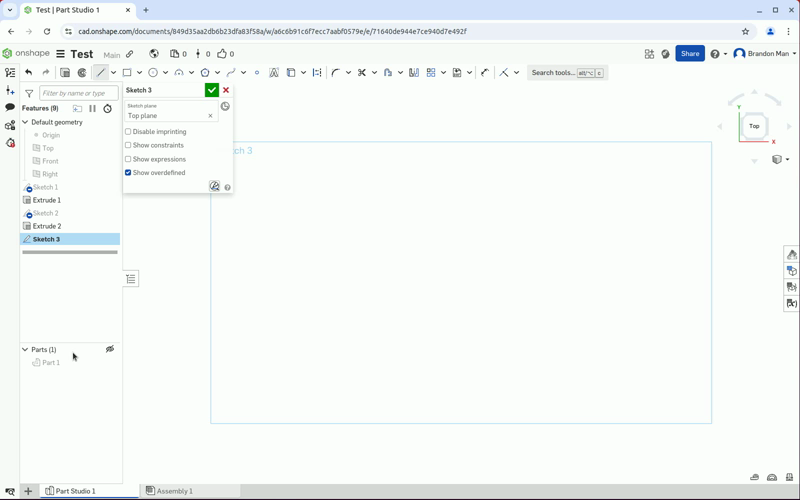
key_down(shift)
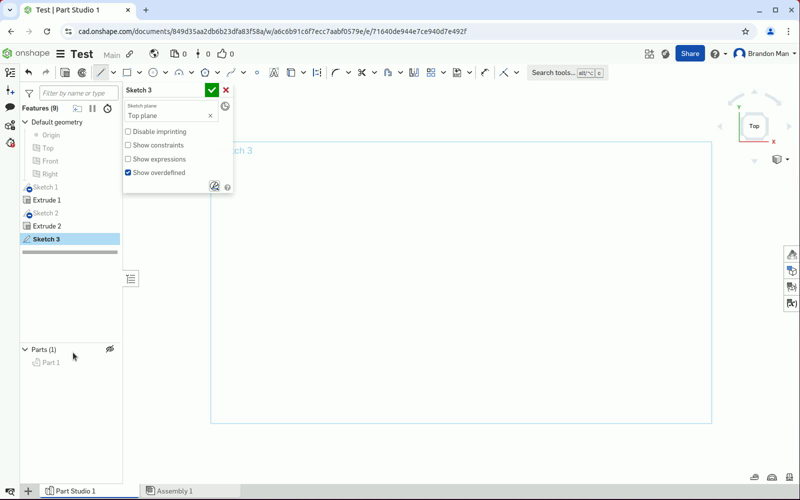
mouse_move(438, 395)
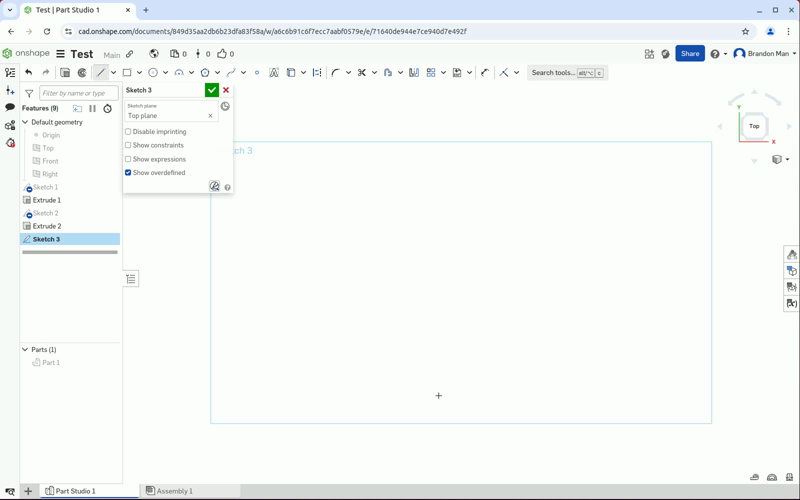
click(438, 395)
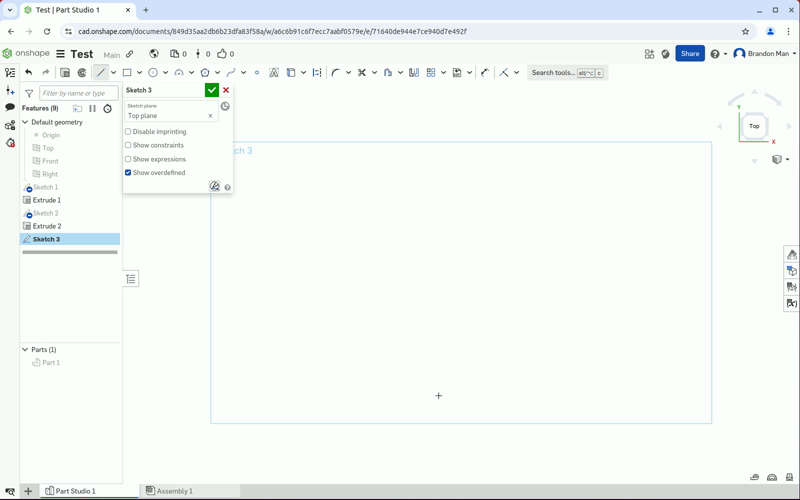
key_up(shift)
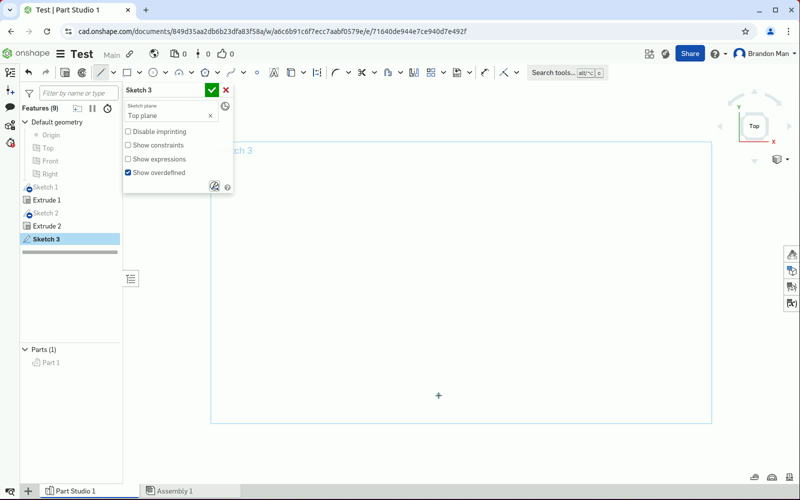
key_down(shift)
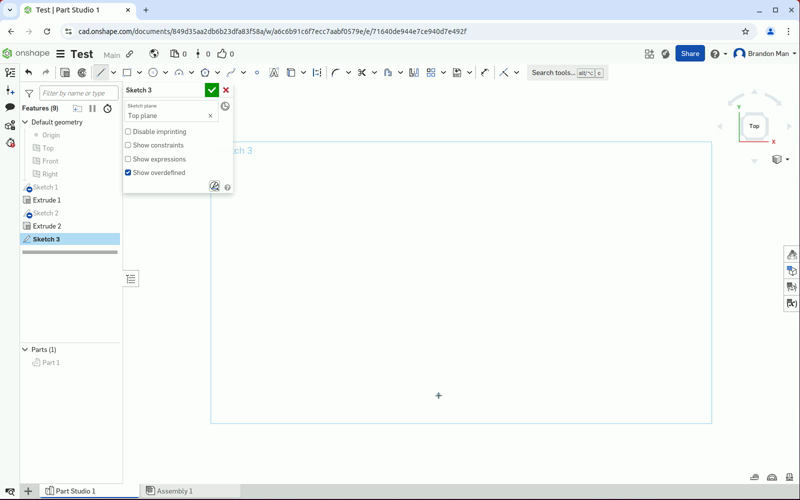
mouse_move(468, 395)
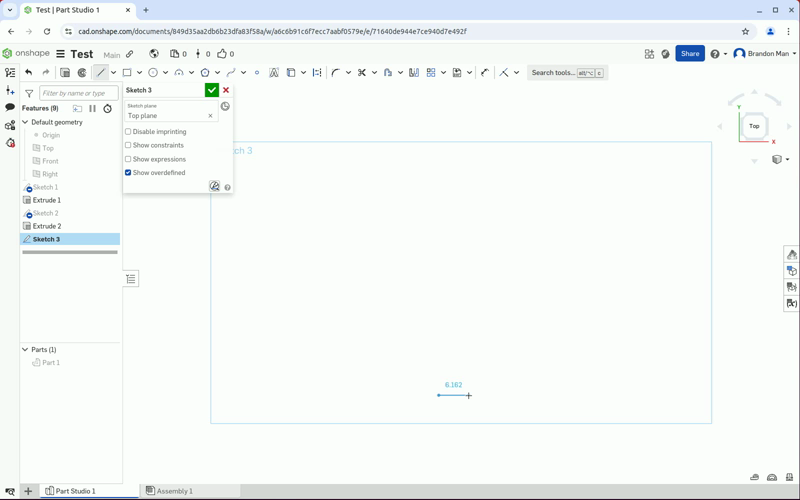
mouse_move(461, 395)
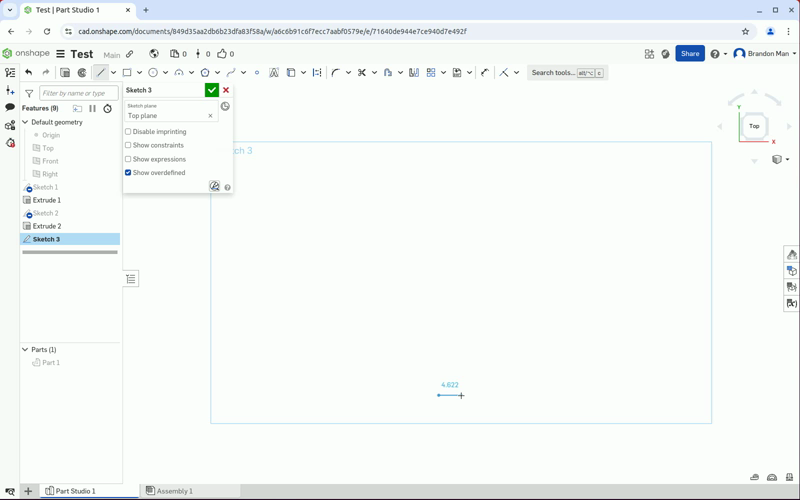
click(461, 395)
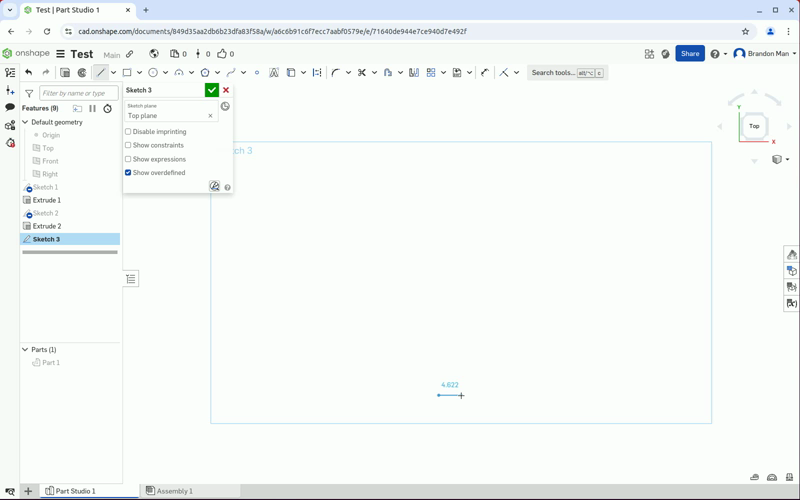
key_up(shift)
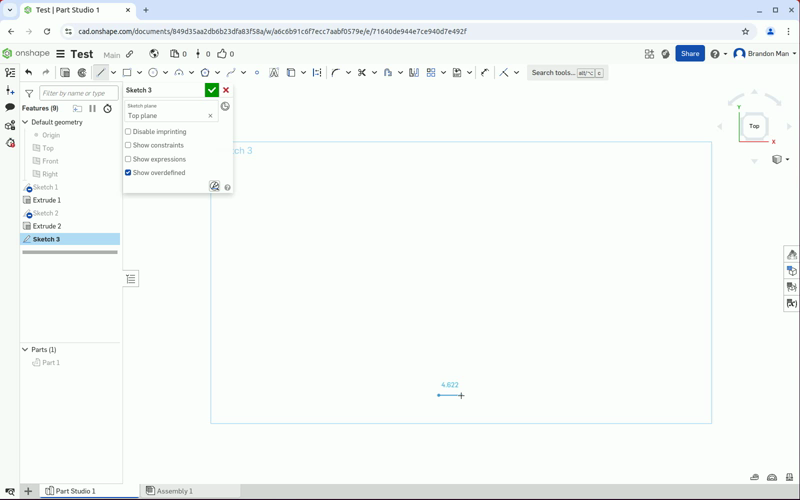
key_down(shift)
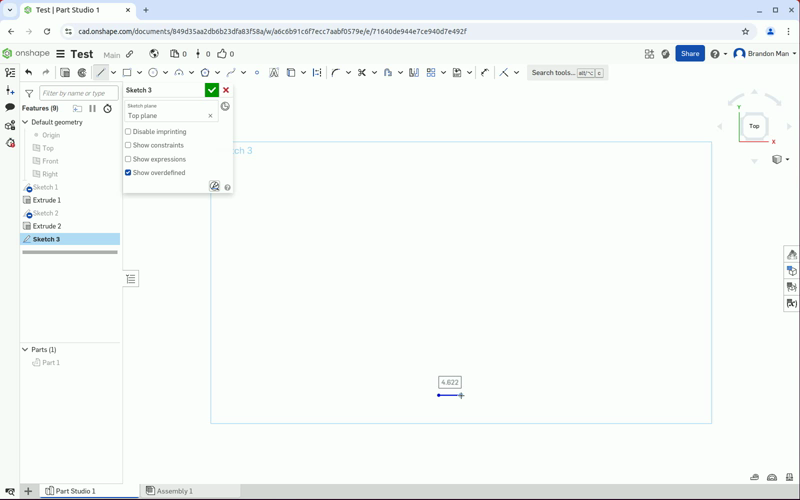
mouse_move(491, 395)
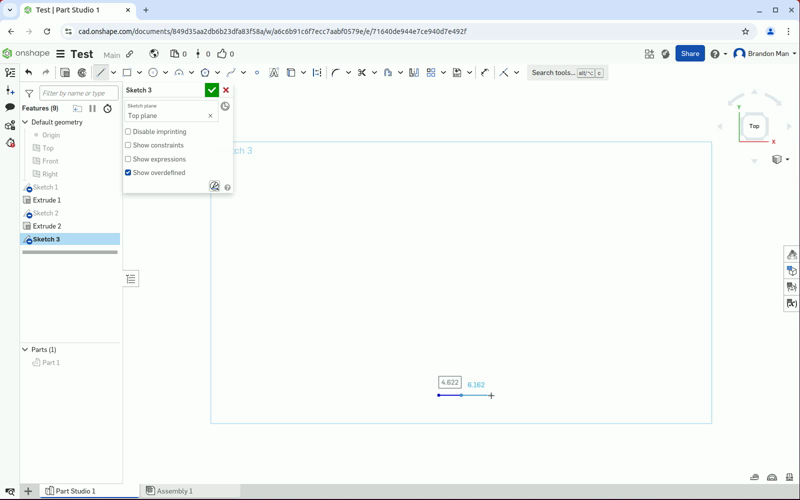
mouse_move(484, 395)
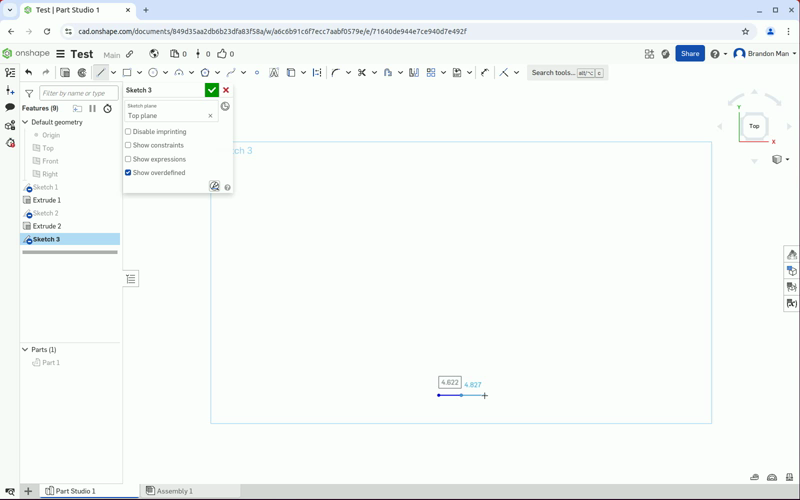
click(484, 395)
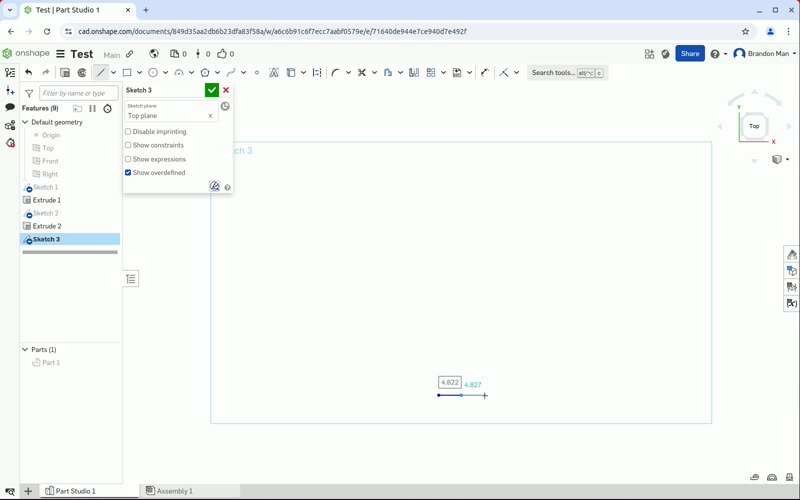
key_up(shift)
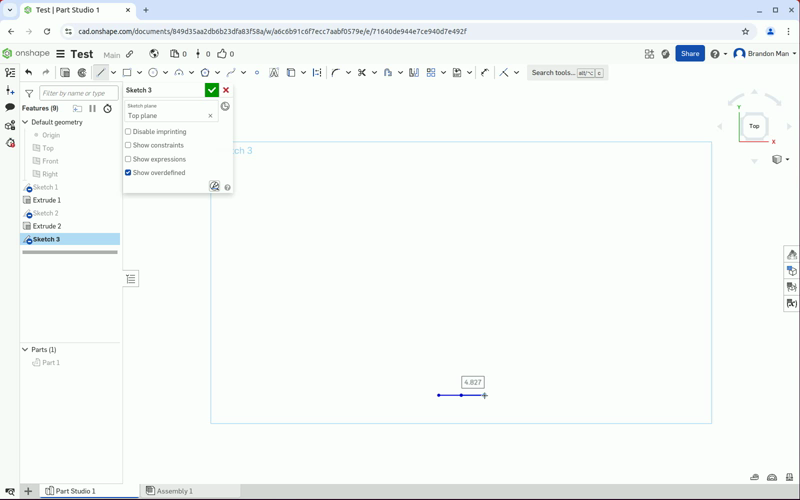
key_down(shift)
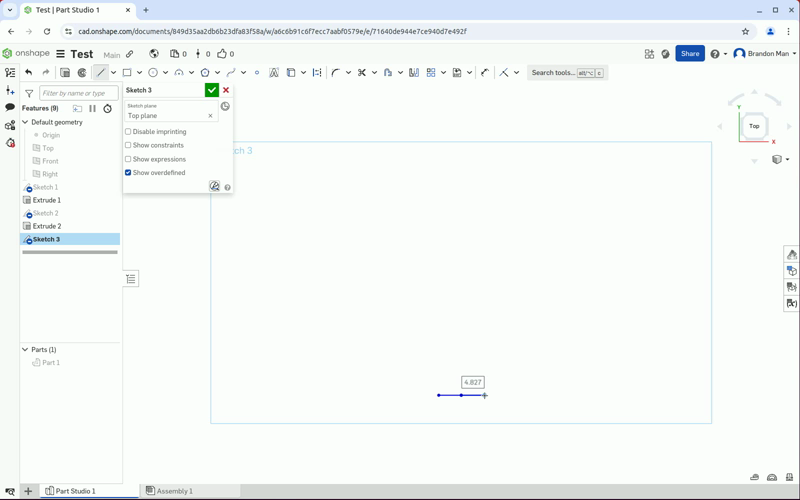
mouse_move(514, 395)
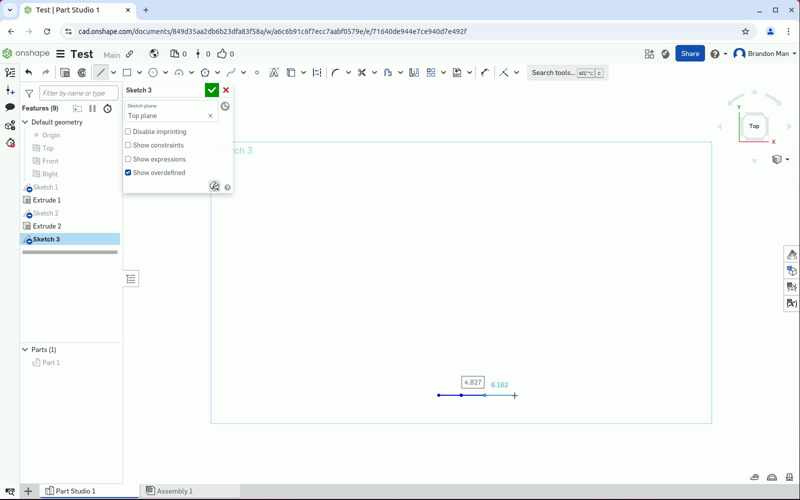
mouse_move(484, 372)
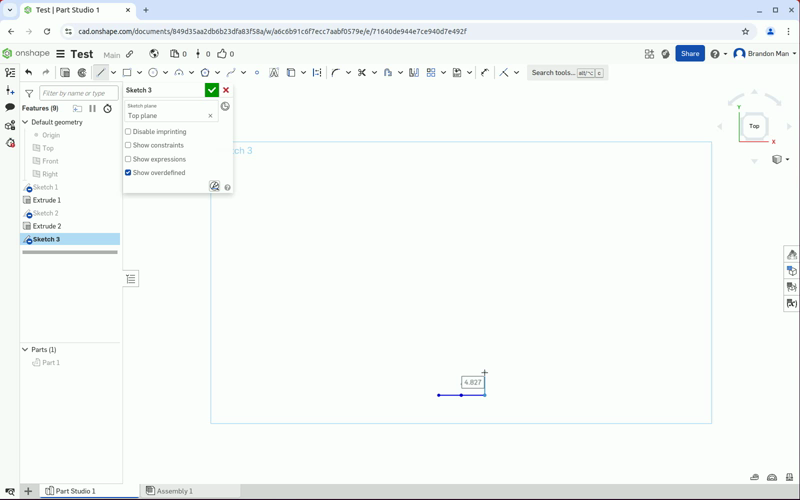
click(484, 372)
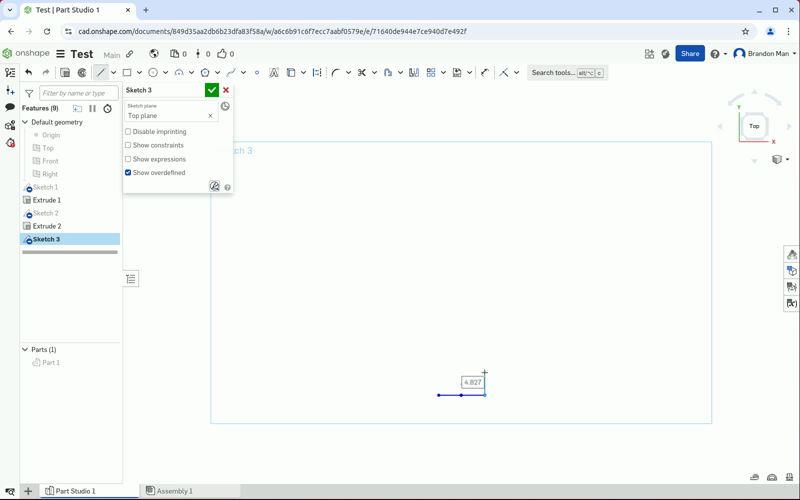
key_up(shift)
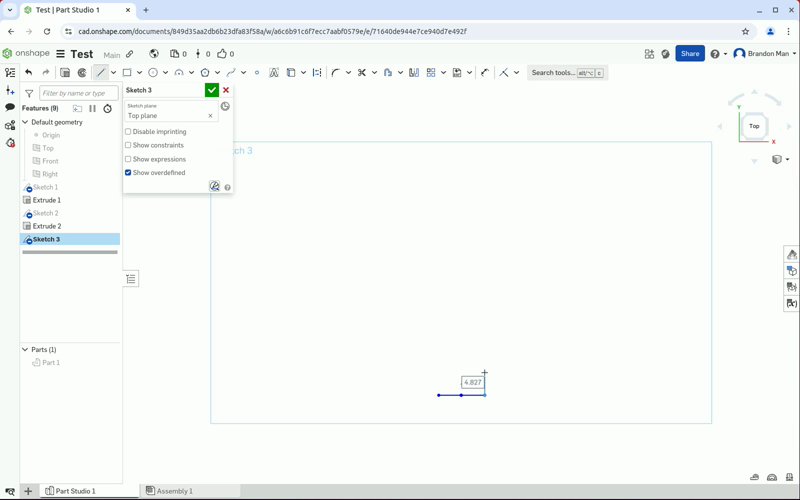
key(esc)
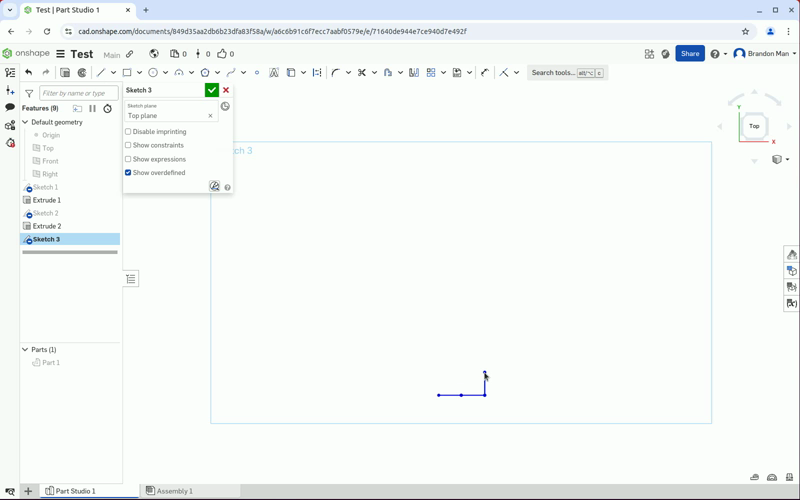
key(a)
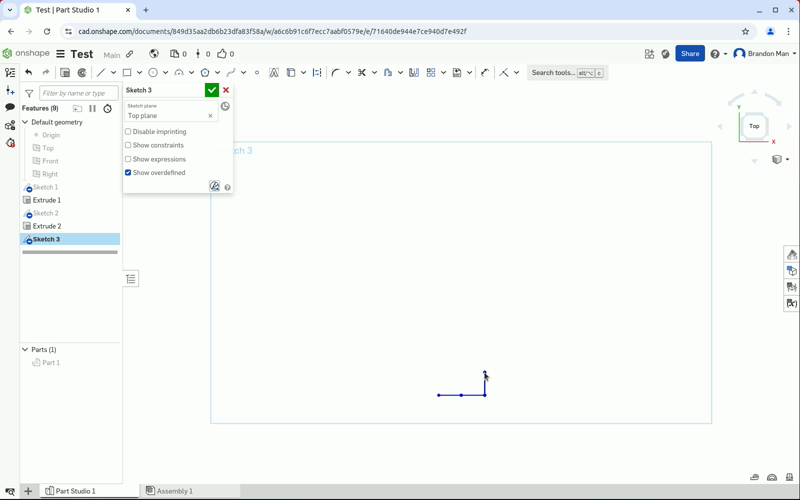
mouse_move(484, 372)
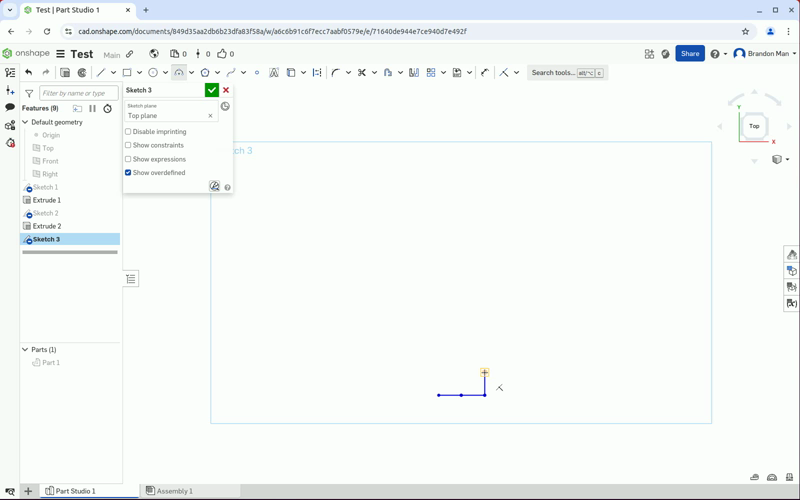
click(484, 372)
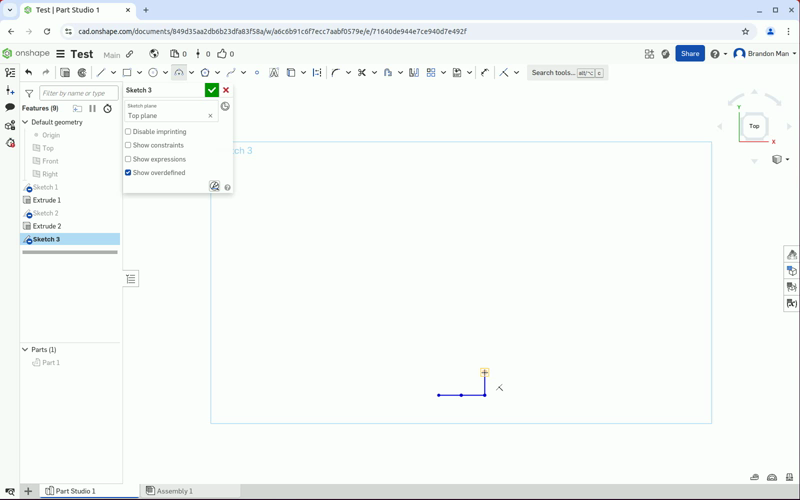
key_down(shift)
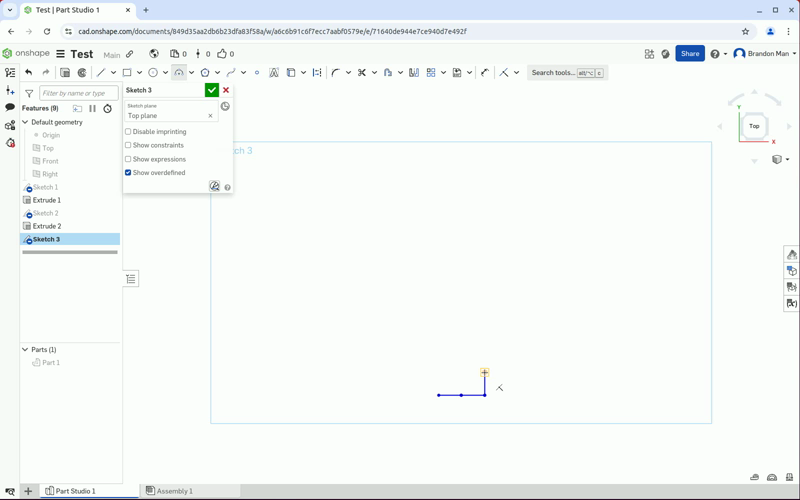
mouse_move(438, 372)
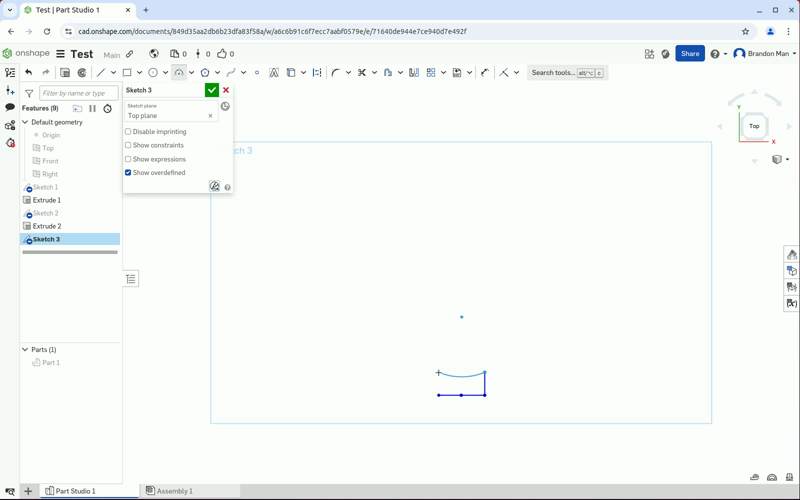
click(438, 372)
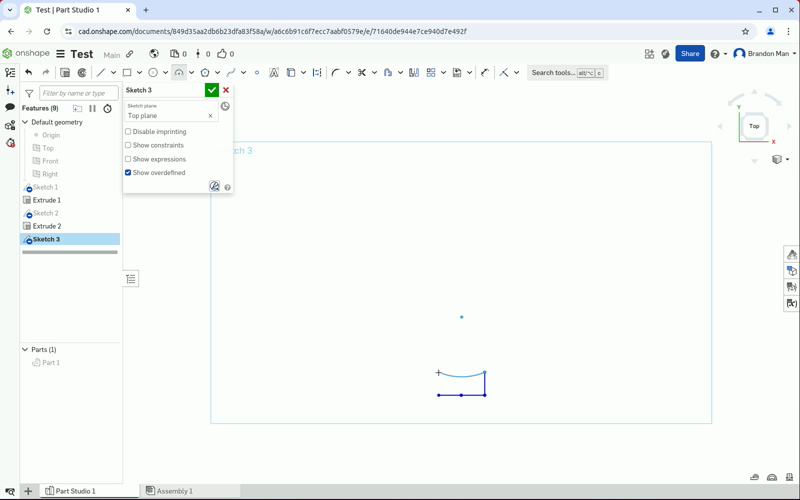
mouse_move(461, 348)
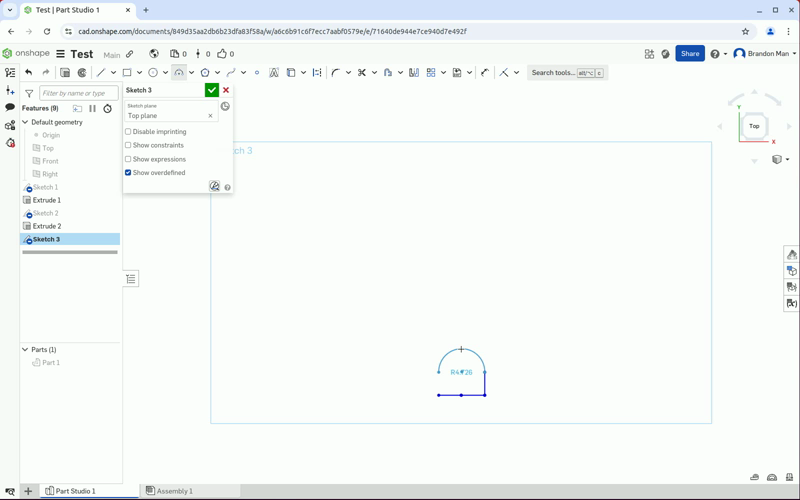
click(461, 348)
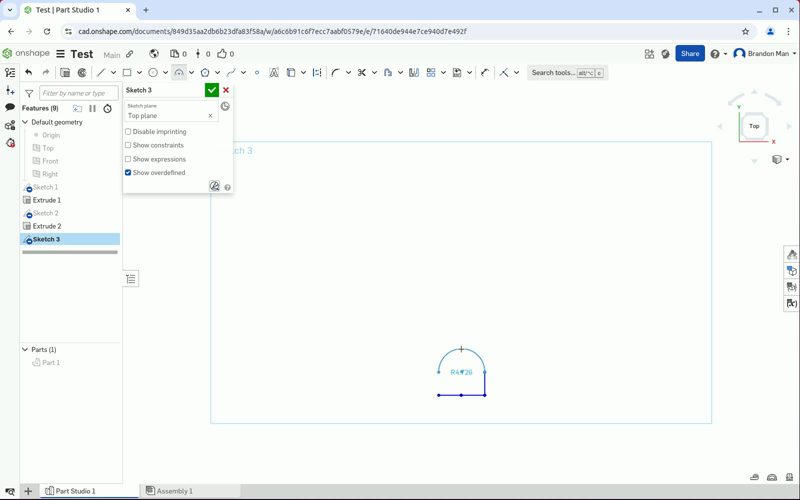
key_up(shift)
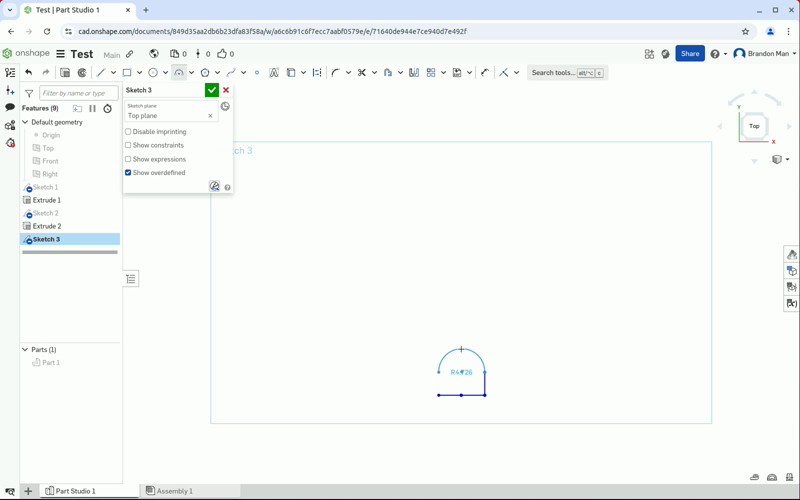
key(esc)
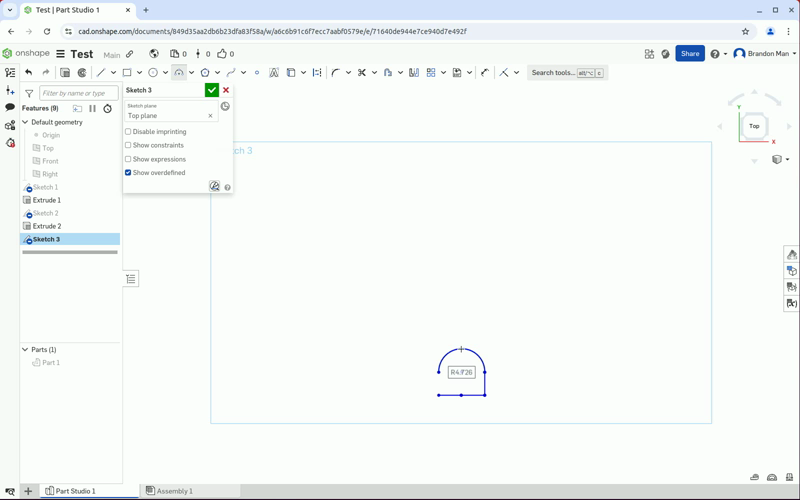
key(l)
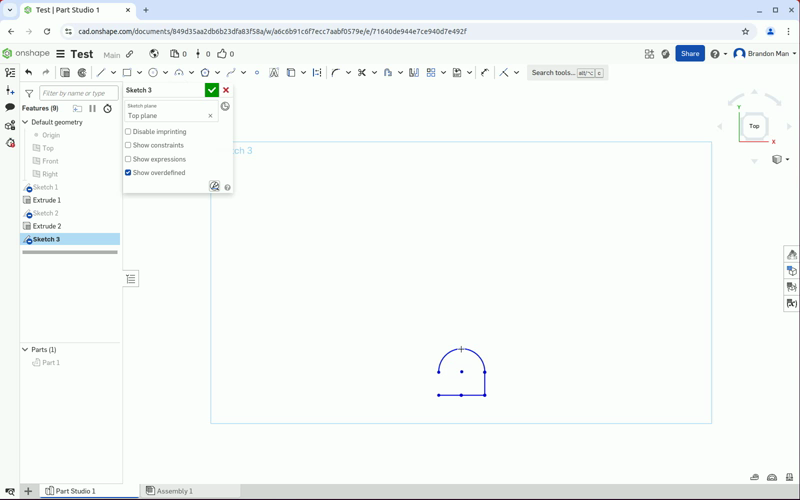
mouse_move(438, 372)
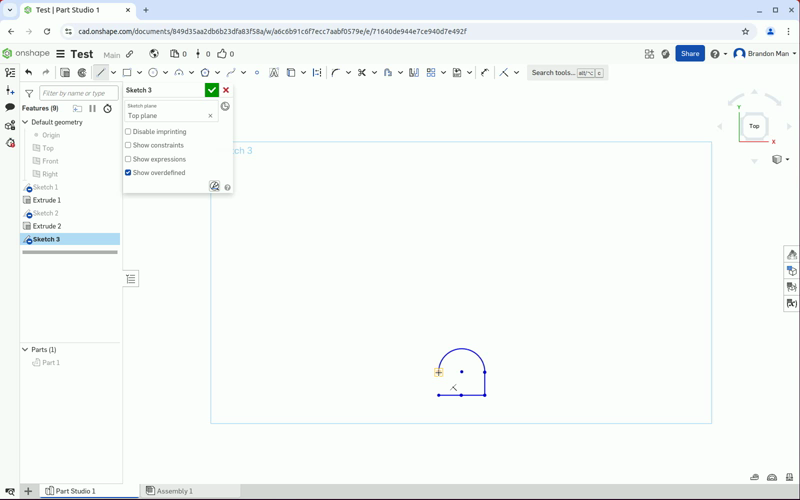
click(438, 372)
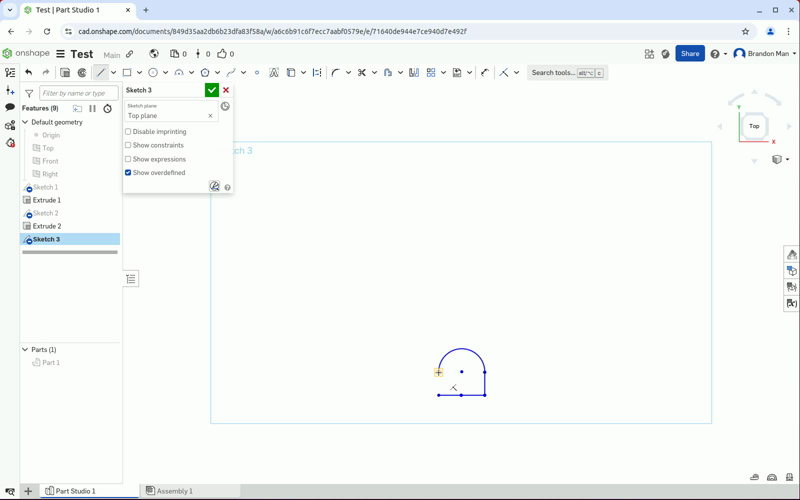
mouse_move(468, 372)
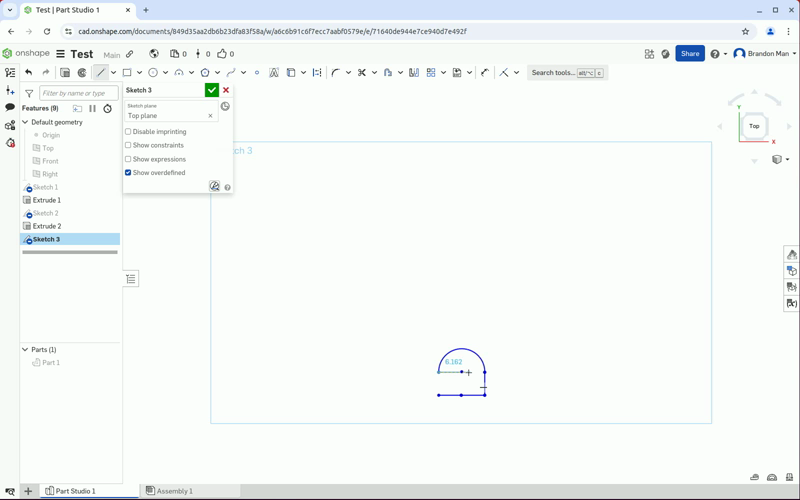
key_down(shift)
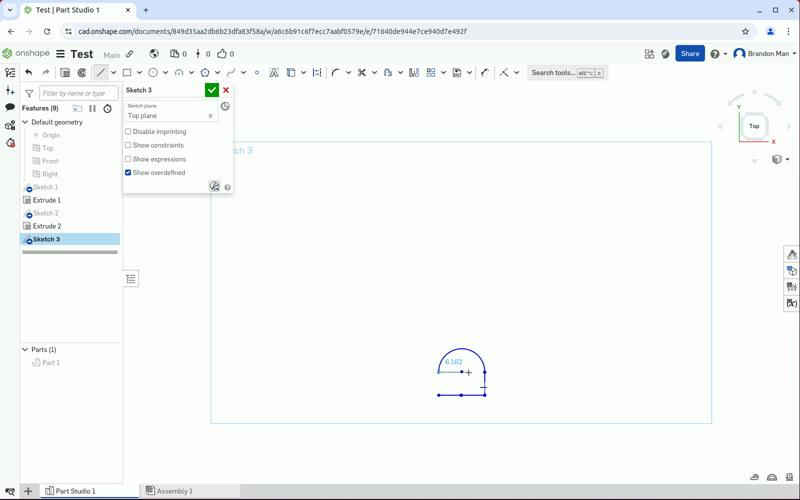
mouse_move(438, 395)
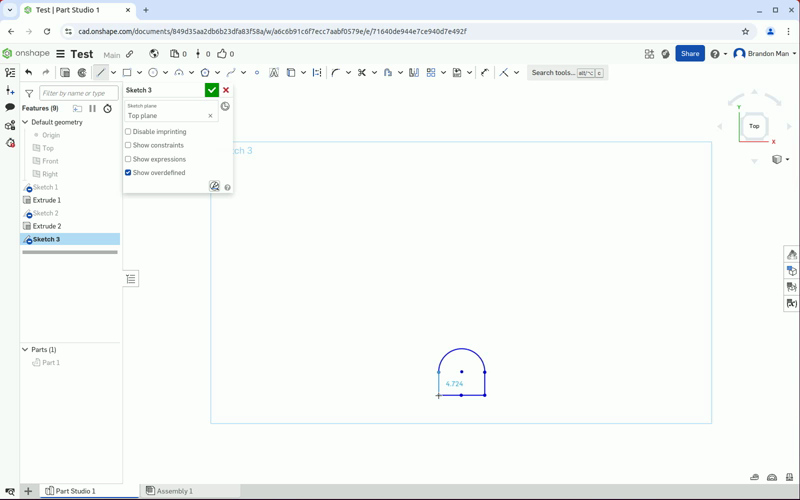
key_up(shift)
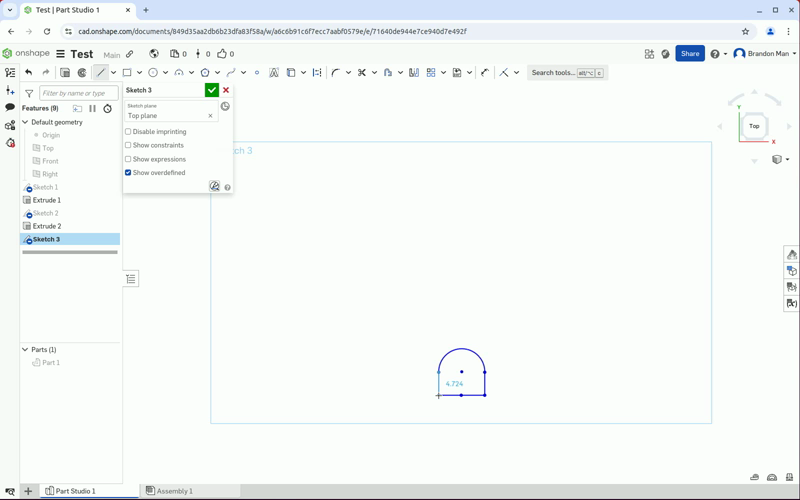
click(438, 395)
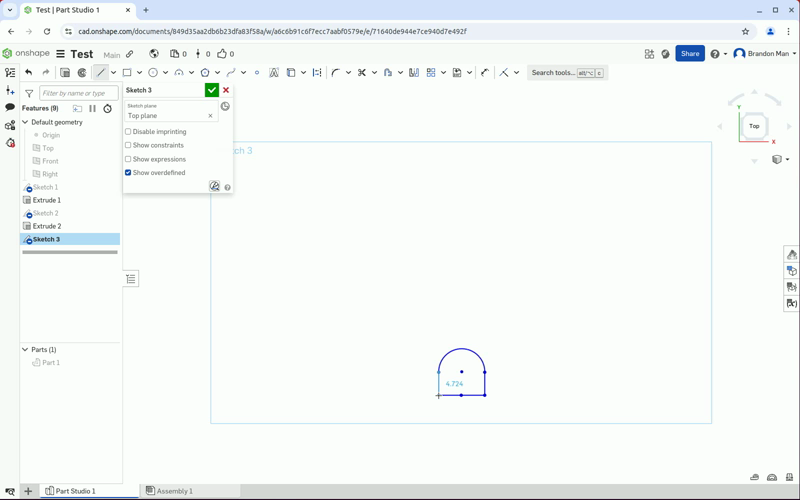
key(esc)
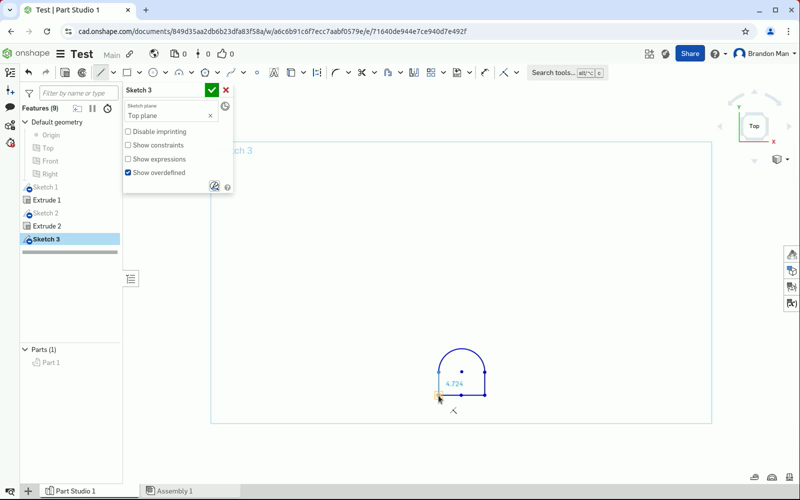
mouse_move(452, 382)
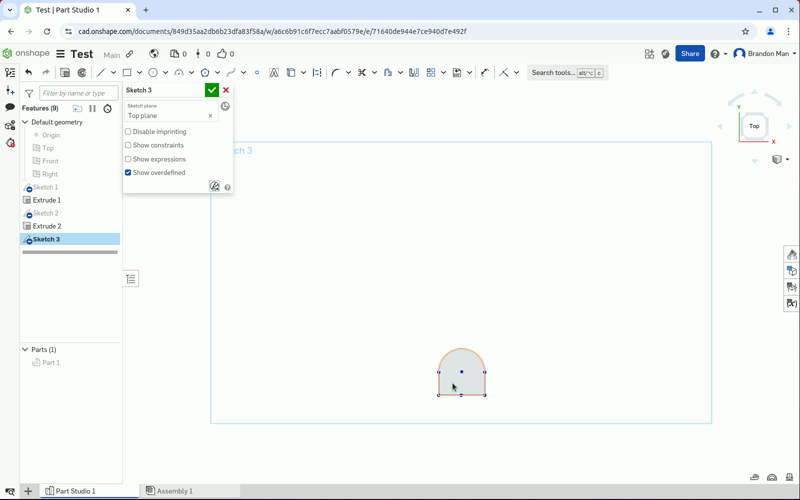
click(452, 382)
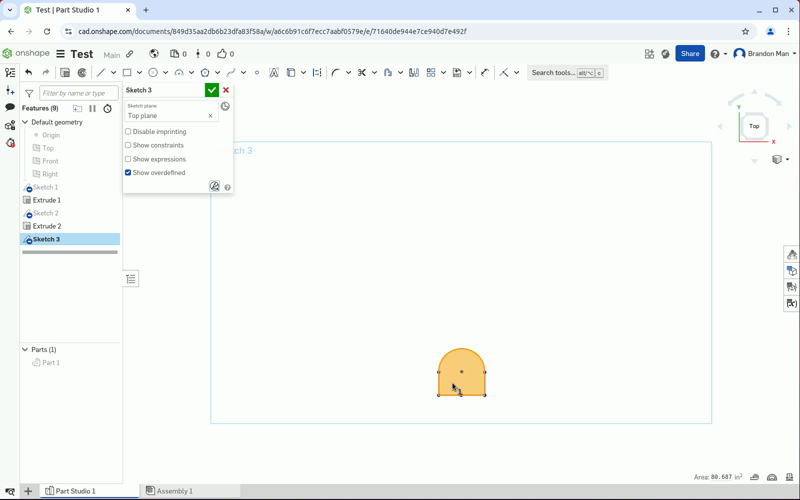
mouse_move(73, 352)
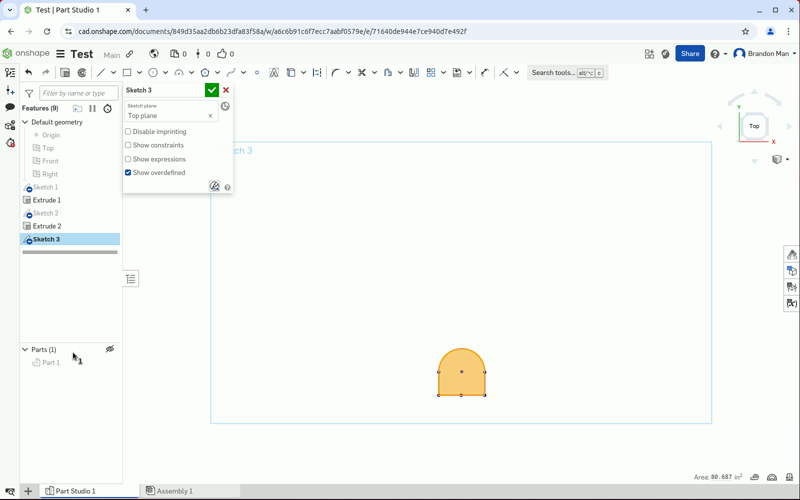
key(shift+y)
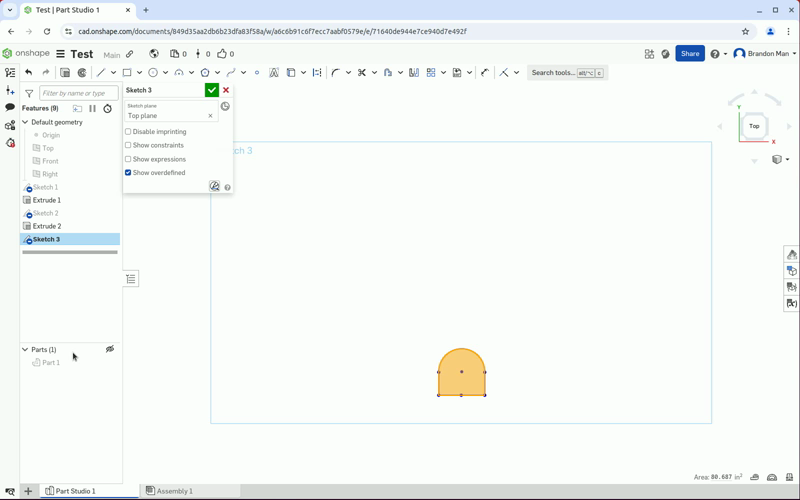
key(shift+e)
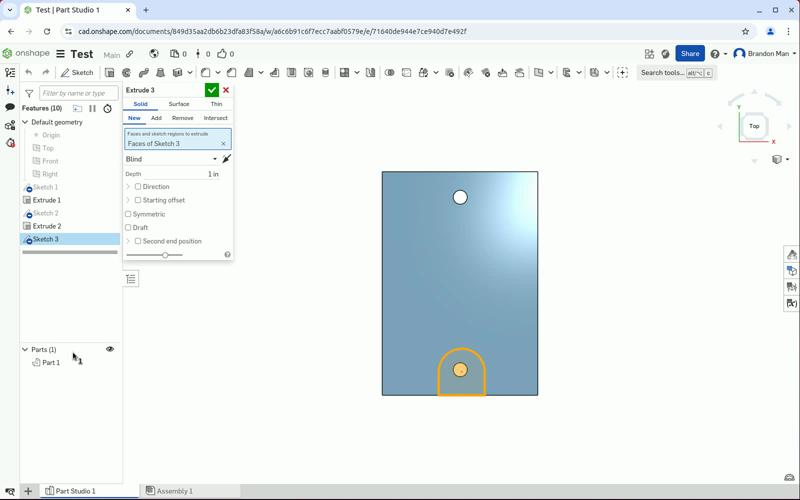
mouse_move(143, 106)
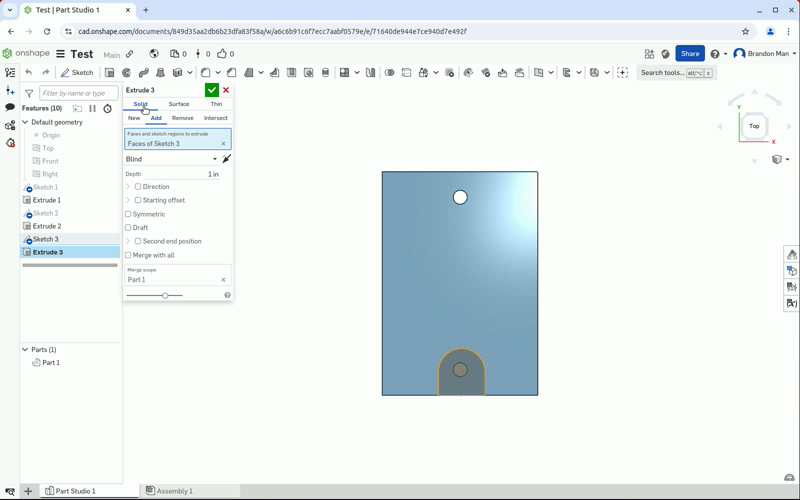
click(143, 106)
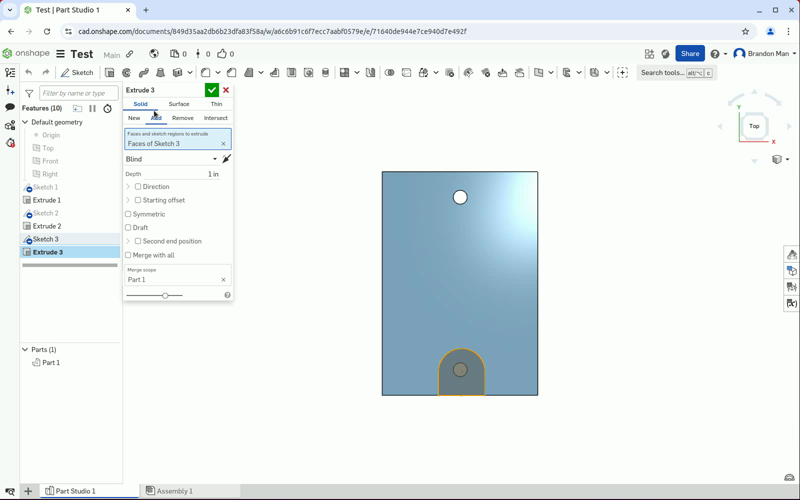
mouse_move(186, 120)
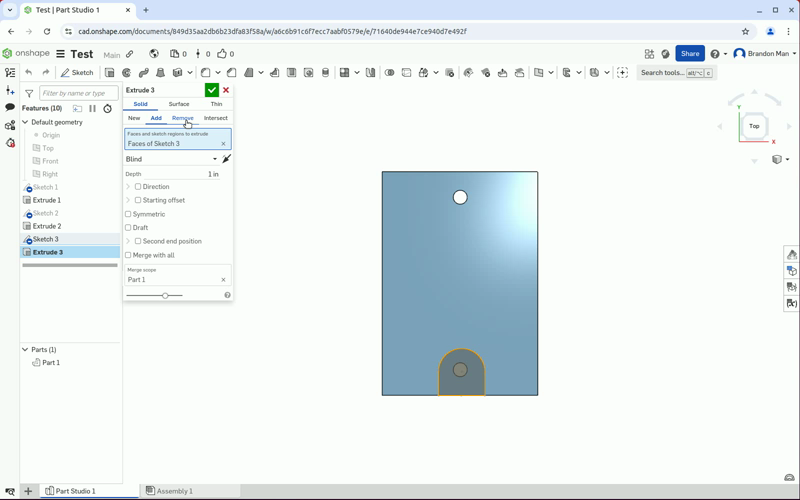
click(186, 120)
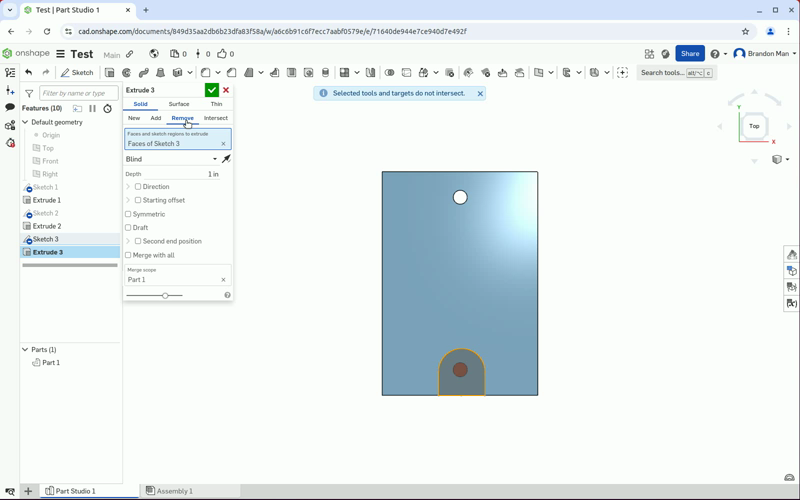
key(tab, 4)
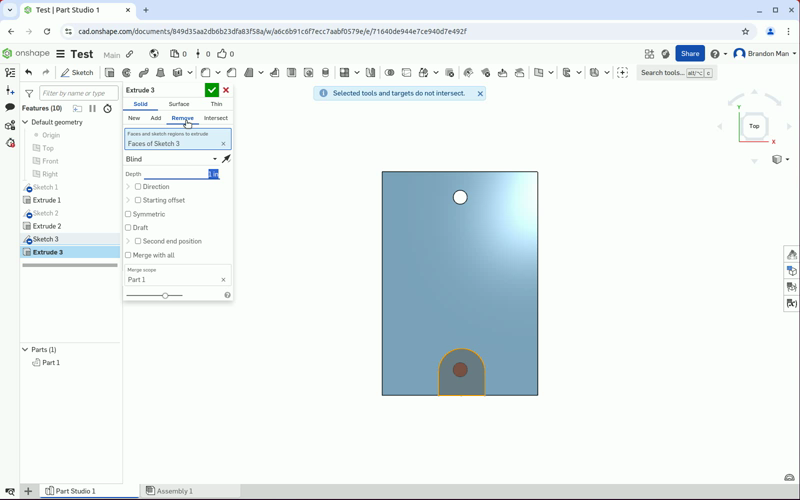
text(-14.683)
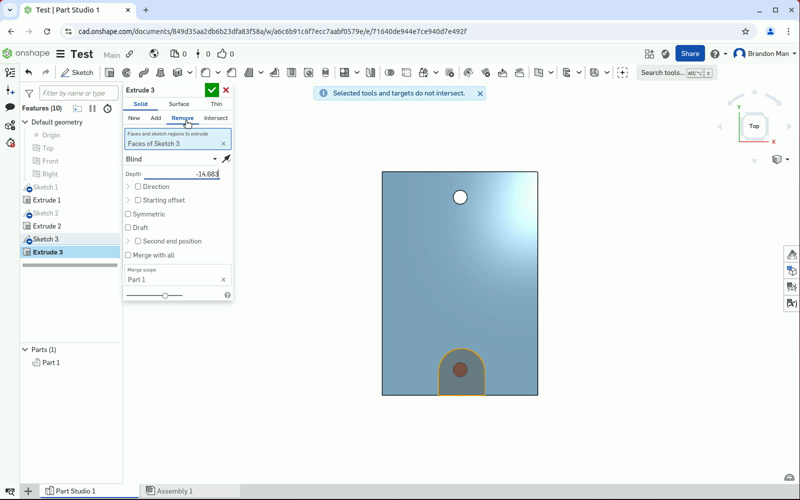
key(tab, 6)
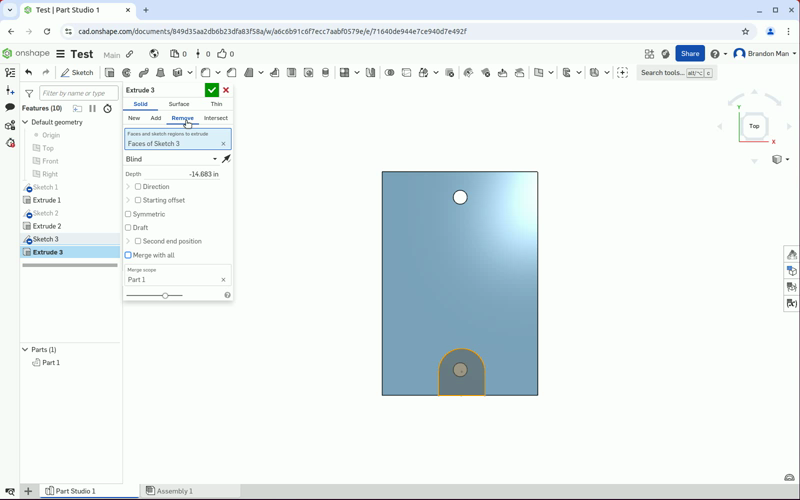
key(space)
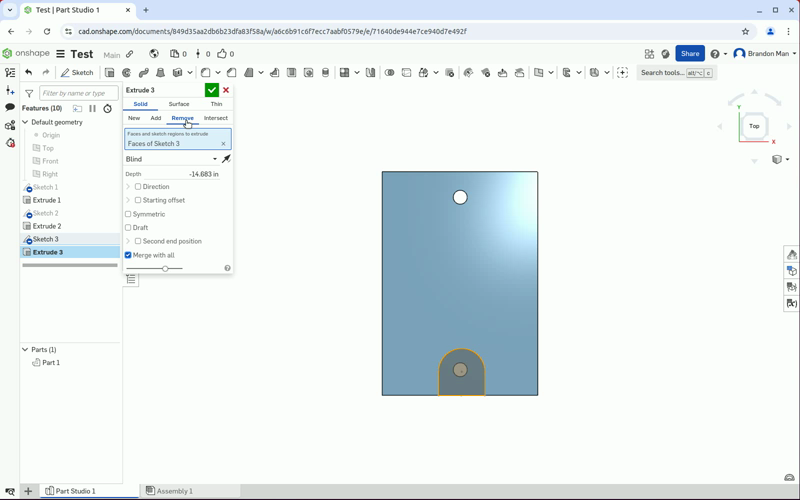
key(enter)
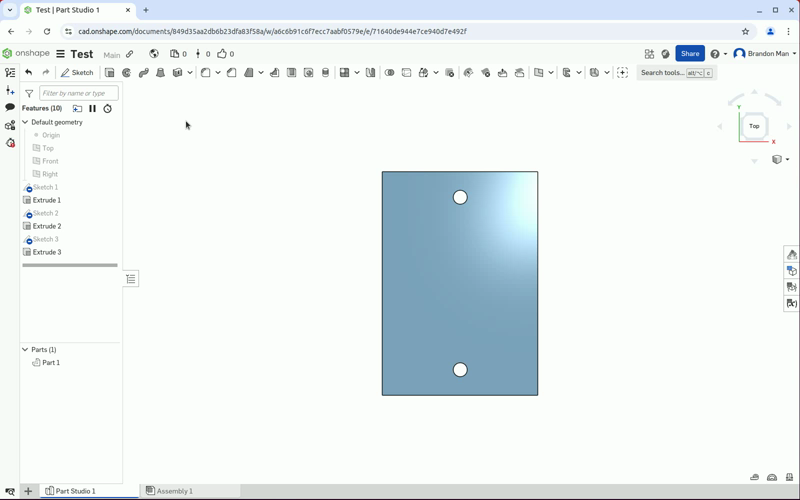
key(shift+h)
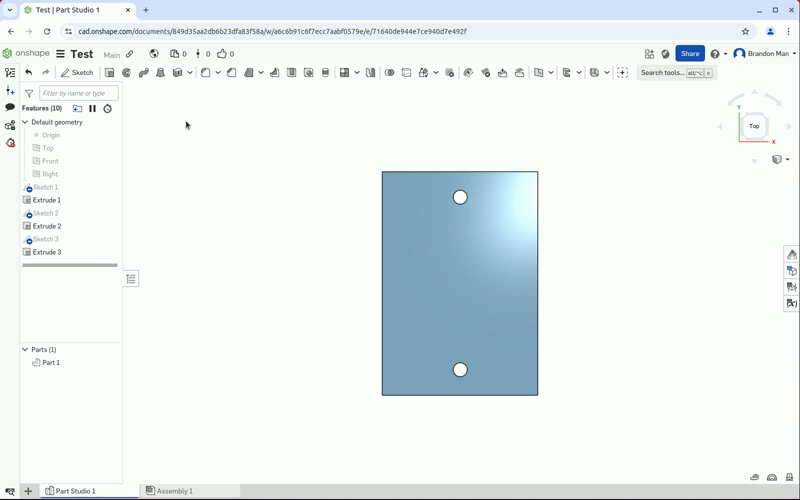
key(shift+h)
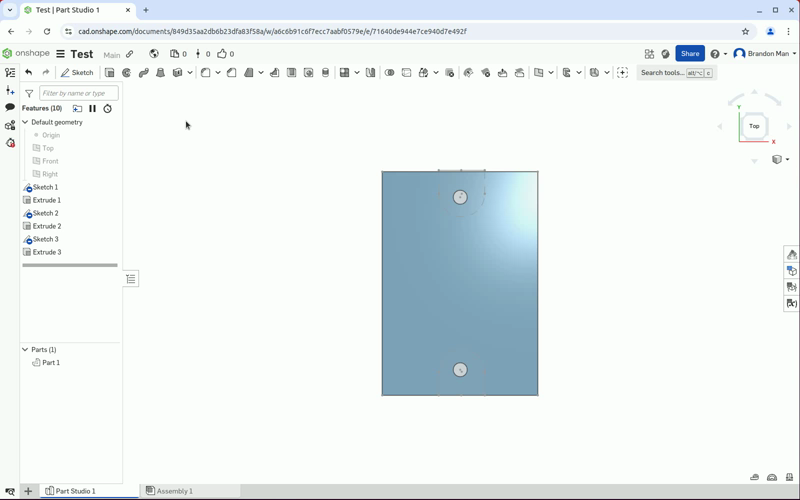
key(shift+7)
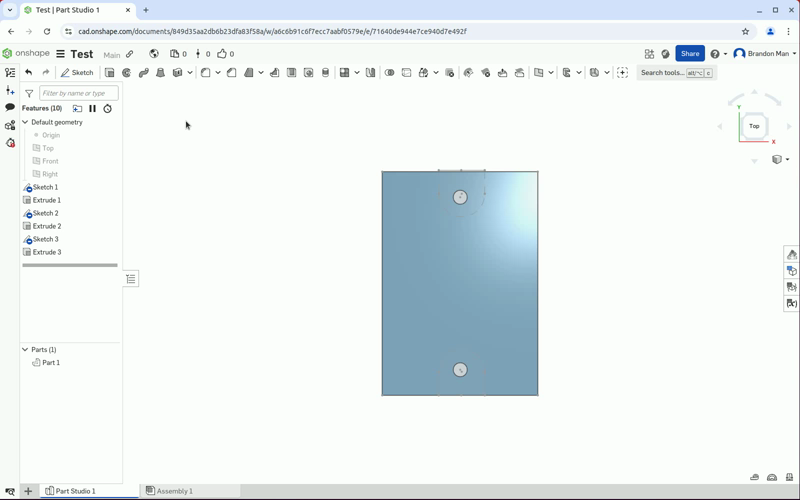
key(up, 3)
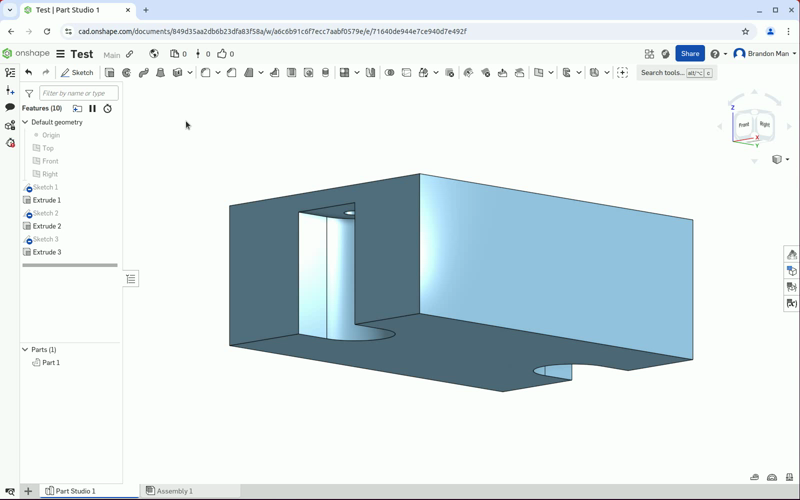
key(left, 3)
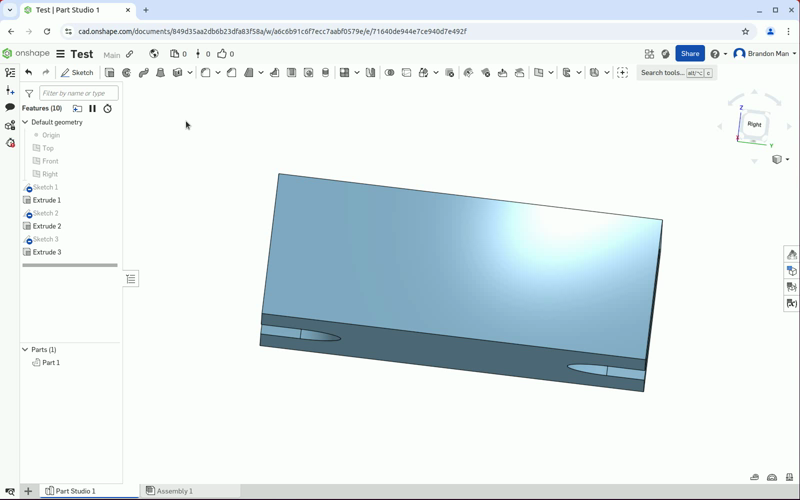
key(right, 3)
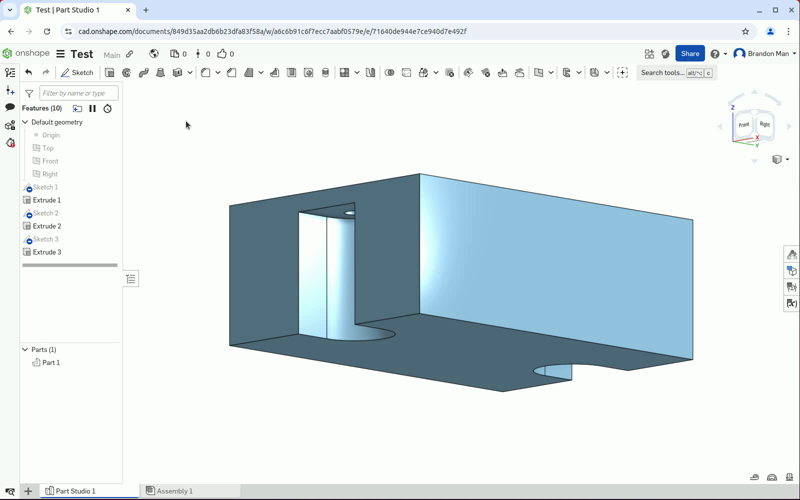
key(down, 3)
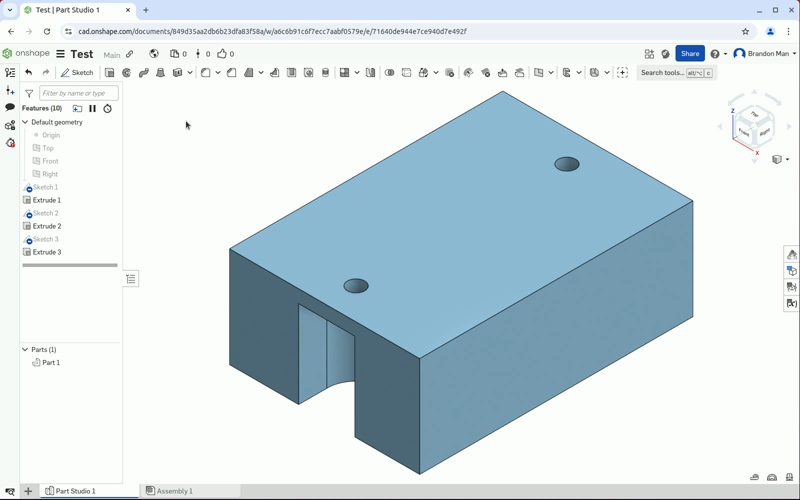
mouse_move(73, 189)
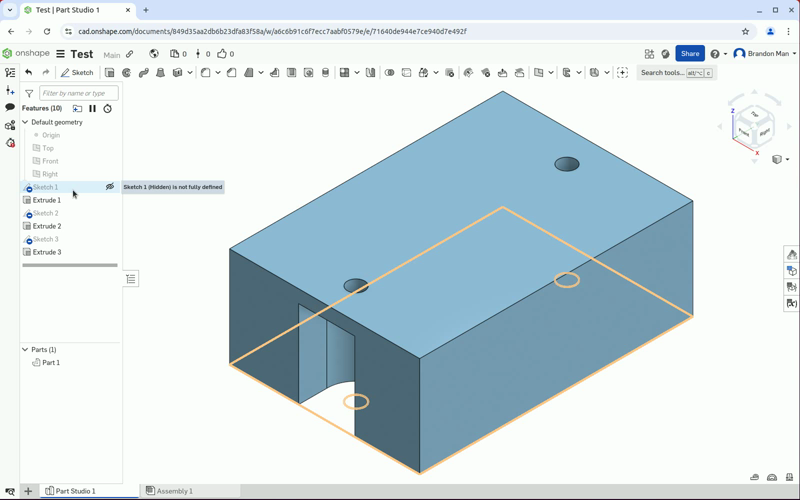
click(73, 189)